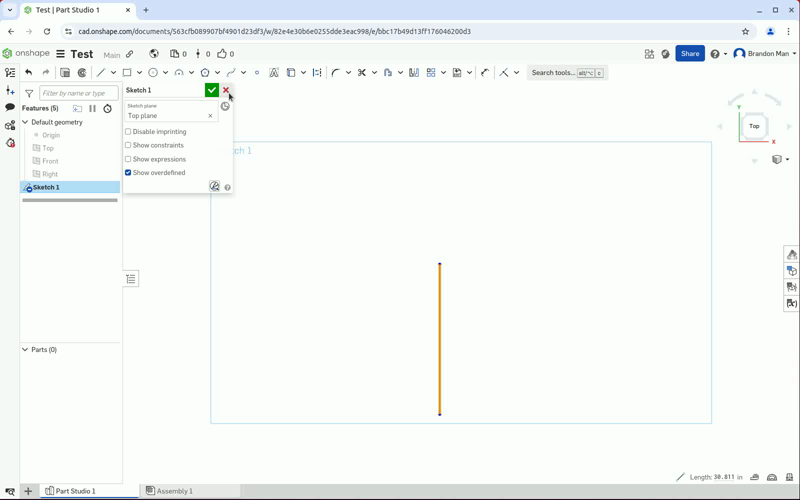
key(shift+h)
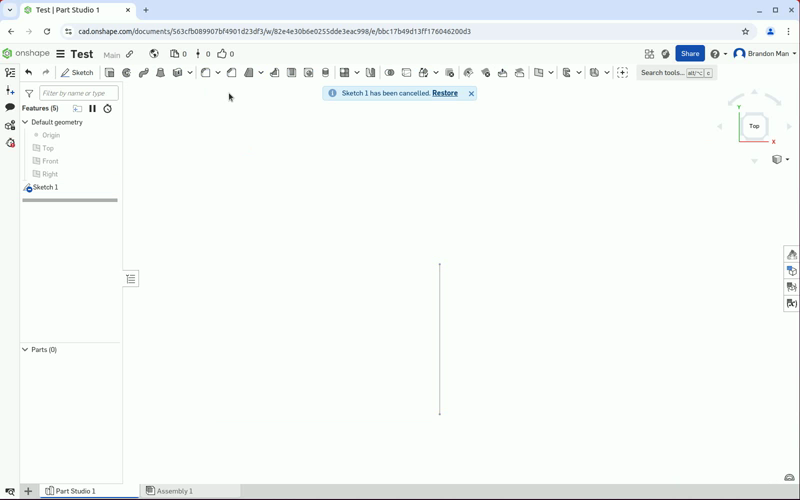
key(shift+s)
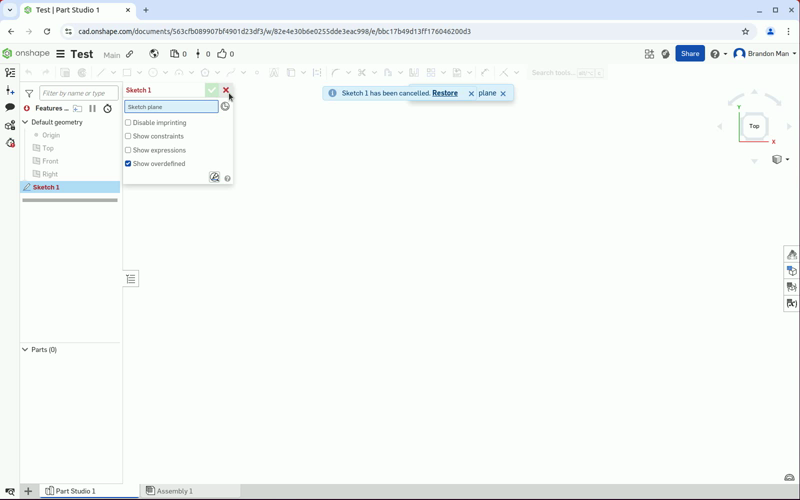
mouse_move(73, 150)
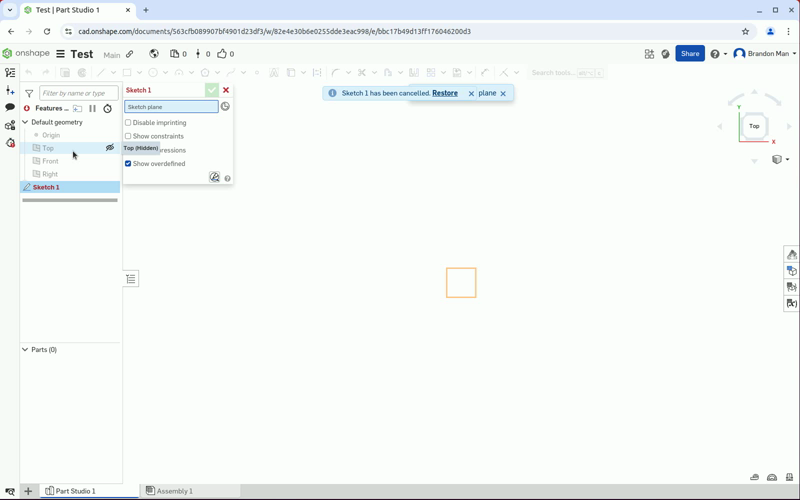
click(73, 150)
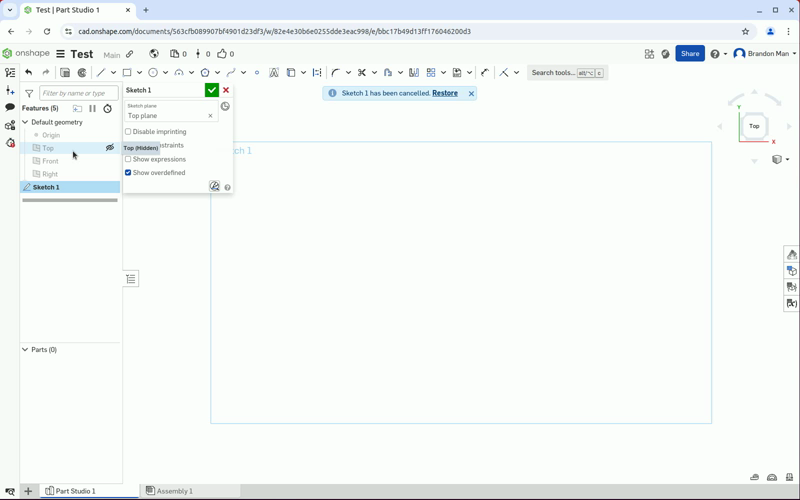
mouse_move(73, 352)
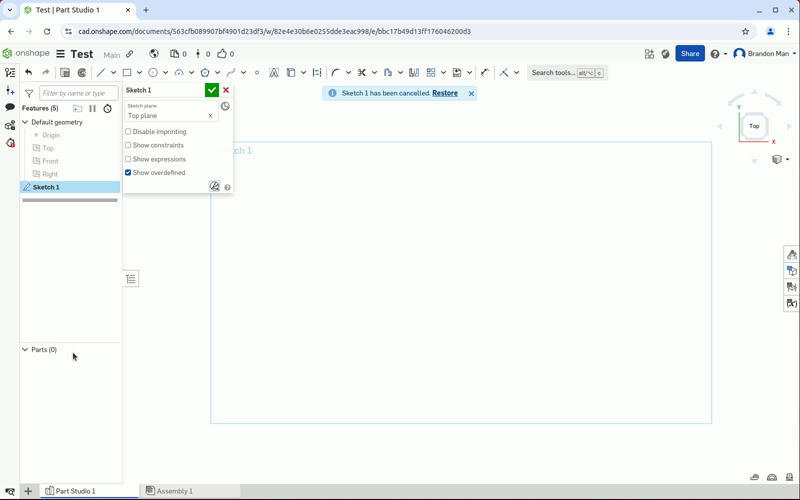
key(y)
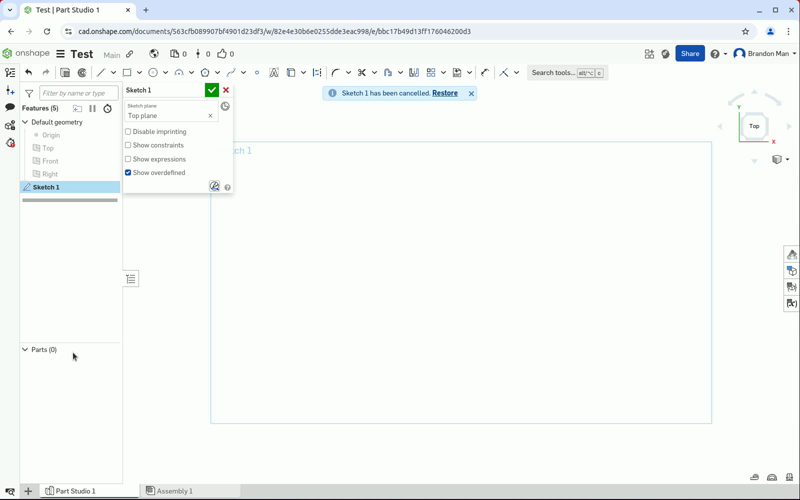
key(l)
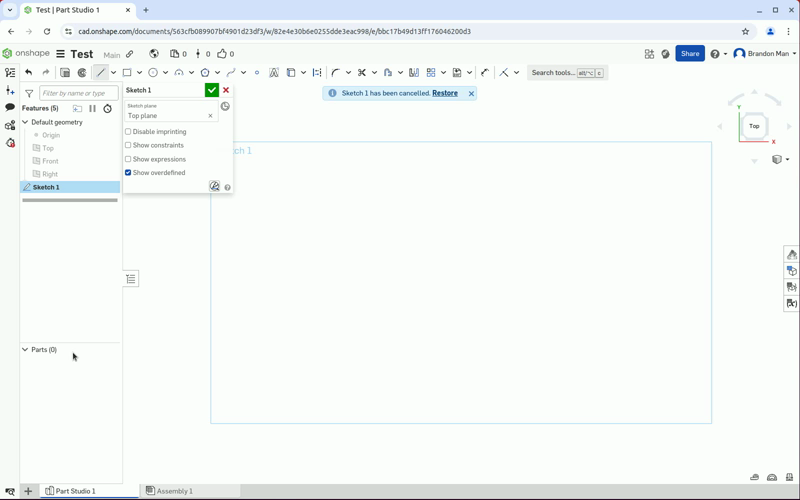
key_down(shift)
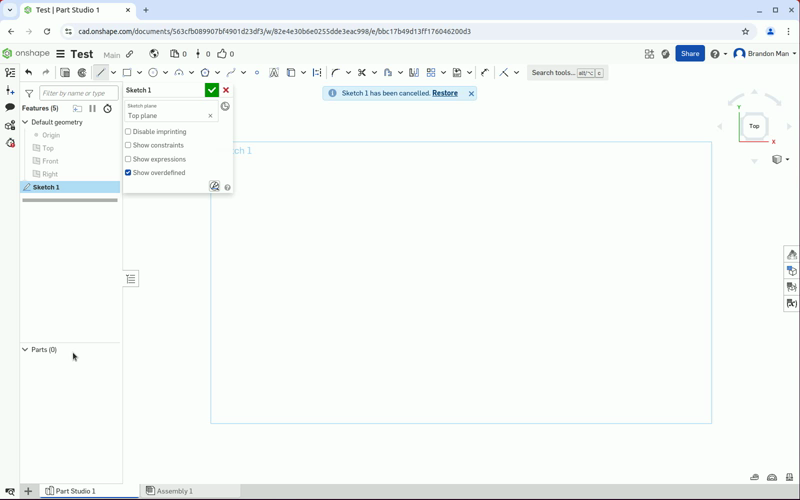
mouse_move(379, 339)
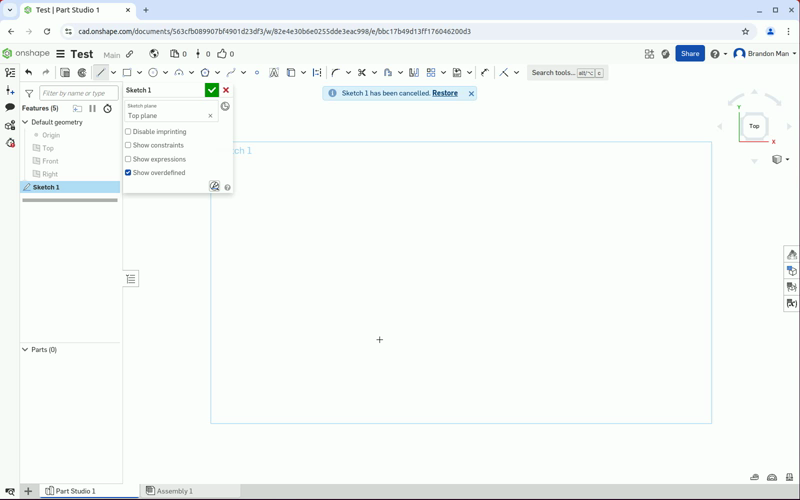
click(379, 339)
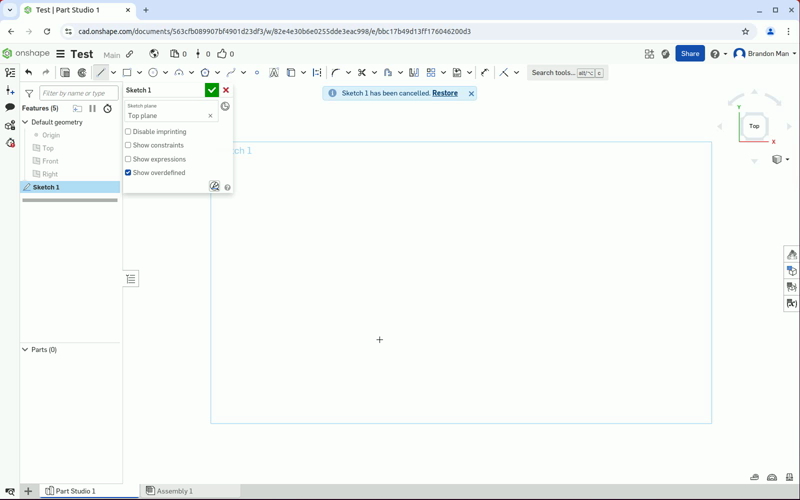
key_up(shift)
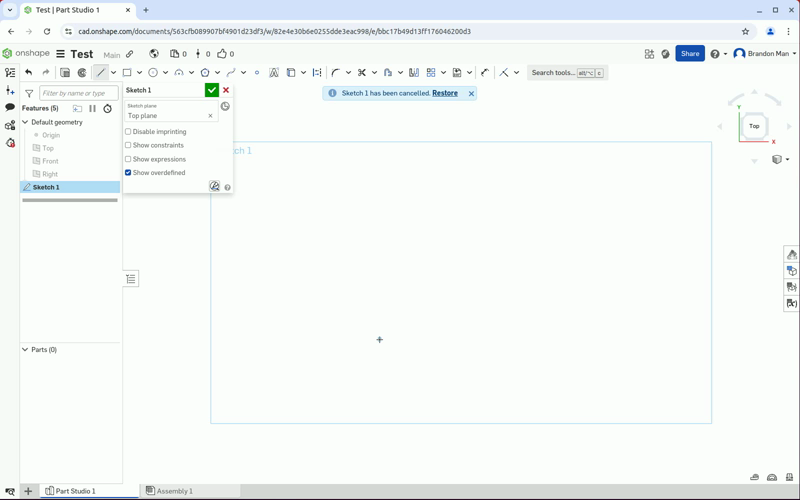
key_down(shift)
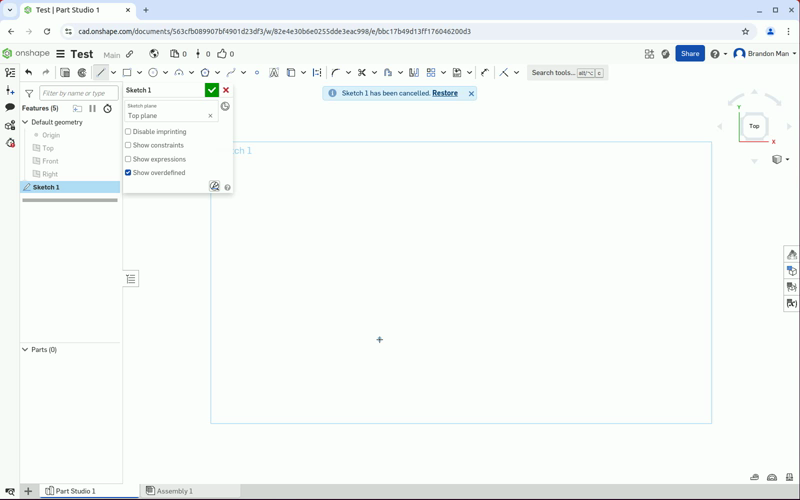
mouse_move(461, 339)
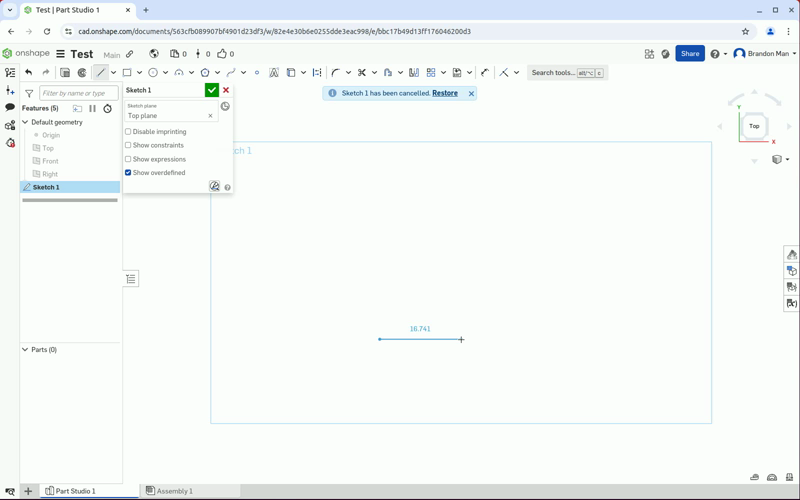
click(461, 339)
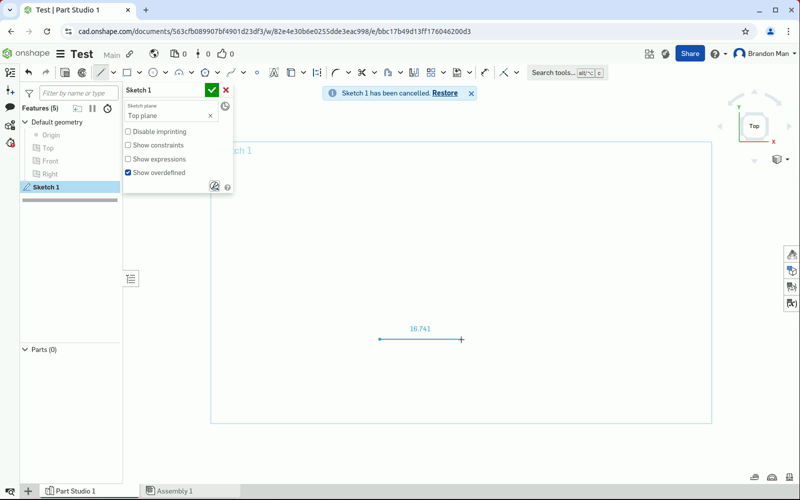
key_up(shift)
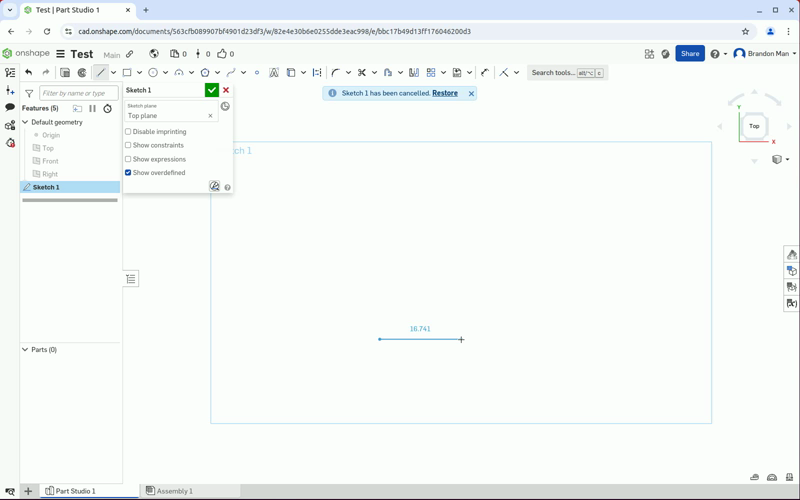
key_down(shift)
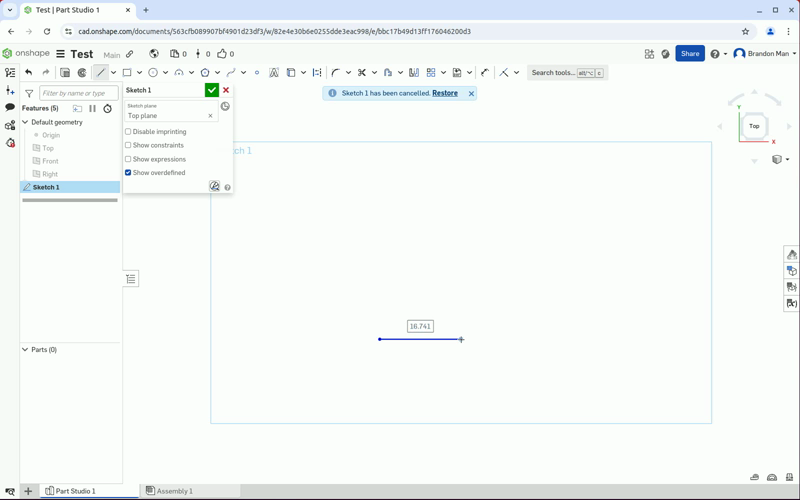
mouse_move(491, 339)
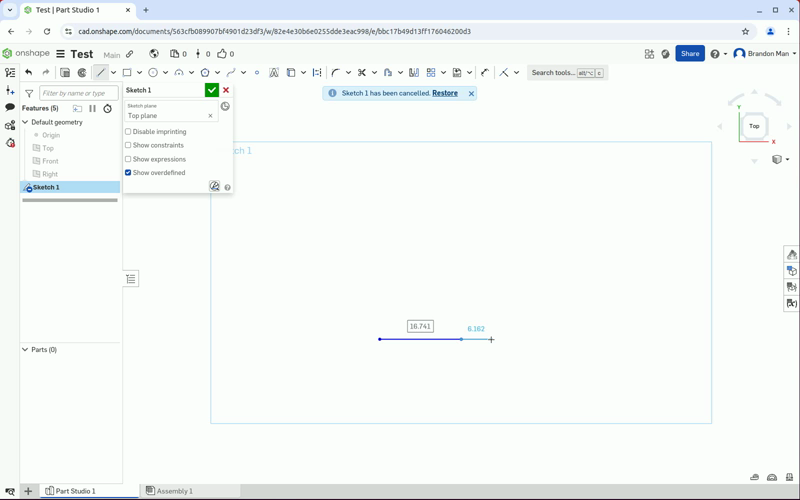
mouse_move(461, 282)
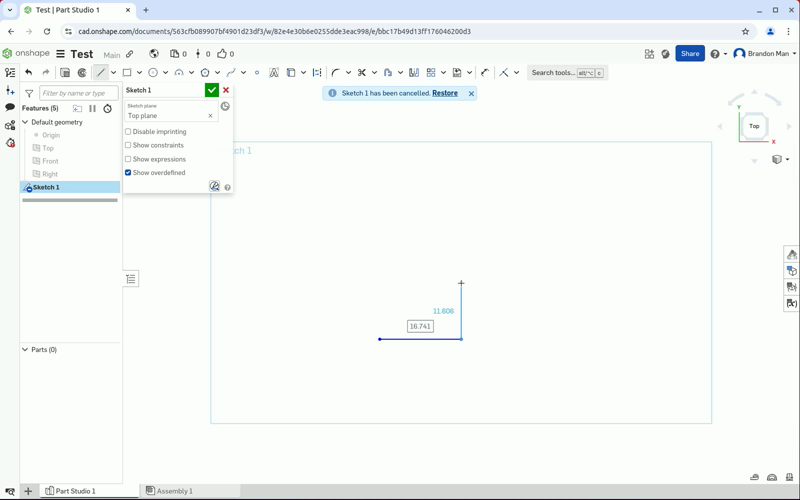
click(461, 282)
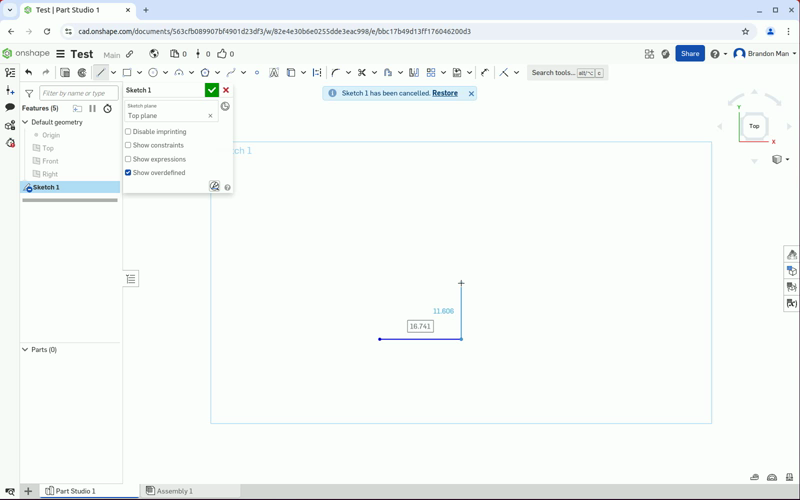
key_up(shift)
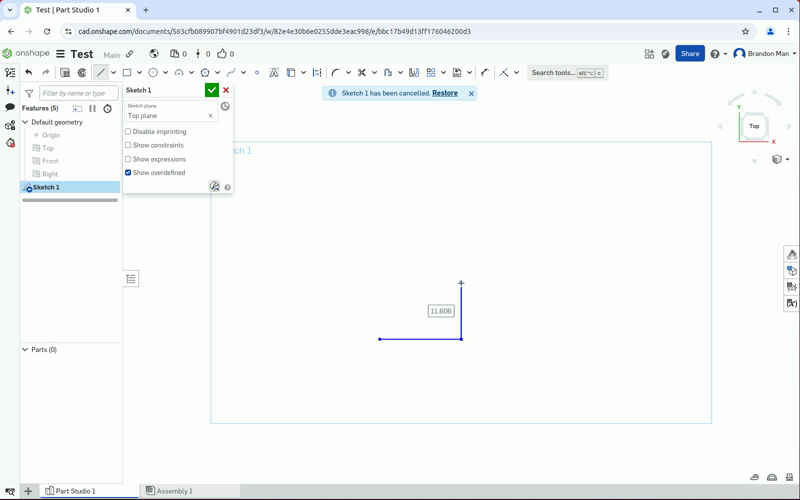
key_down(shift)
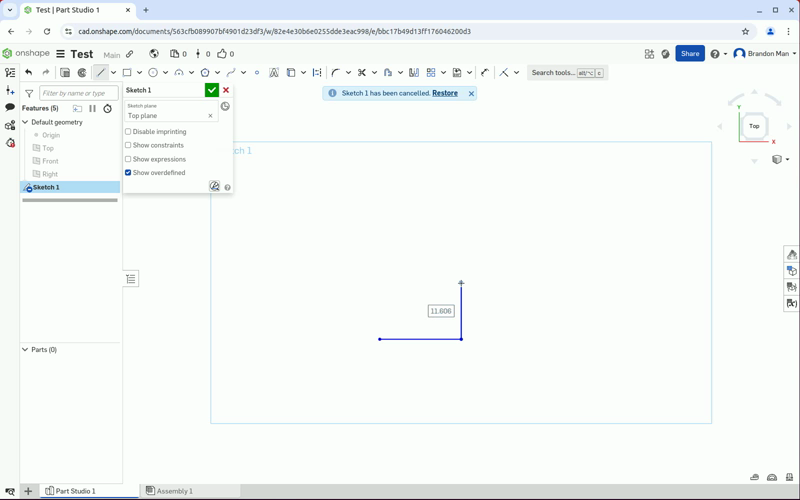
mouse_move(379, 282)
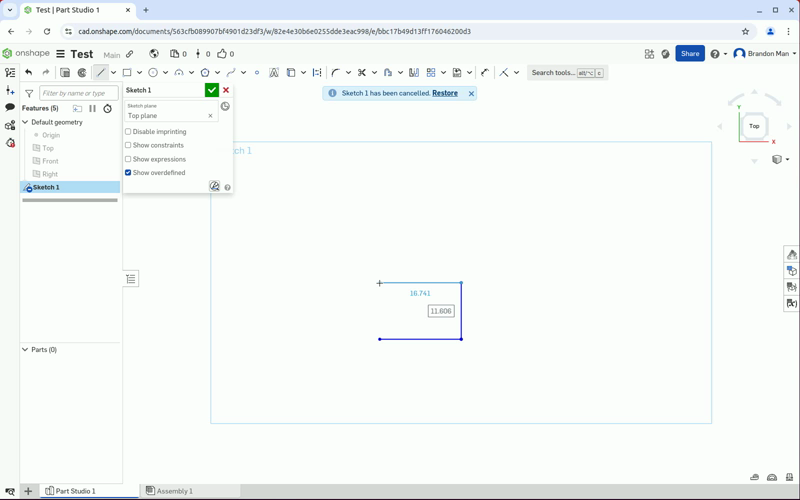
click(379, 282)
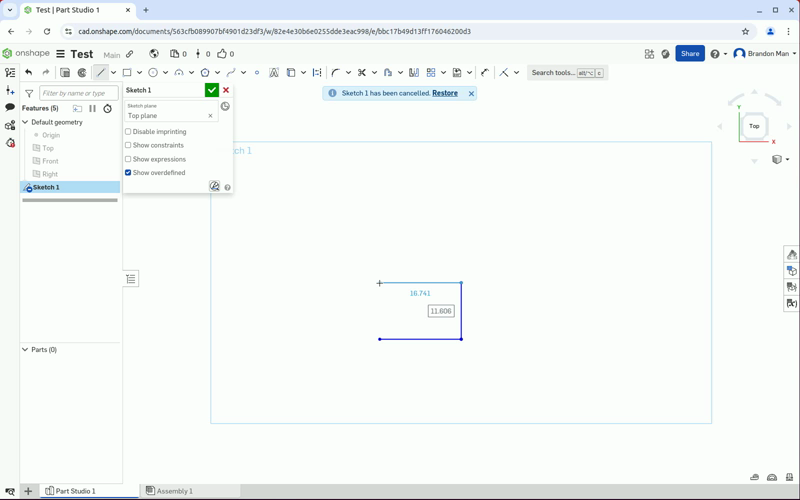
key_up(shift)
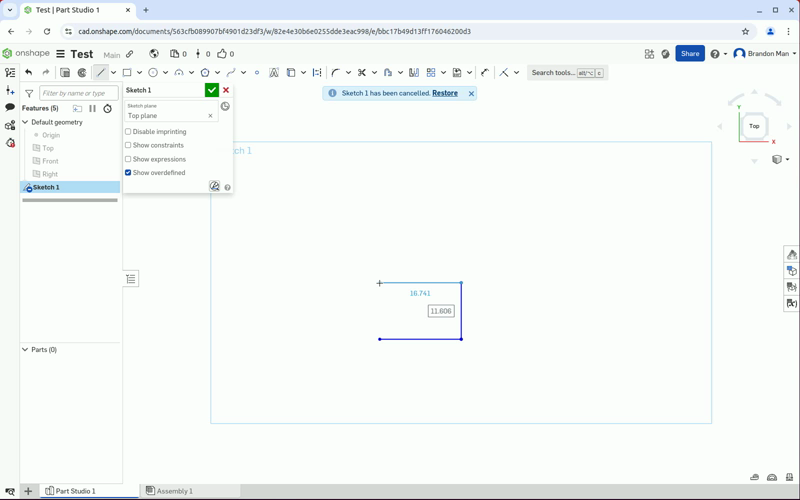
mouse_move(409, 282)
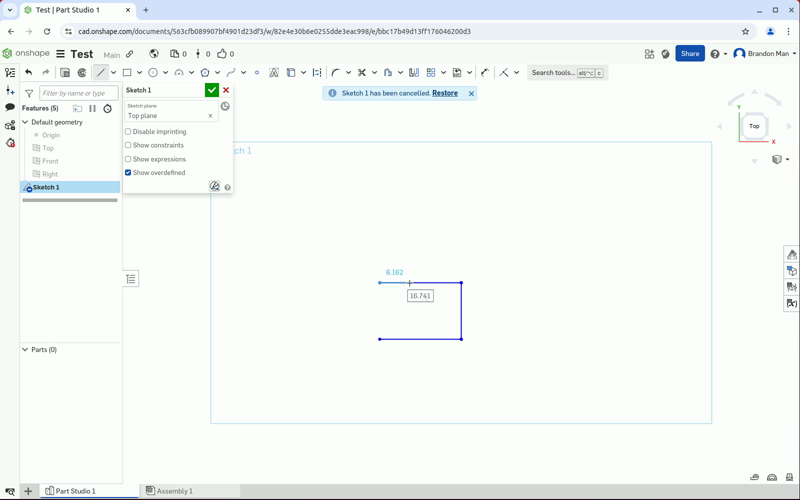
key_down(shift)
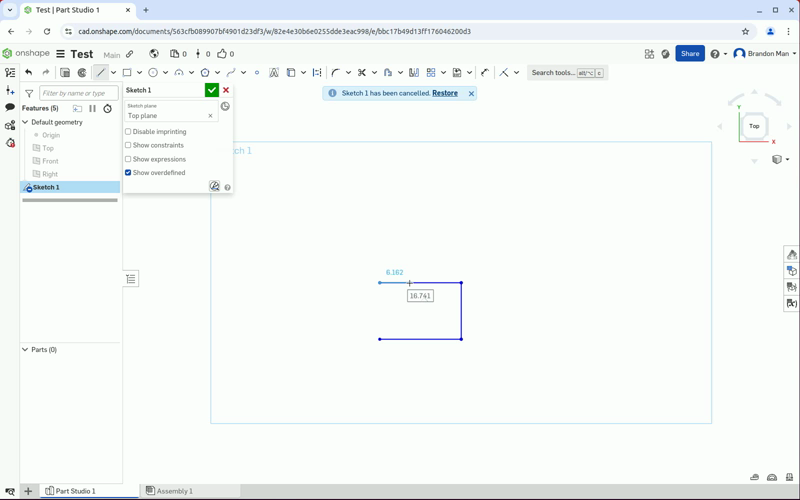
mouse_move(379, 339)
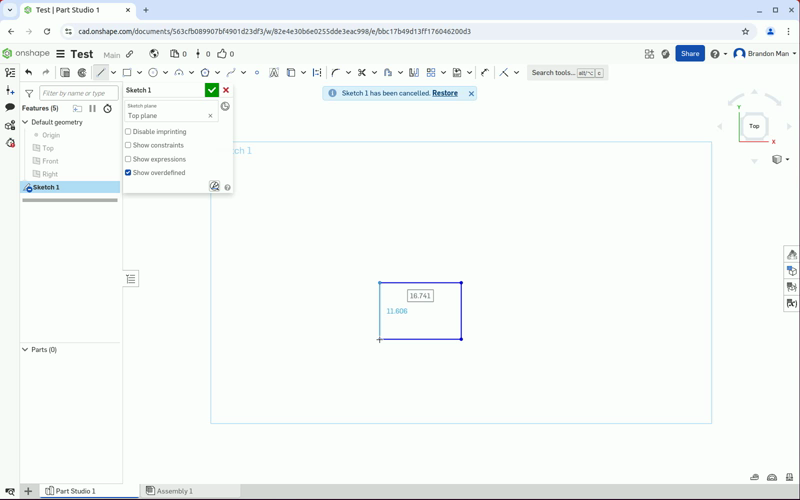
key_up(shift)
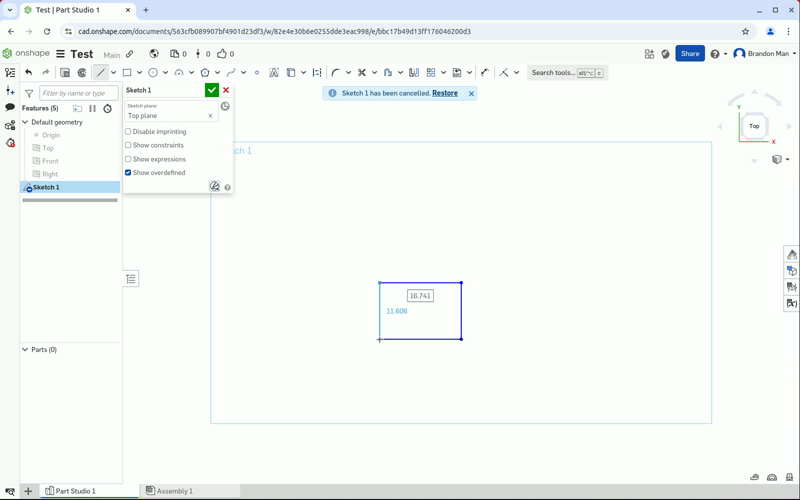
click(379, 339)
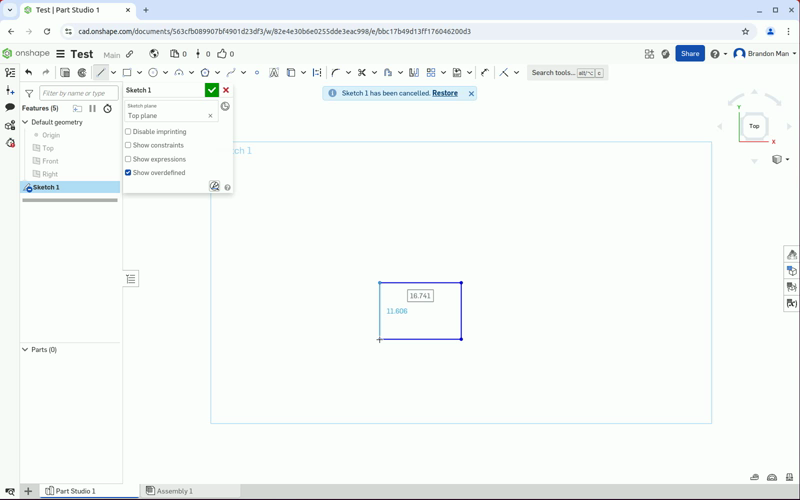
key(esc)
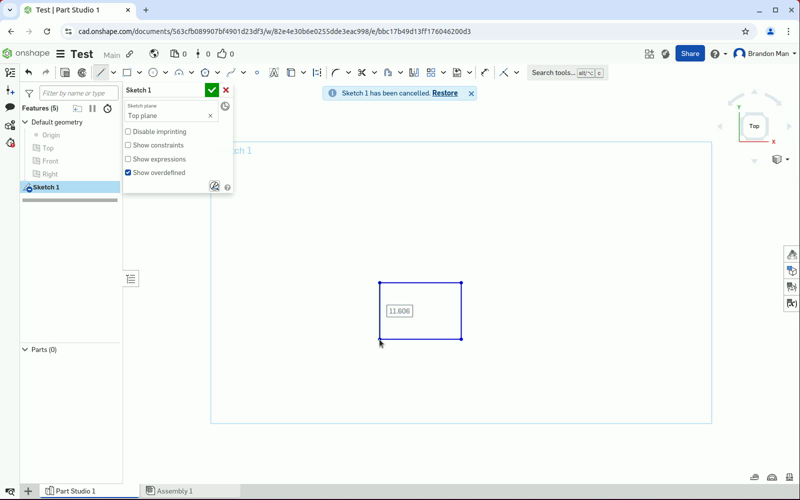
mouse_move(407, 324)
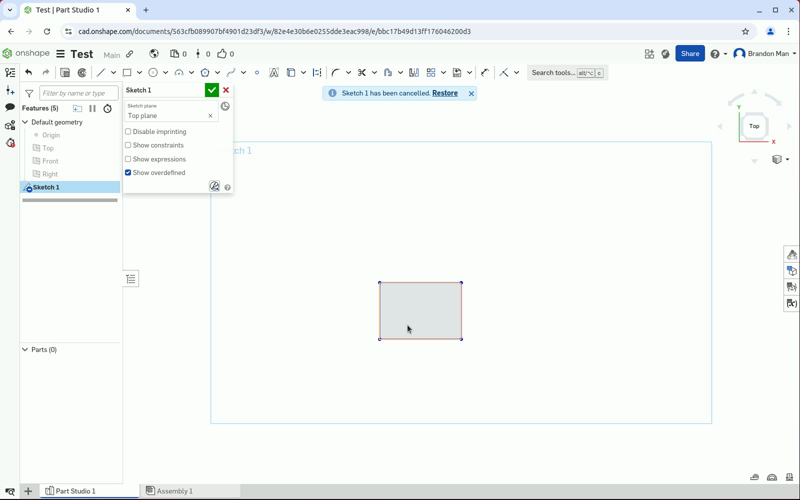
click(407, 324)
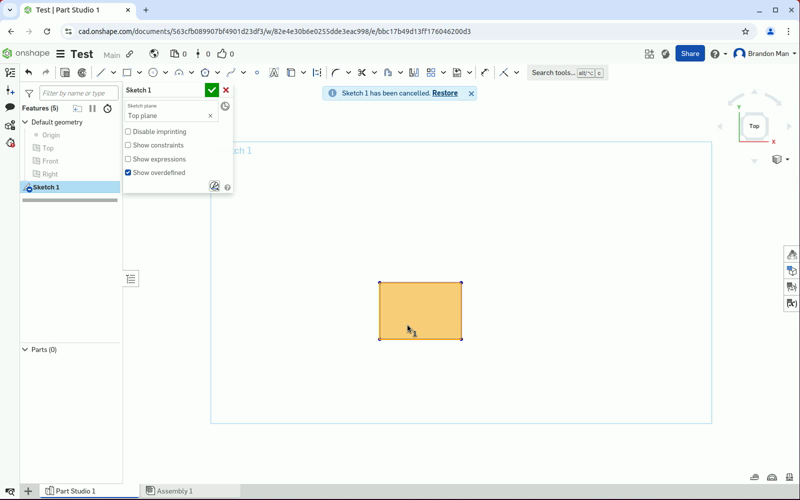
mouse_move(73, 352)
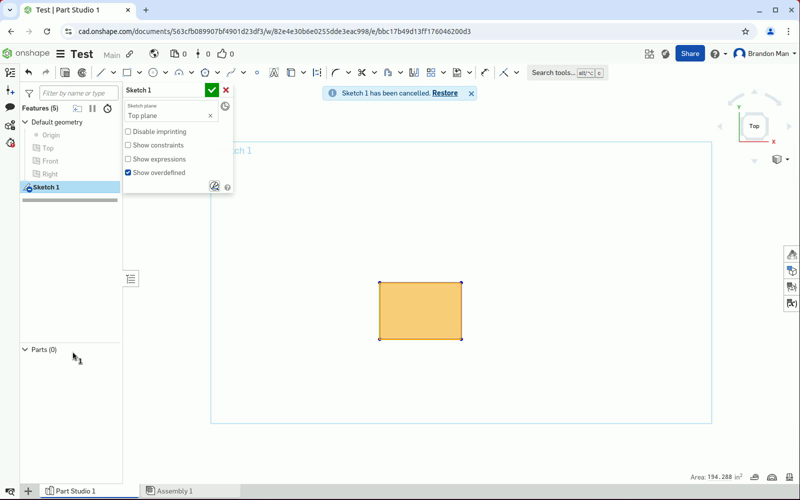
key(shift+y)
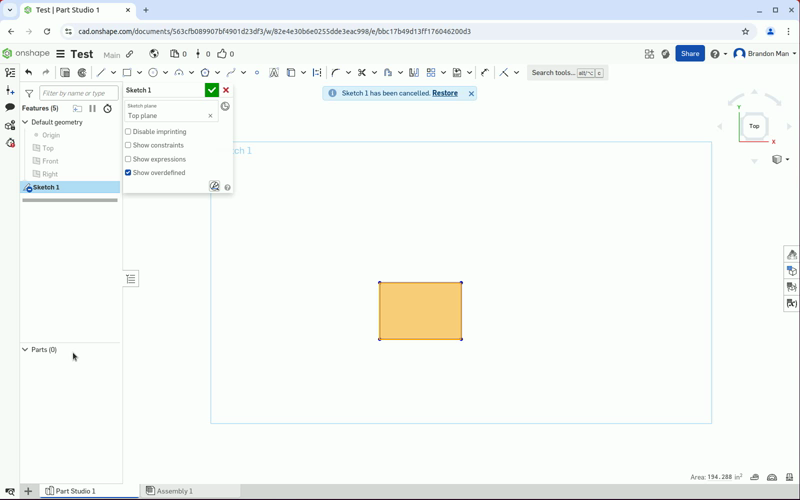
key(shift+e)
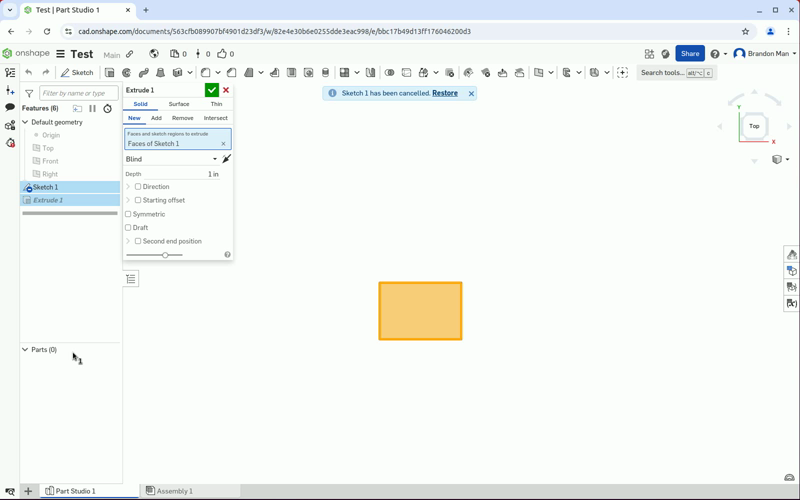
mouse_move(143, 106)
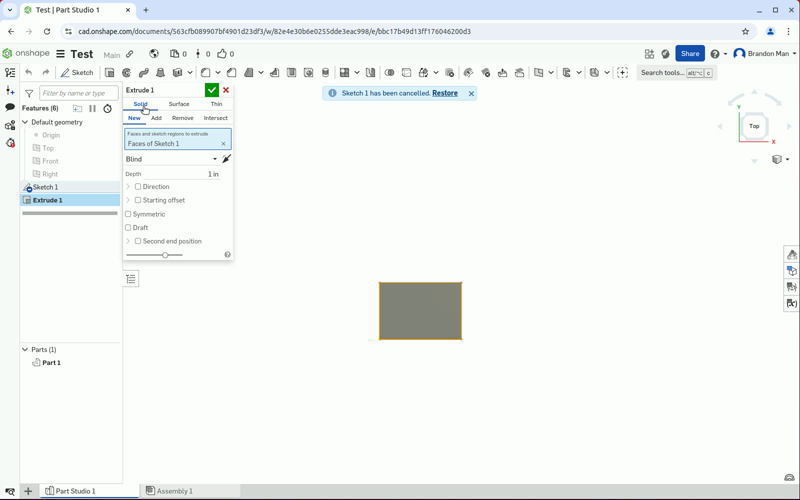
click(143, 106)
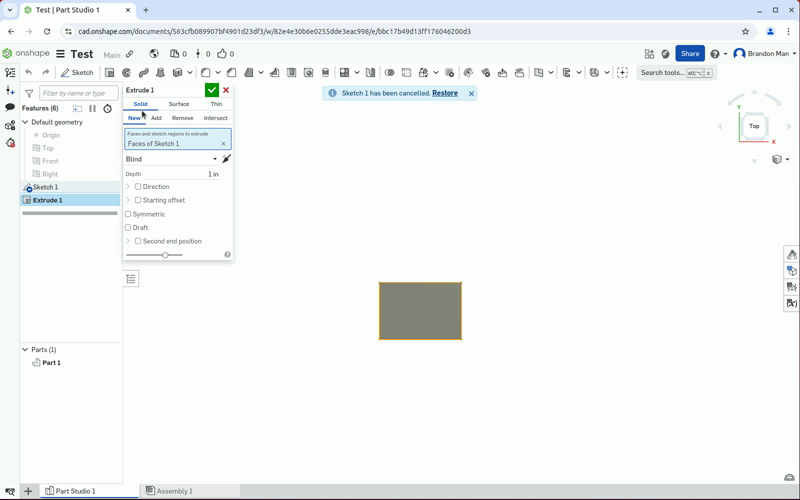
mouse_move(137, 120)
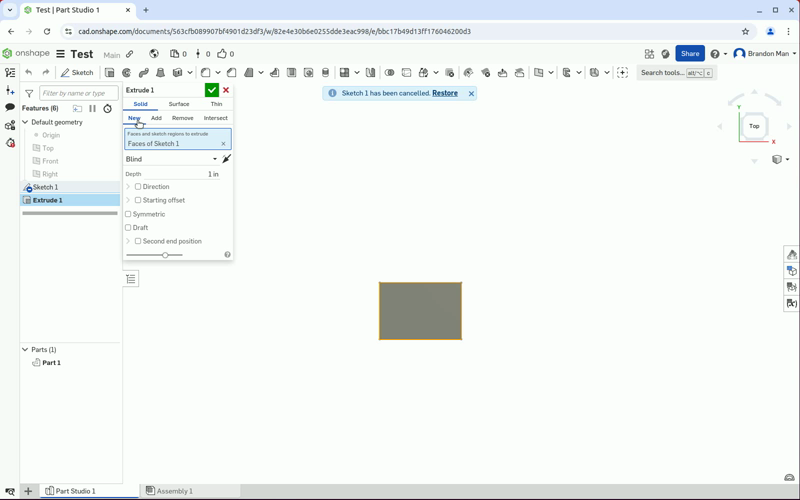
click(137, 120)
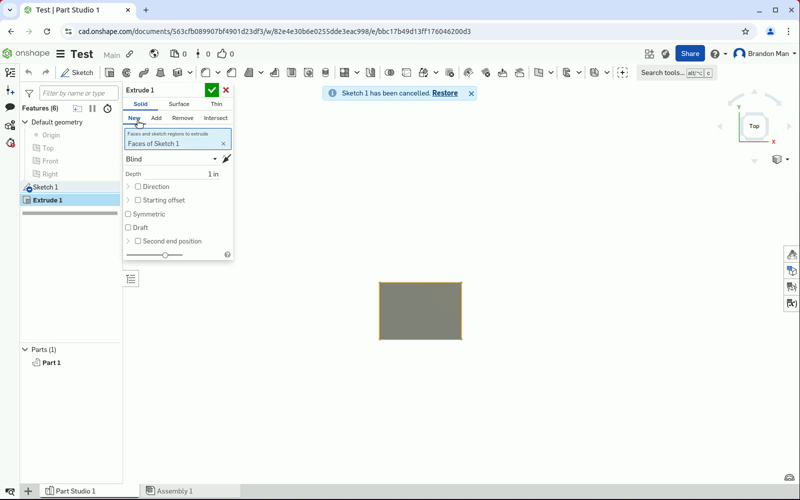
key(tab, 4)
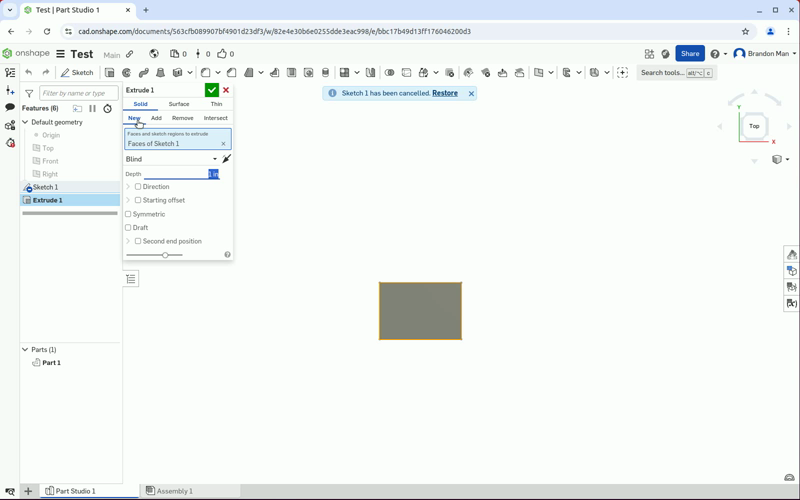
text(3.37)
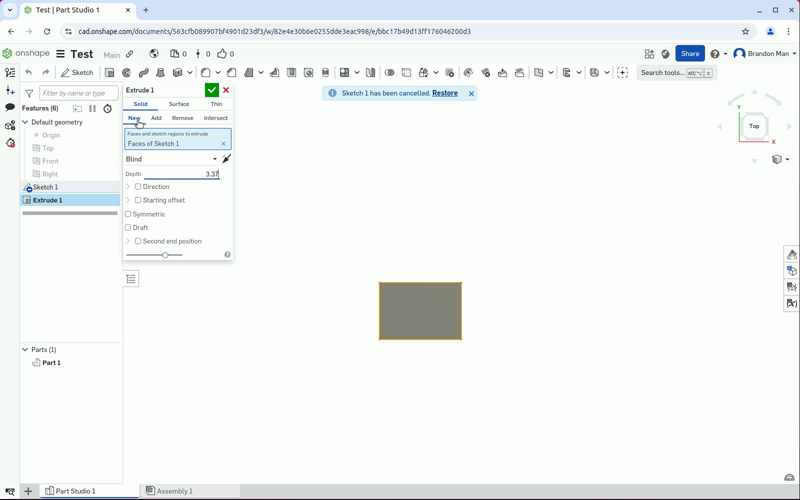
key(enter)
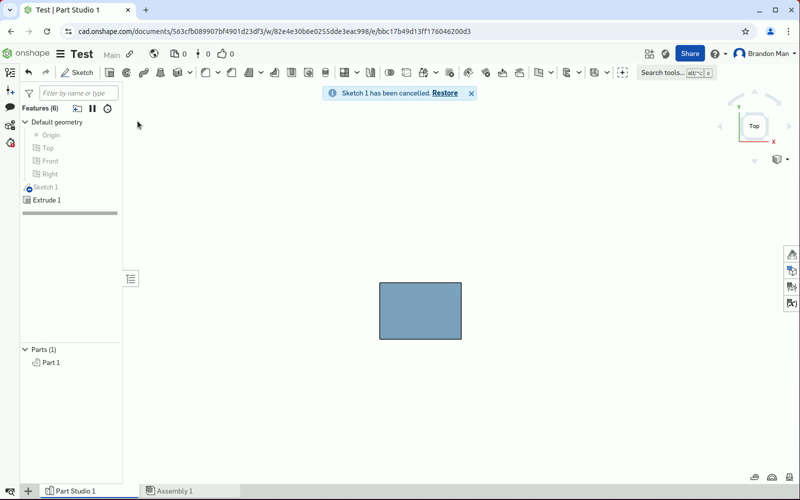
key(shift+h)
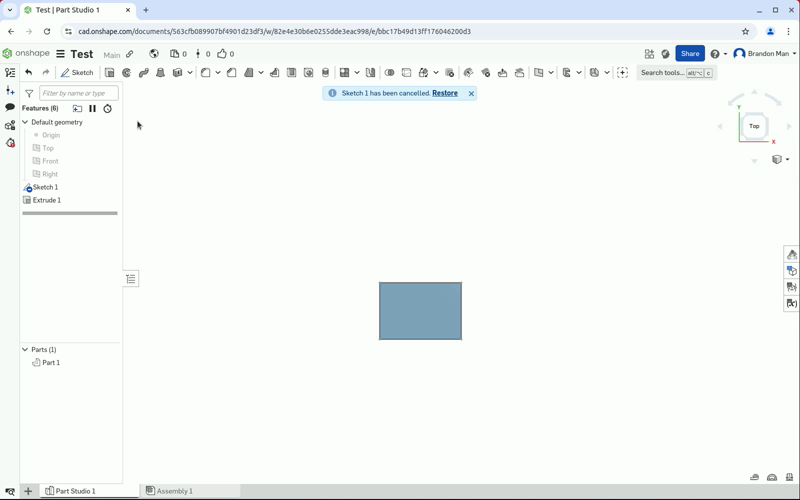
key(shift+h)
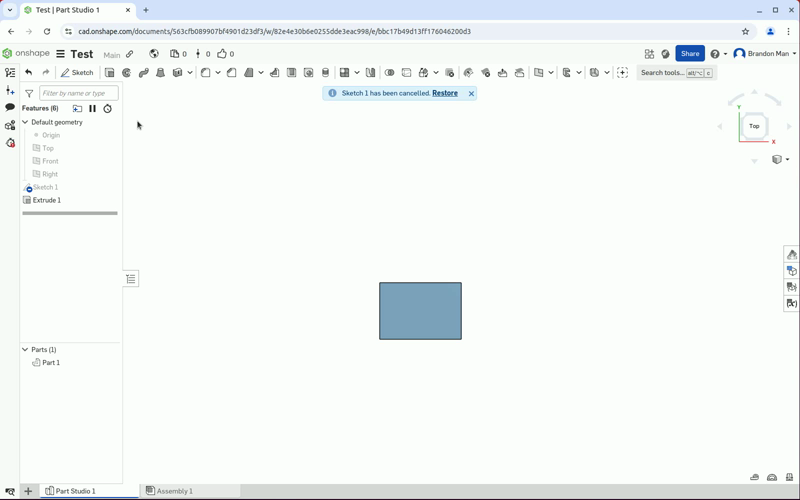
mouse_move(73, 189)
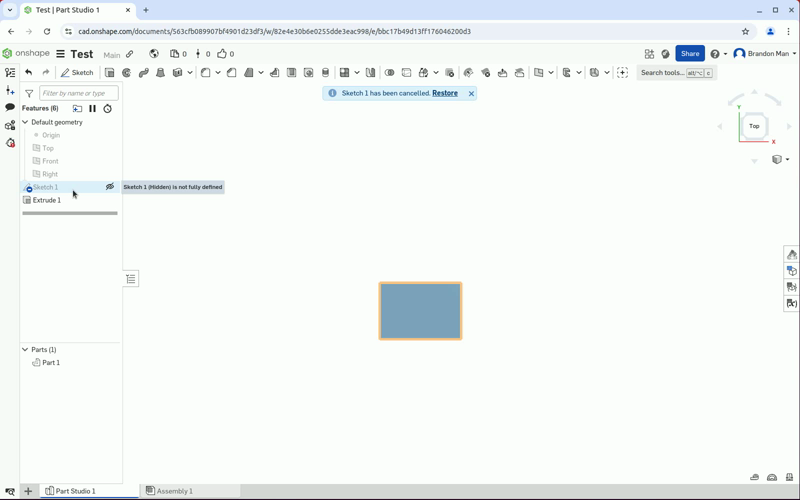
click(73, 189)
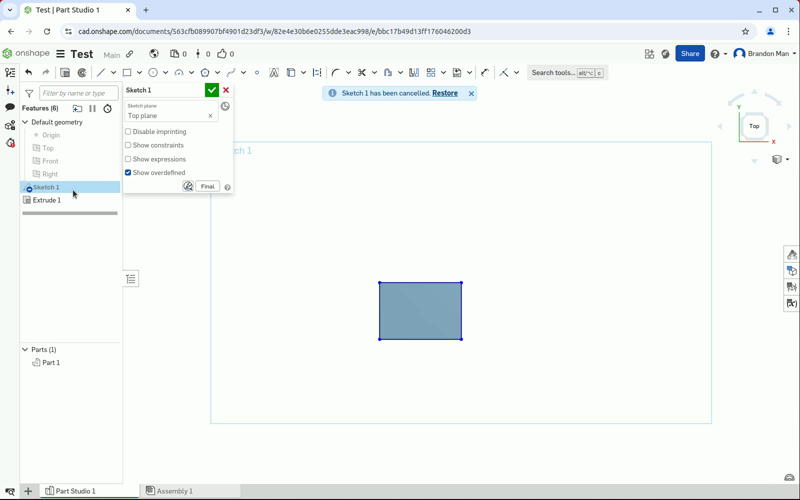
mouse_move(229, 92)
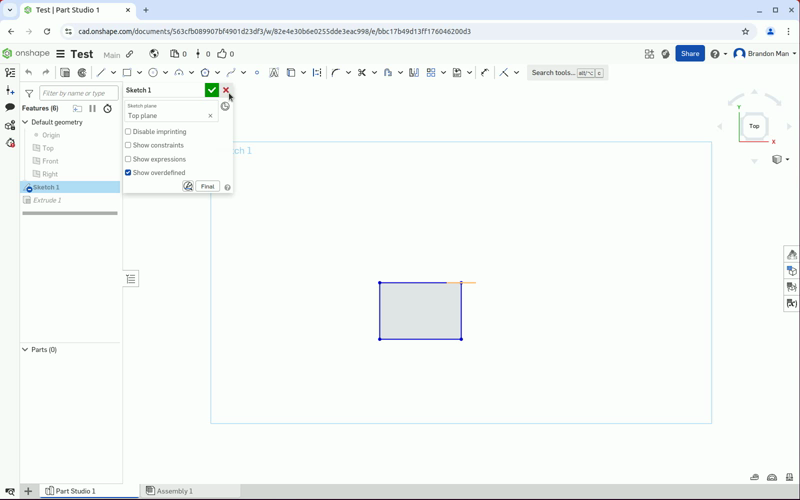
click(229, 92)
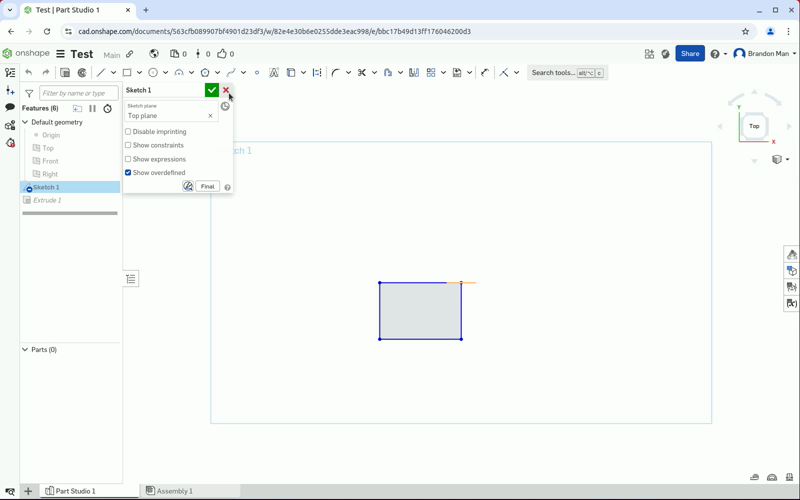
key(shift+s)
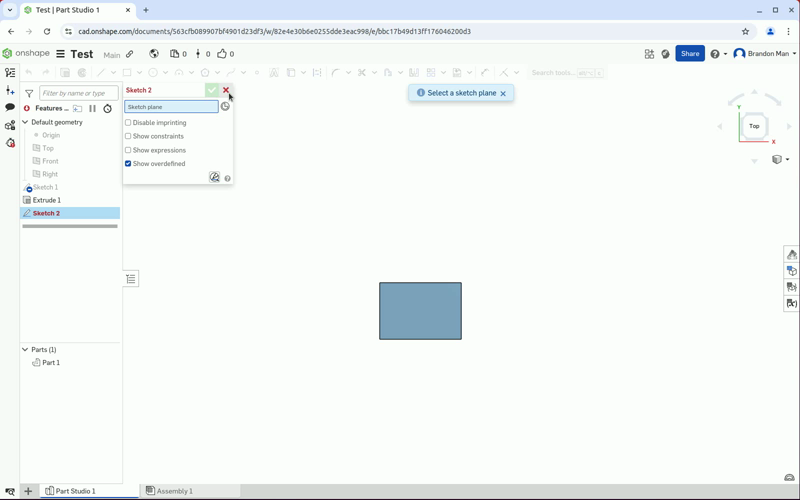
mouse_move(73, 150)
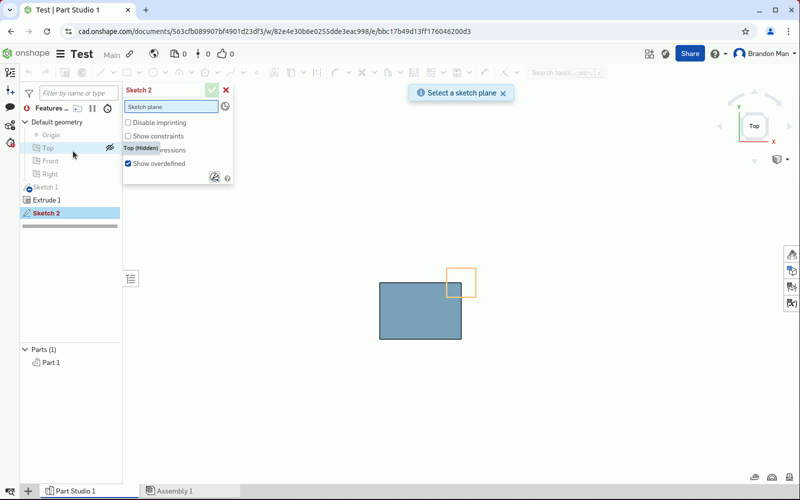
click(73, 150)
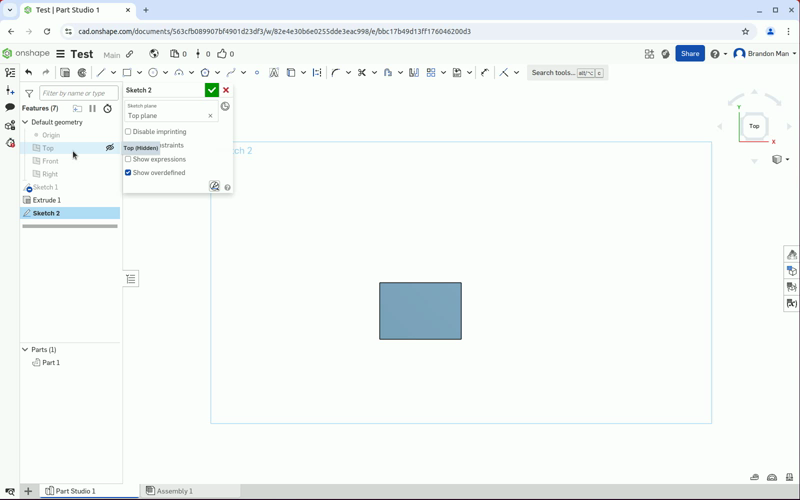
mouse_move(73, 352)
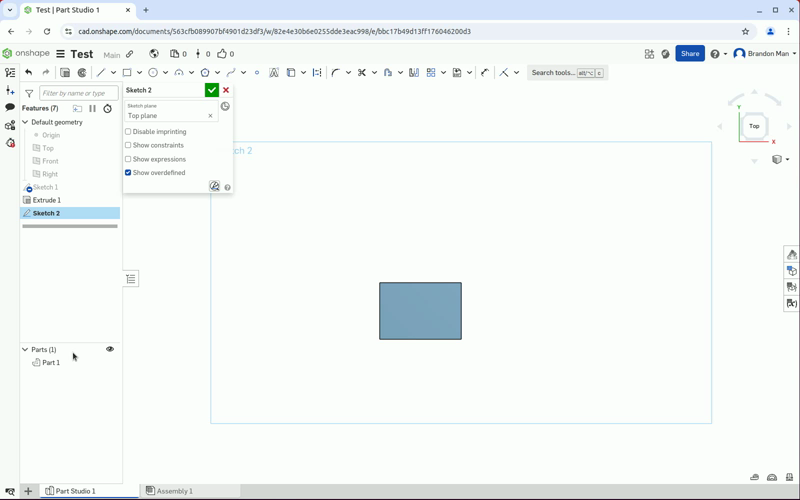
key(y)
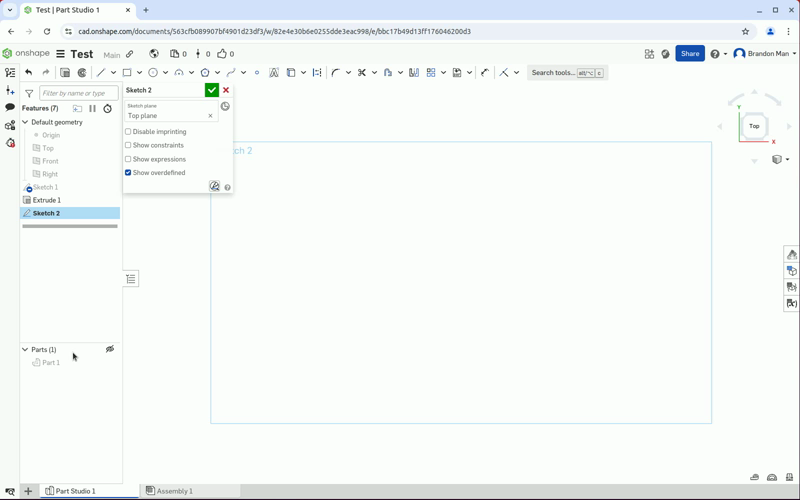
key(l)
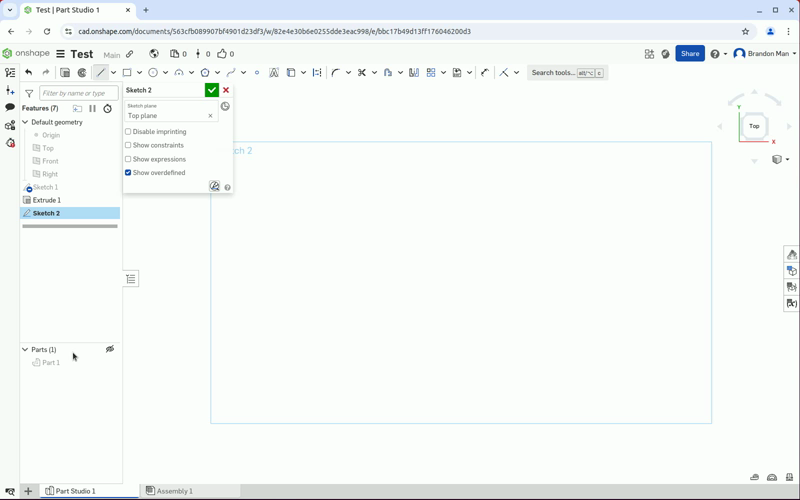
key_down(shift)
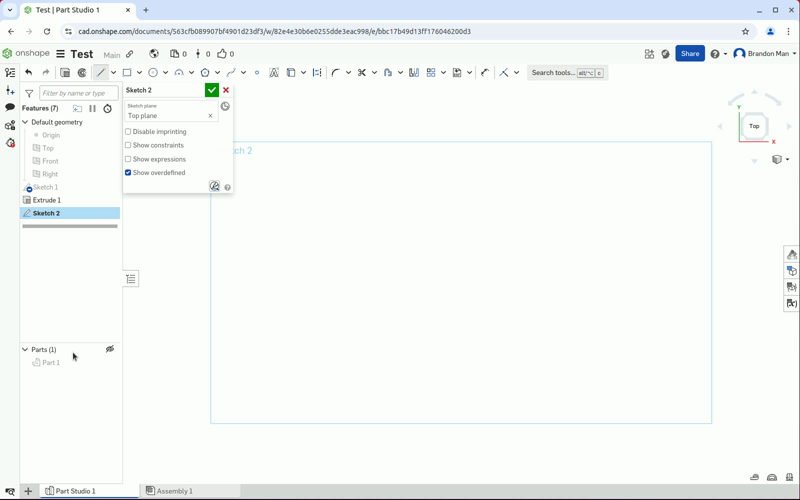
mouse_move(379, 282)
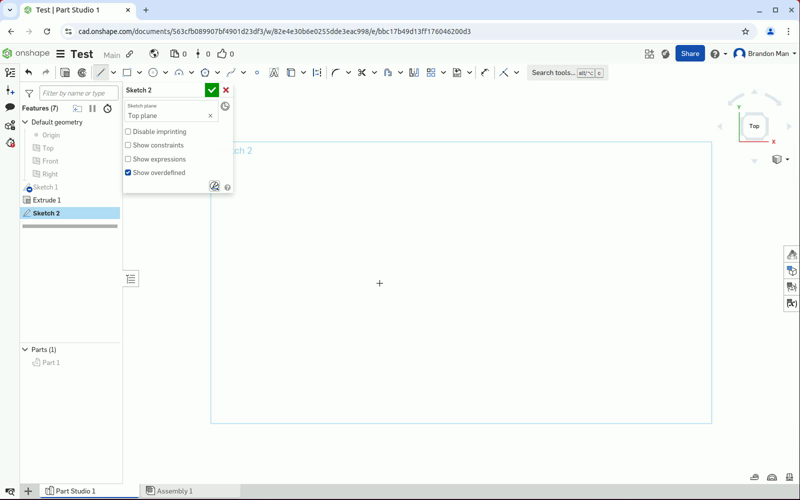
click(379, 282)
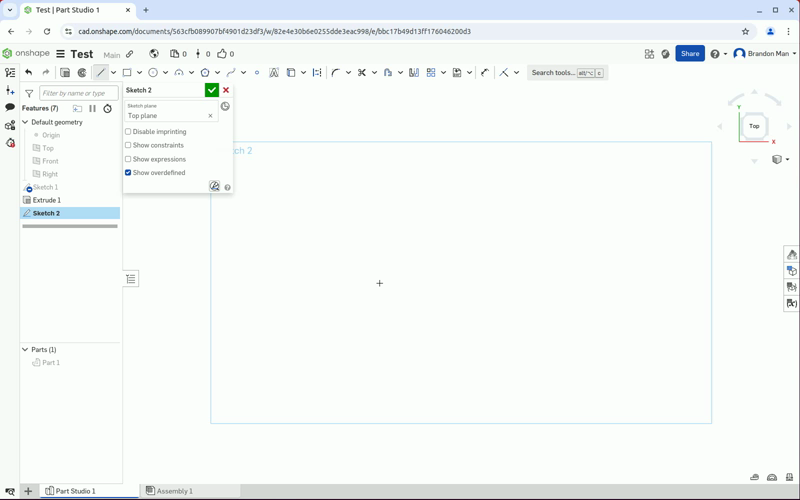
key_up(shift)
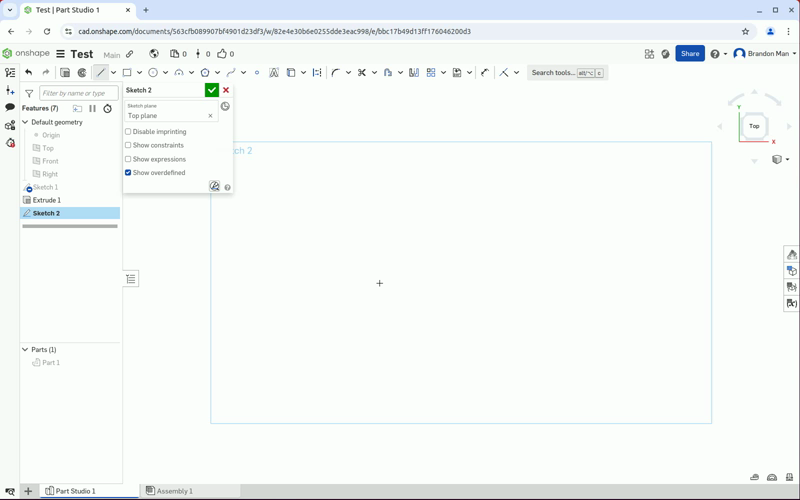
key_down(shift)
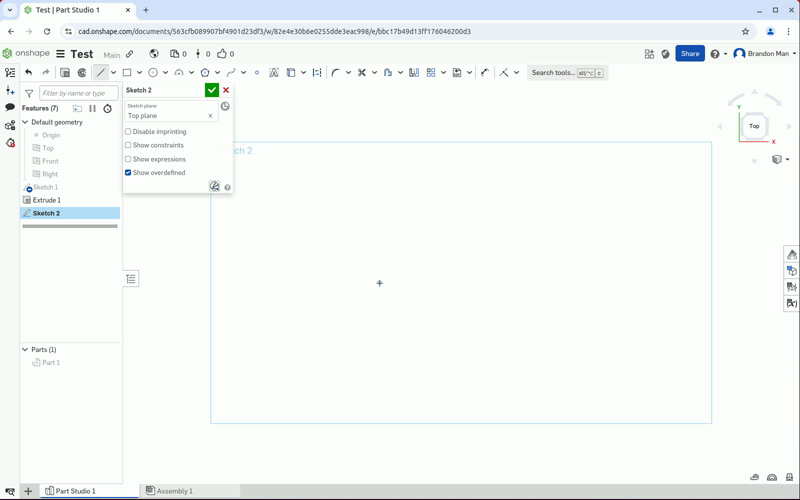
mouse_move(461, 282)
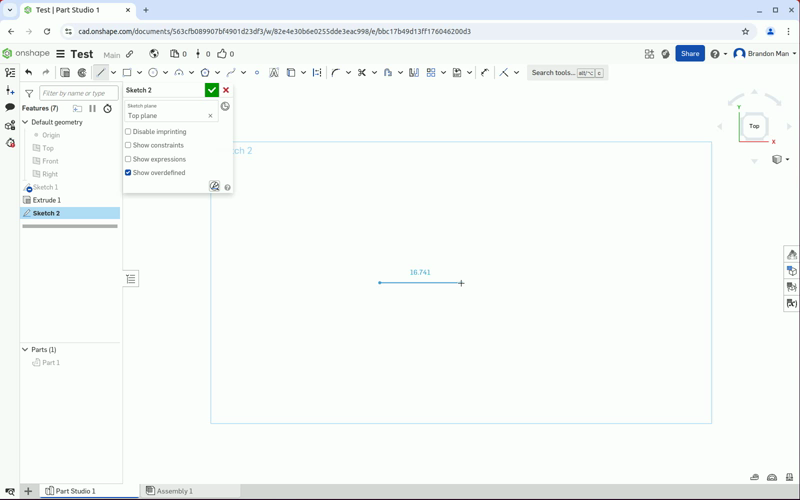
click(461, 282)
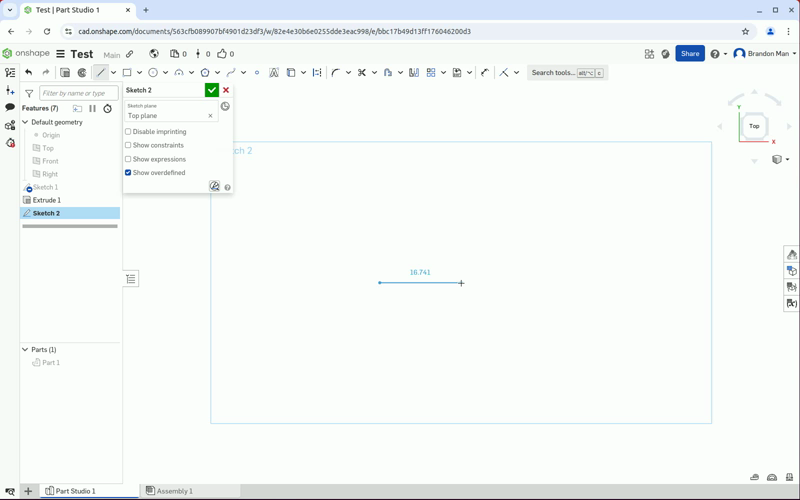
key_up(shift)
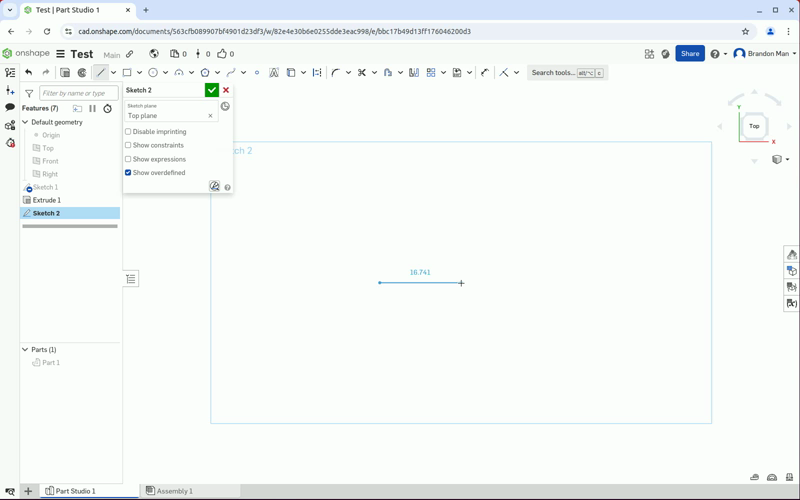
key_down(shift)
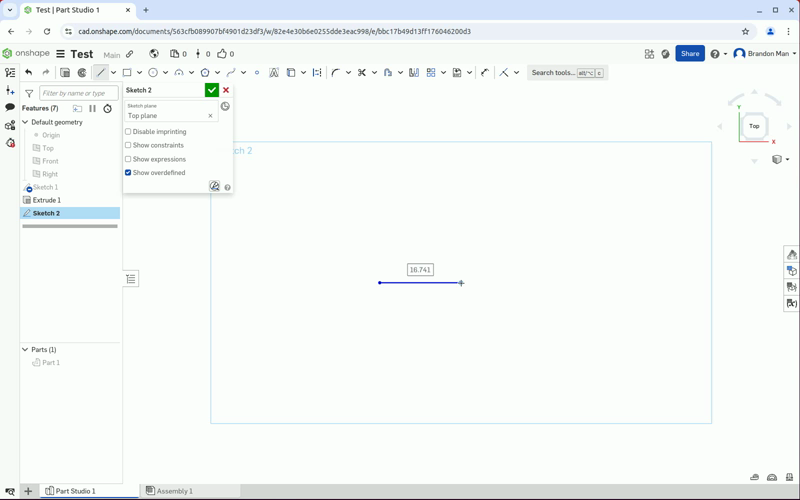
mouse_move(491, 282)
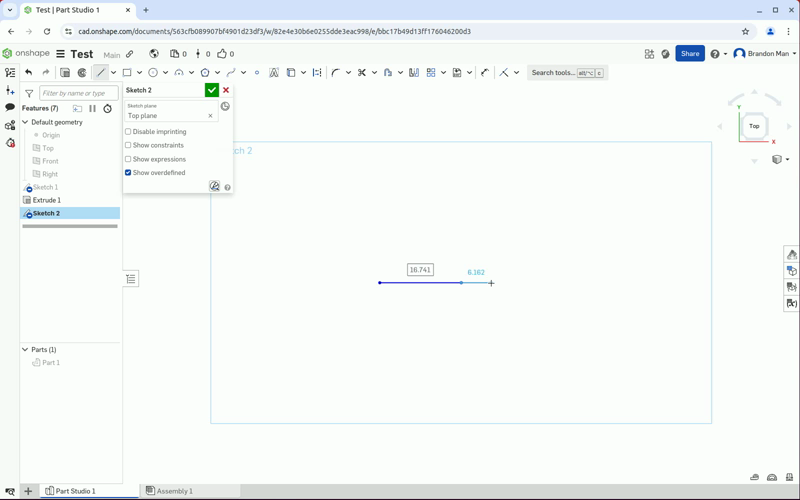
mouse_move(461, 258)
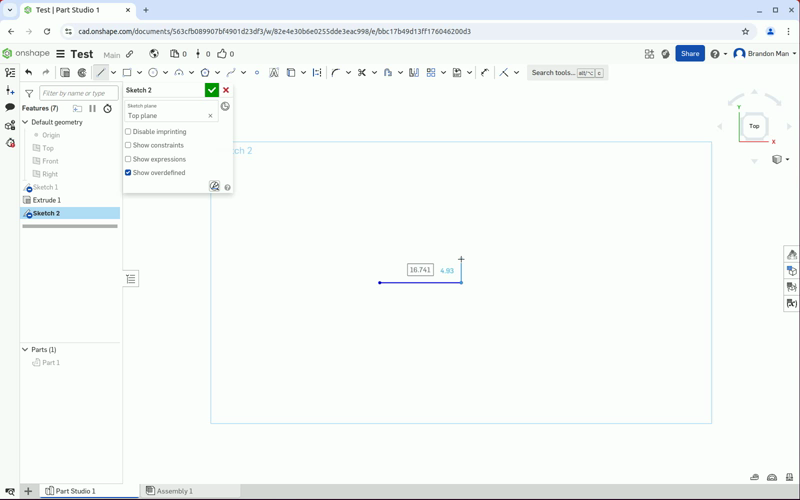
click(461, 258)
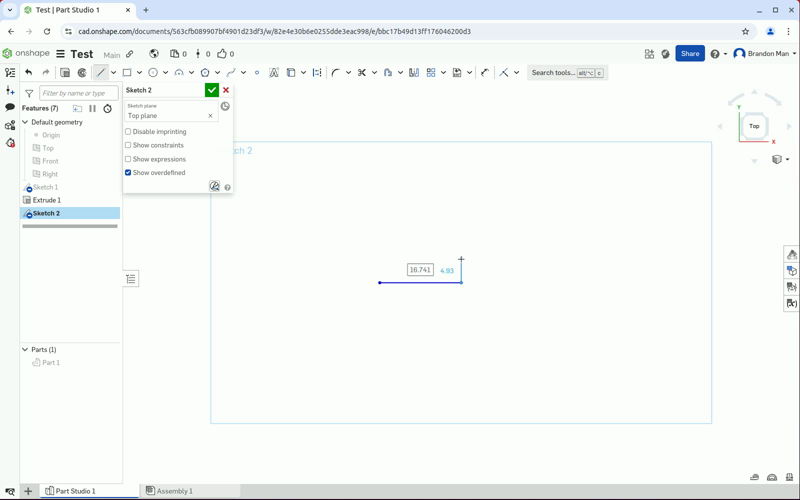
key_up(shift)
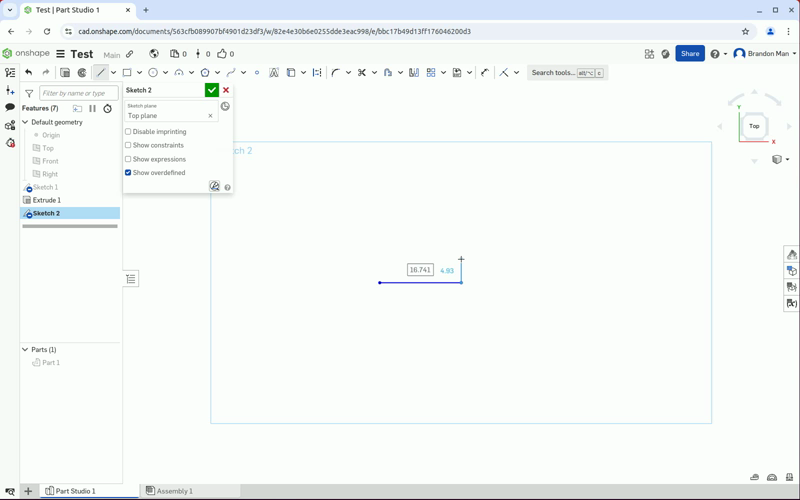
key_down(shift)
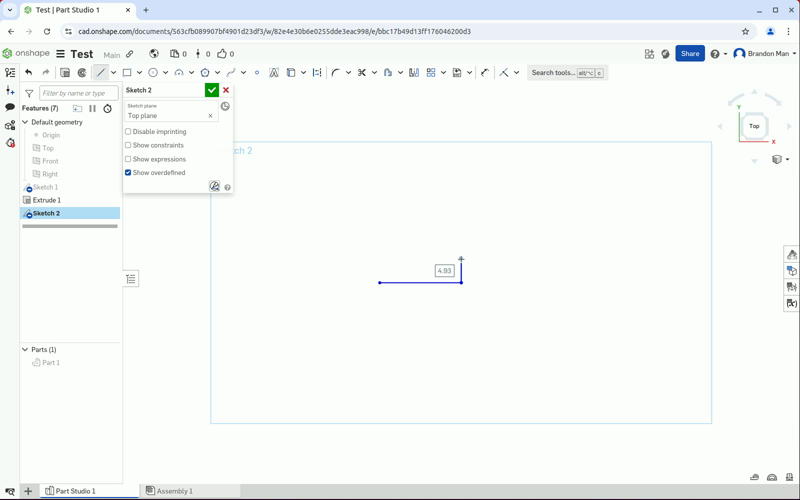
mouse_move(379, 258)
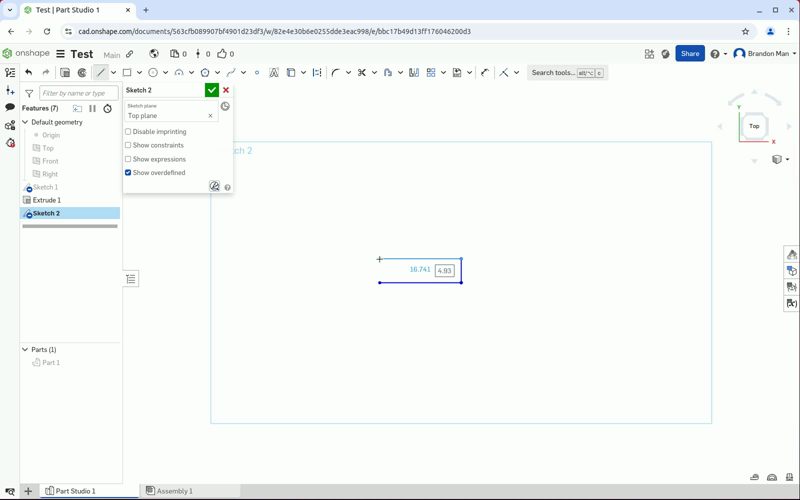
click(379, 258)
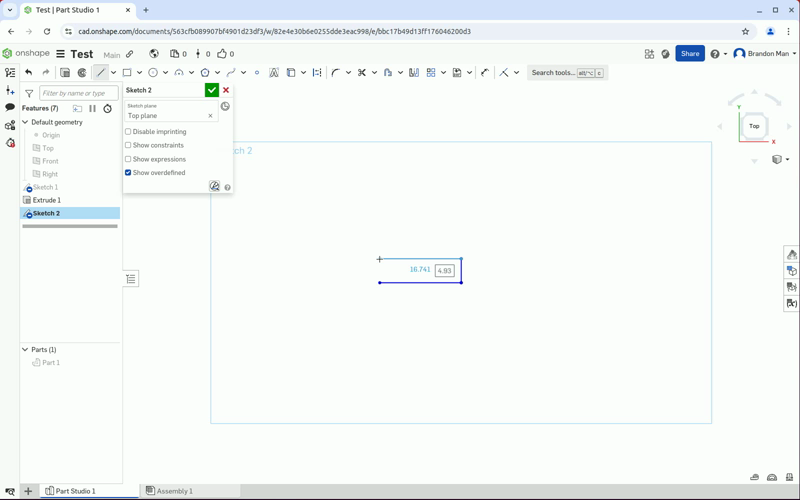
key_up(shift)
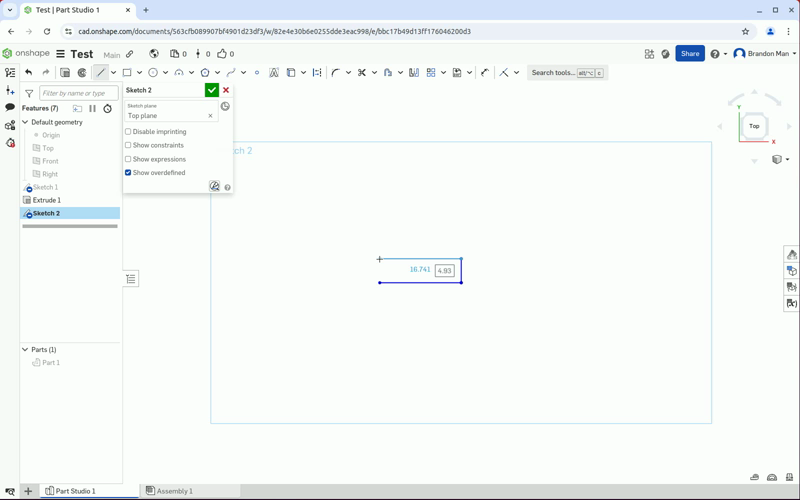
mouse_move(409, 258)
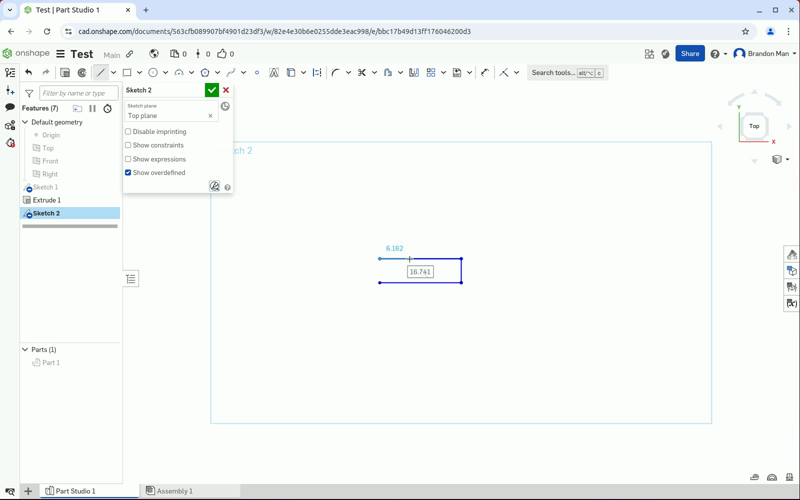
key_down(shift)
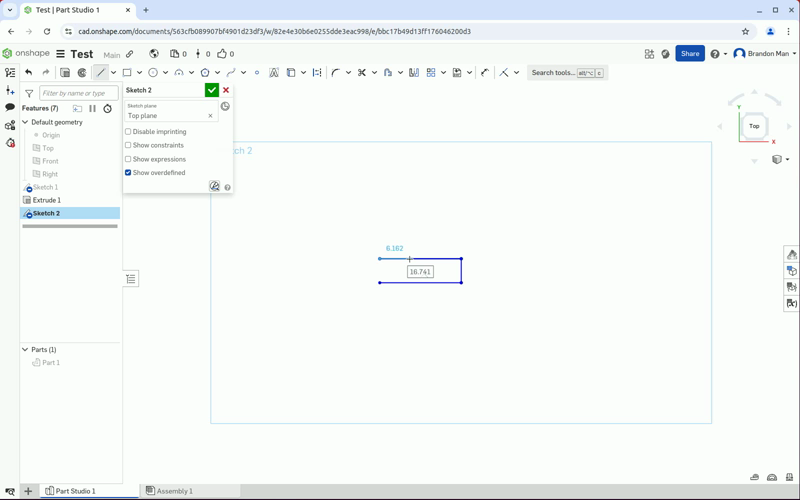
mouse_move(379, 282)
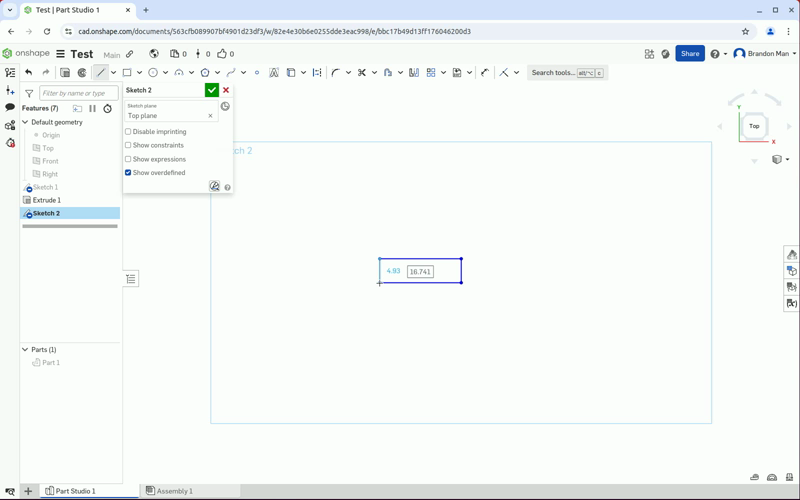
key_up(shift)
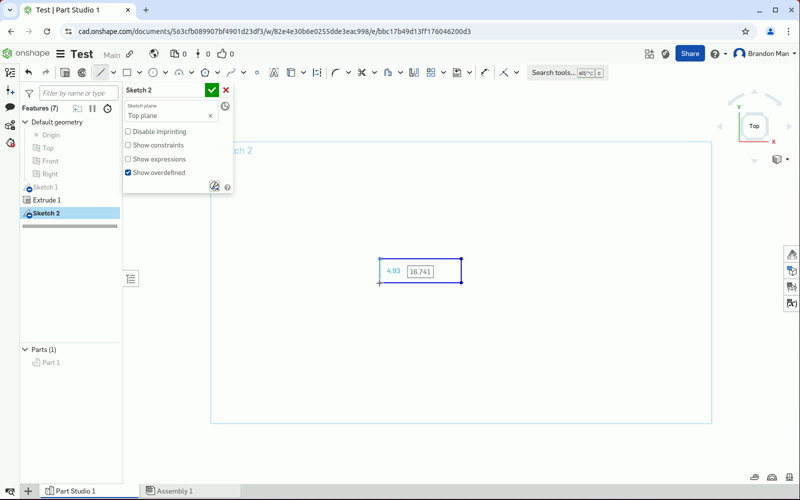
click(379, 282)
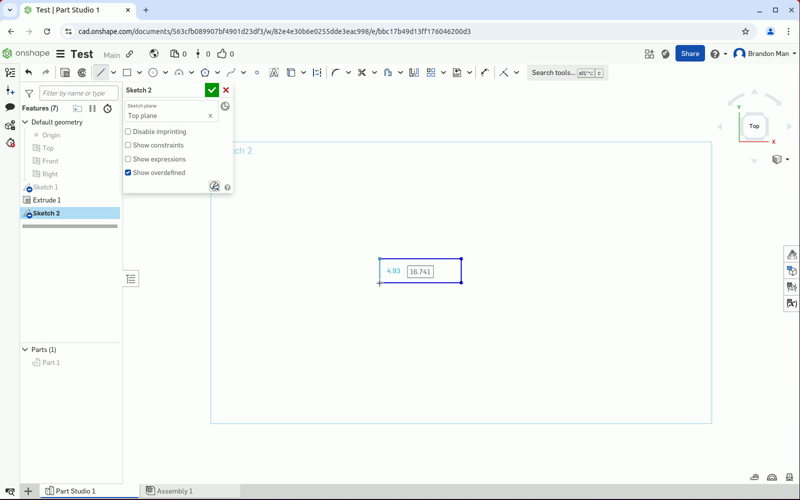
key(esc)
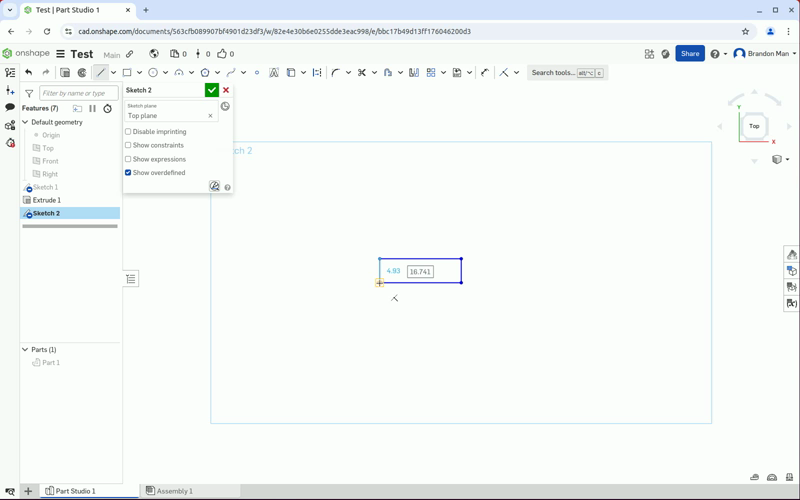
mouse_move(444, 269)
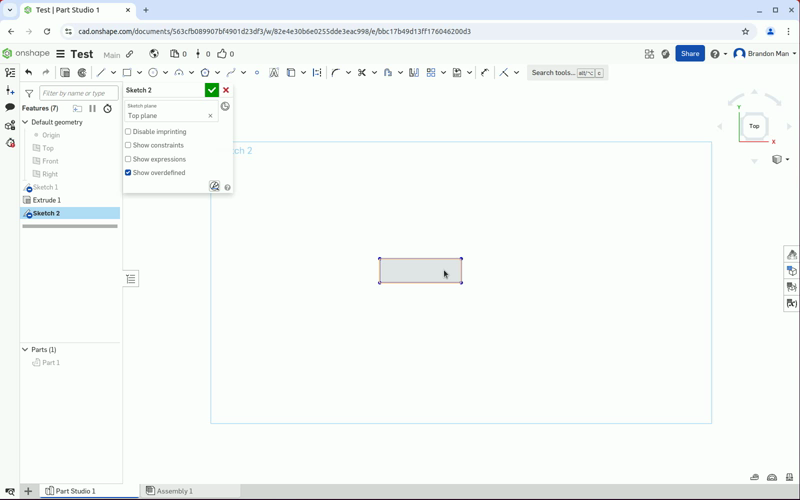
click(444, 269)
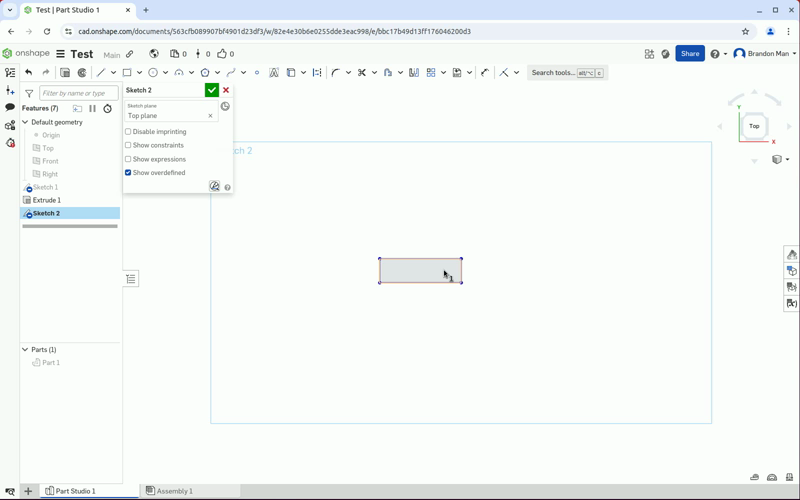
mouse_move(73, 352)
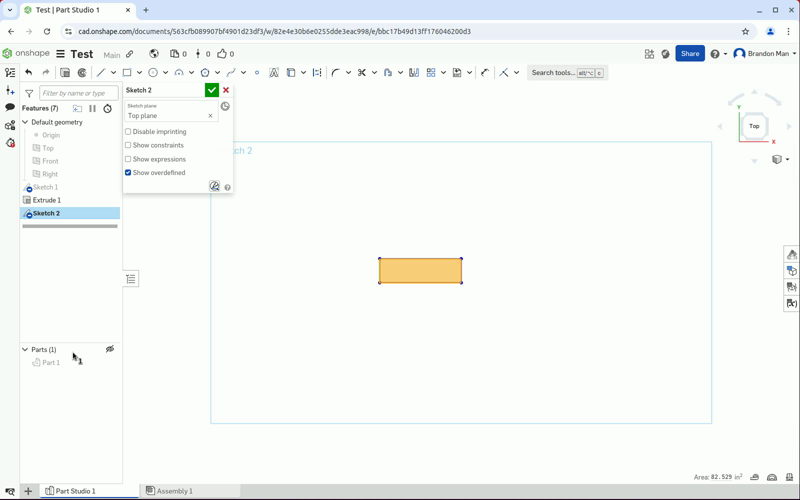
key(shift+y)
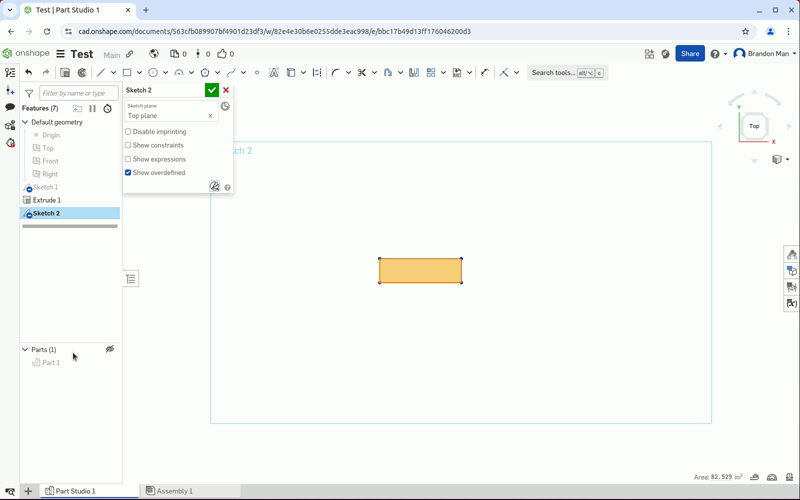
key(shift+e)
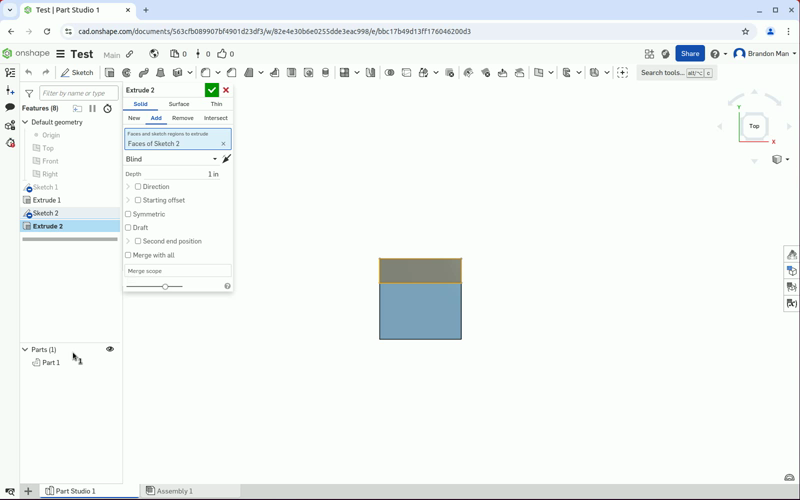
mouse_move(143, 106)
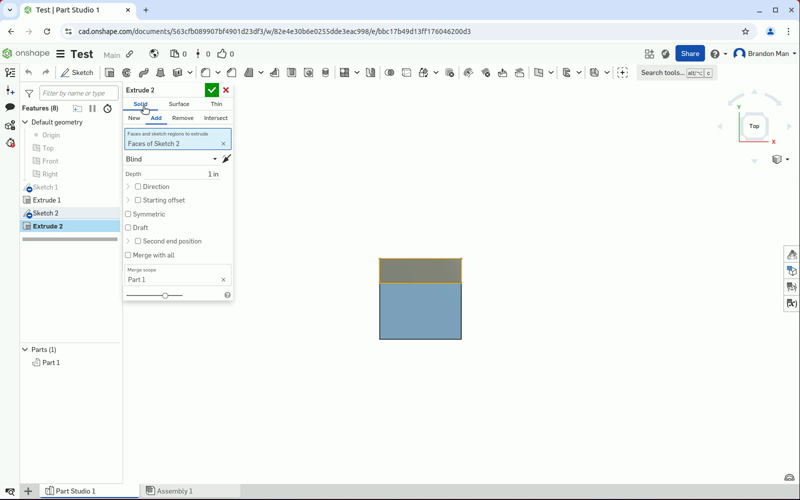
click(143, 106)
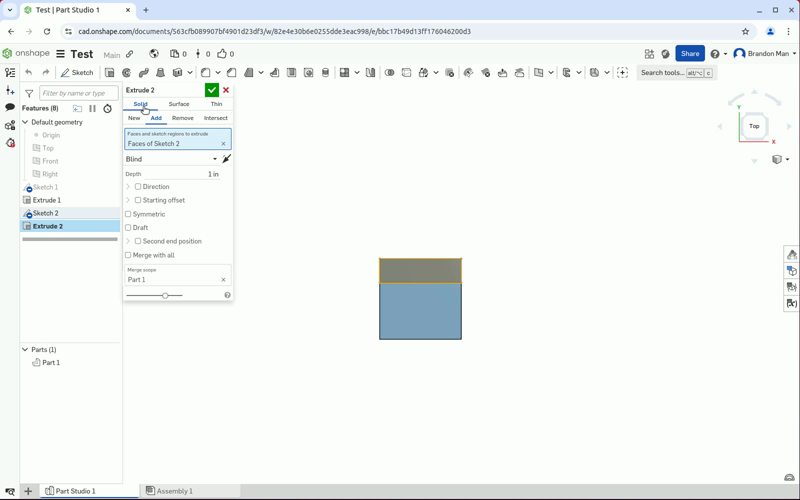
mouse_move(137, 120)
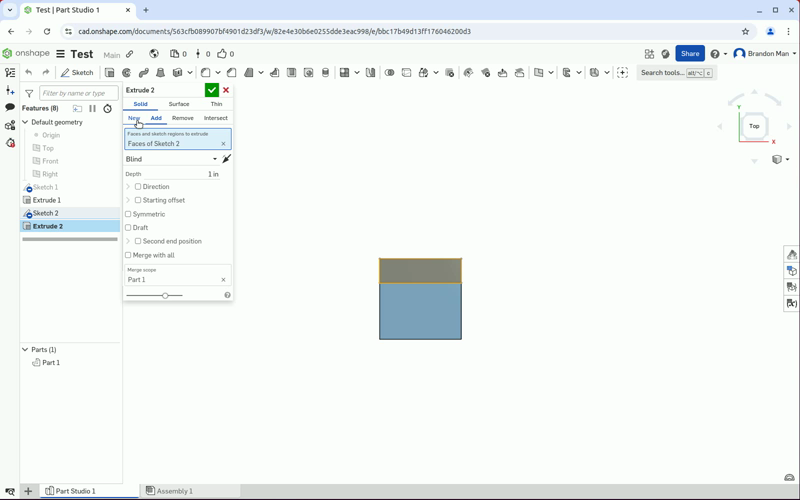
click(137, 120)
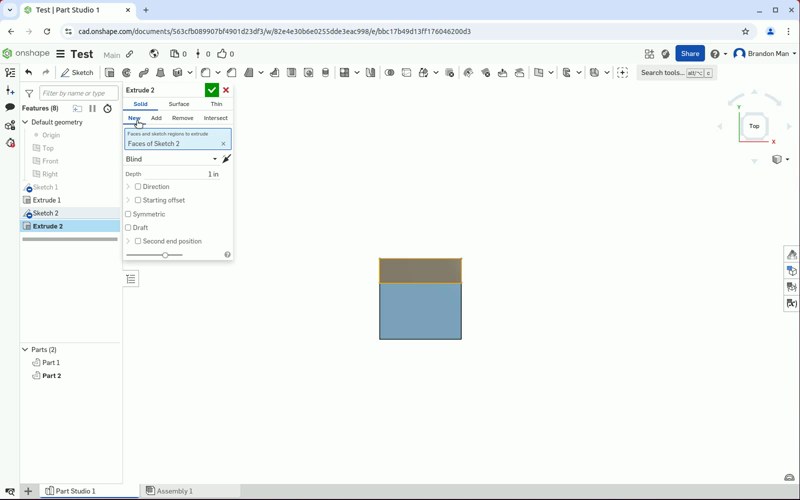
key(tab, 4)
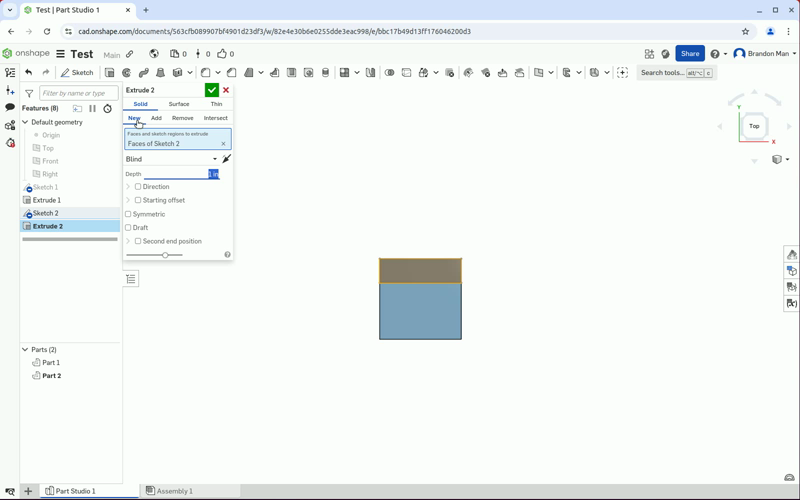
text(3.37)
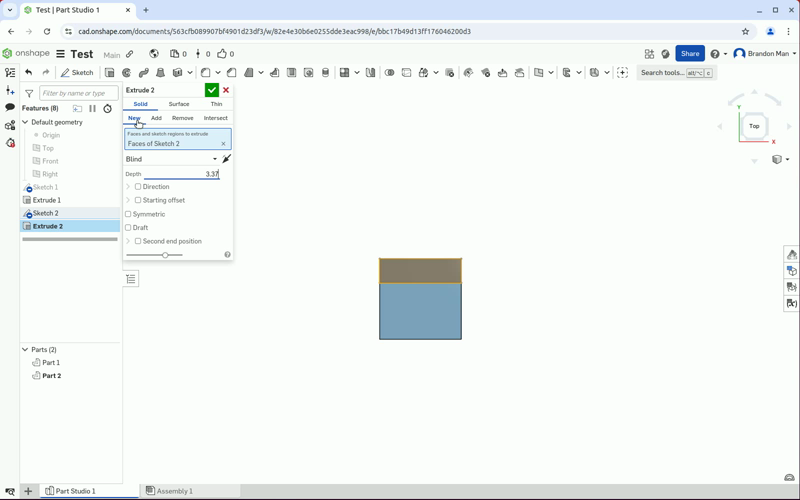
key(enter)
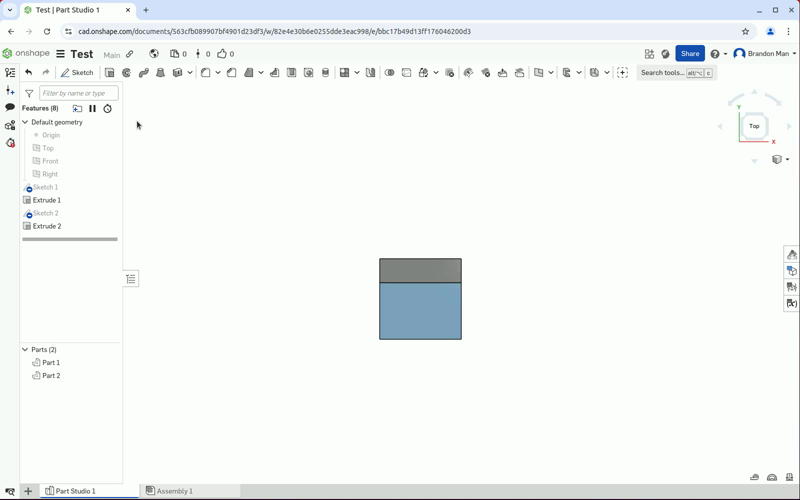
key(shift+h)
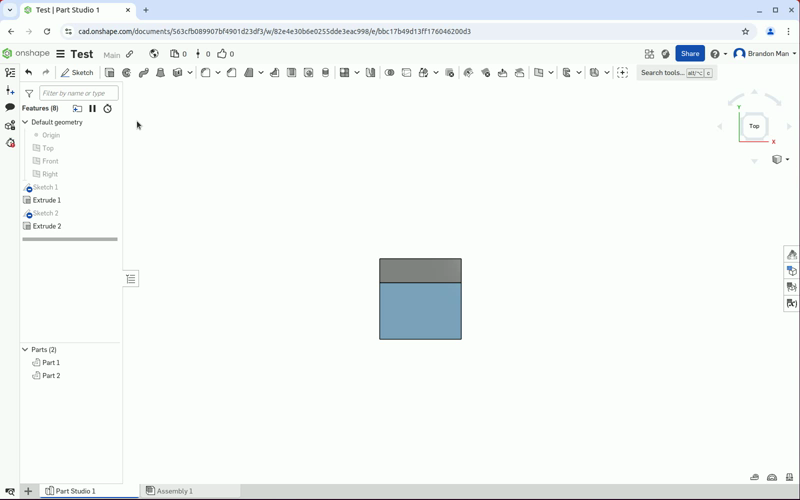
key(shift+h)
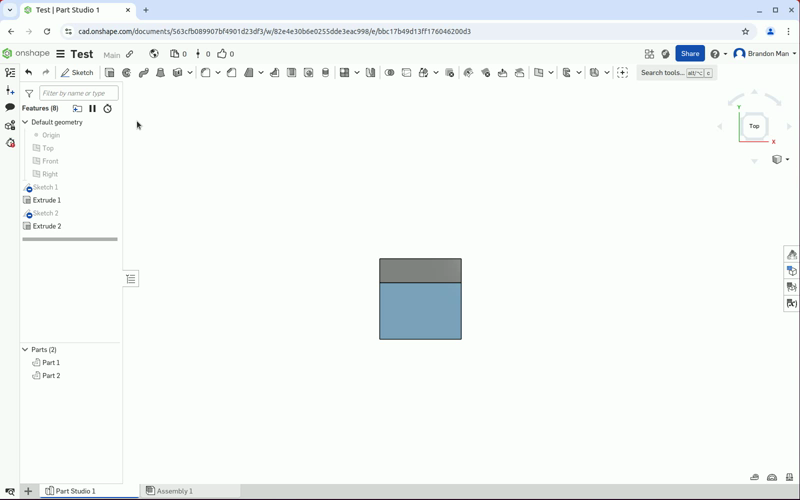
mouse_move(73, 189)
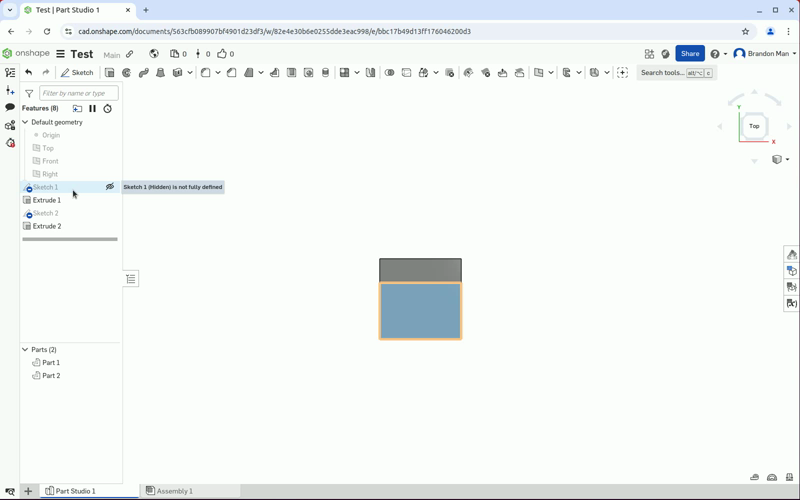
click(73, 189)
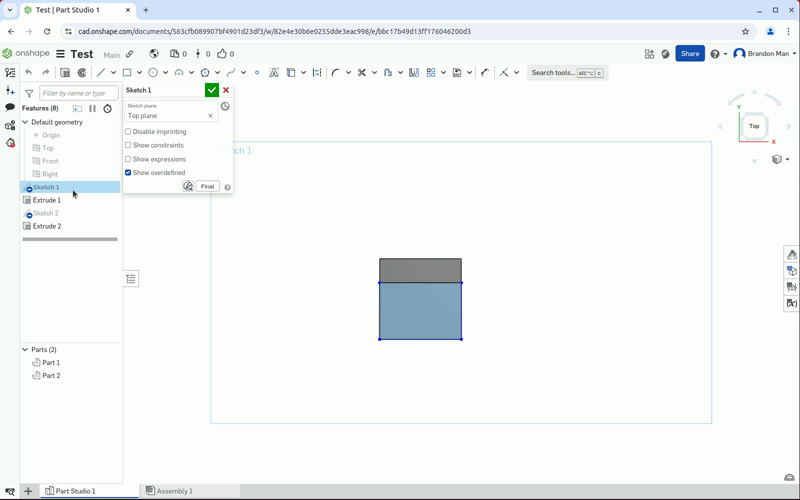
mouse_move(229, 92)
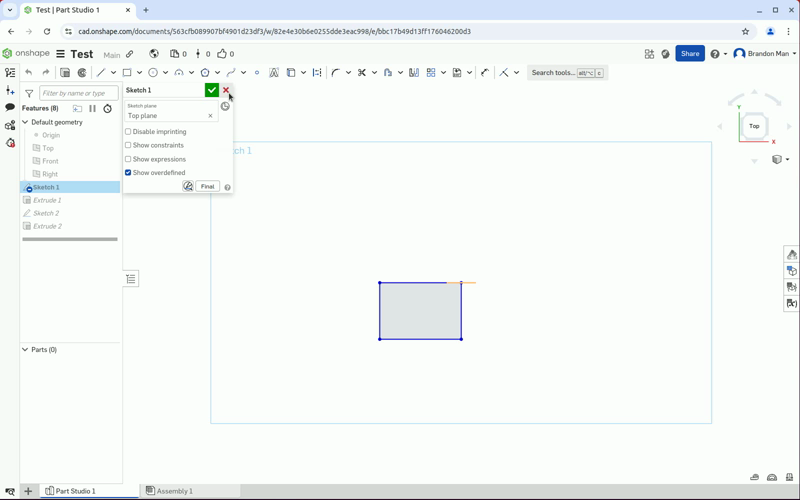
click(229, 92)
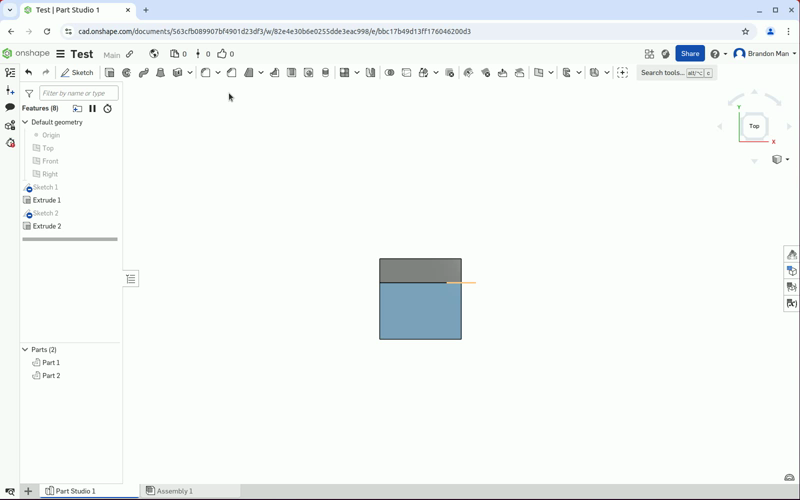
mouse_move(541, 75)
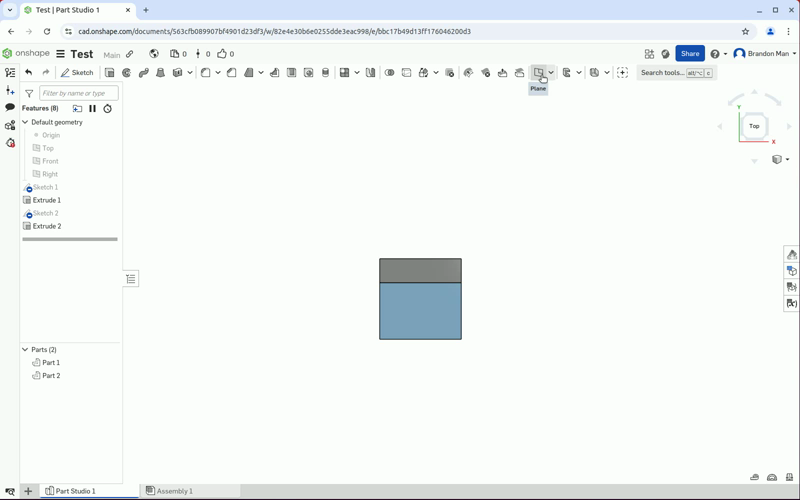
click(541, 75)
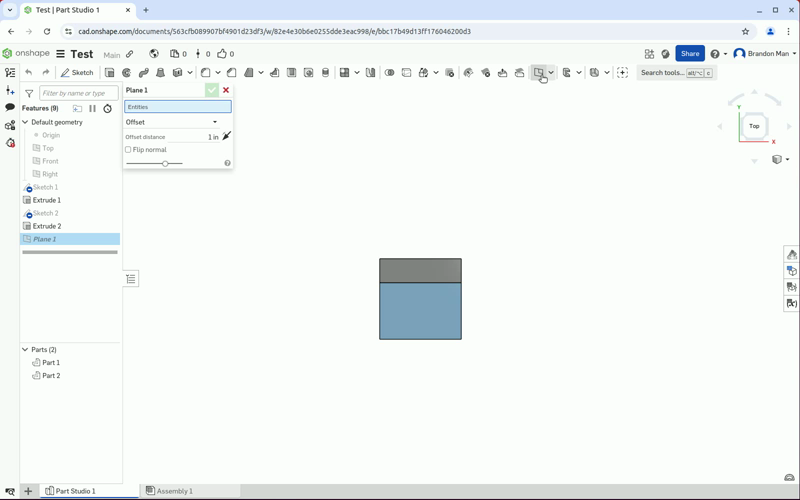
mouse_move(73, 150)
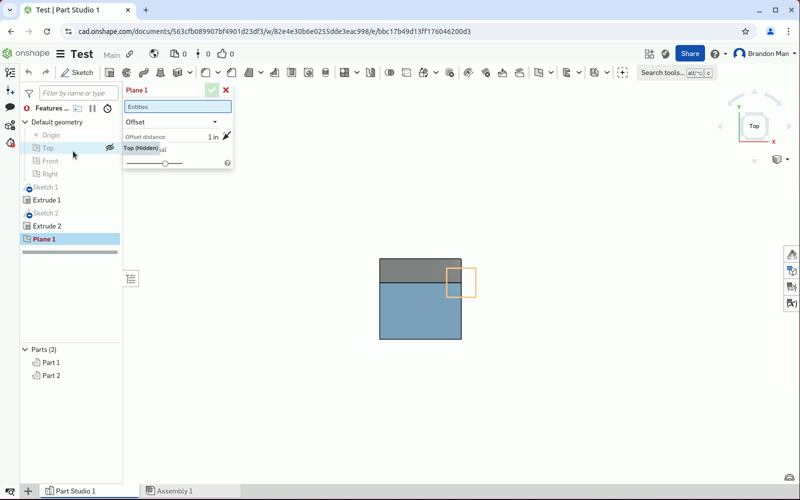
click(73, 150)
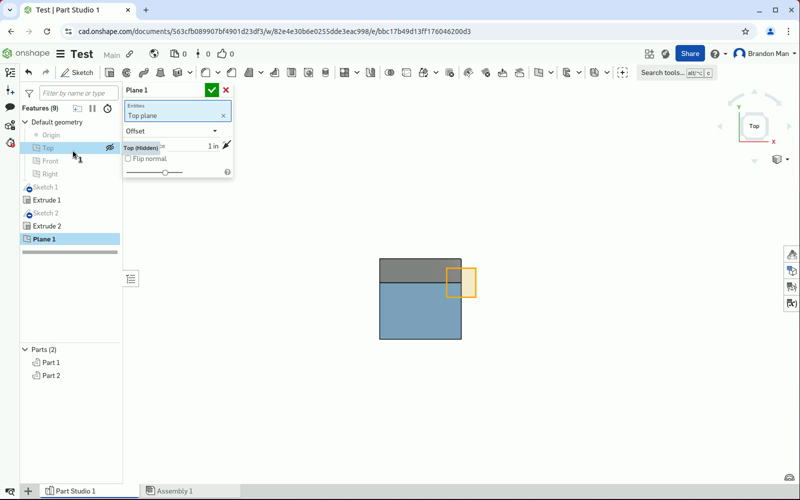
key(tab, 2)
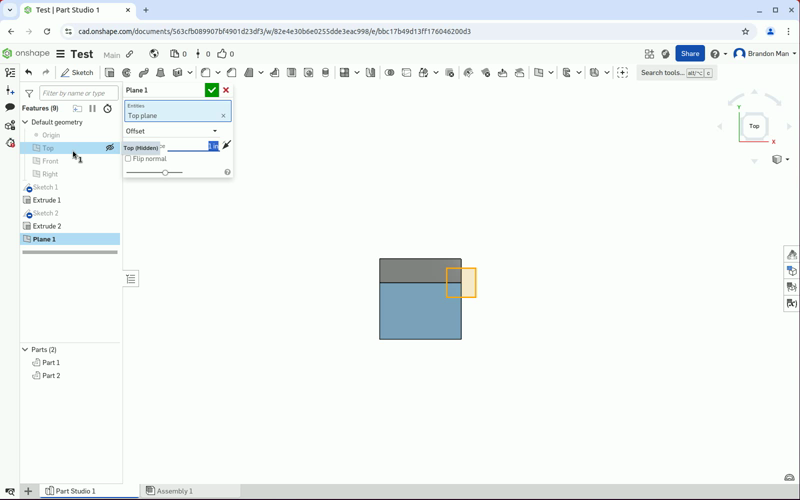
text(3.358)
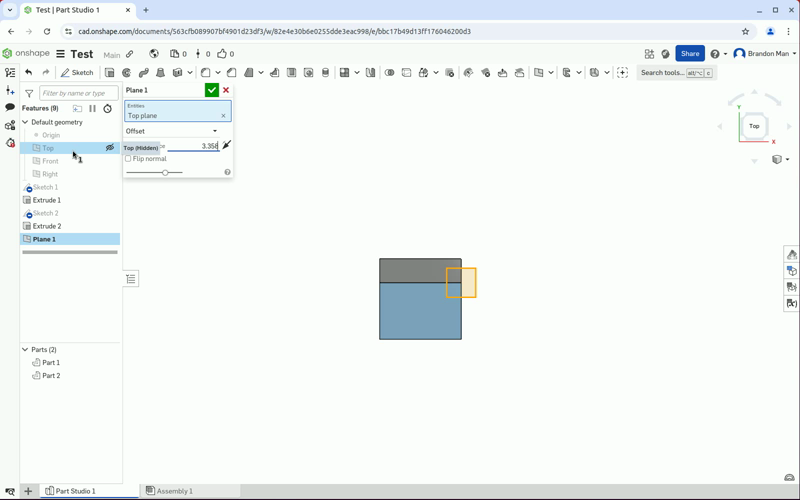
key(enter, 2)
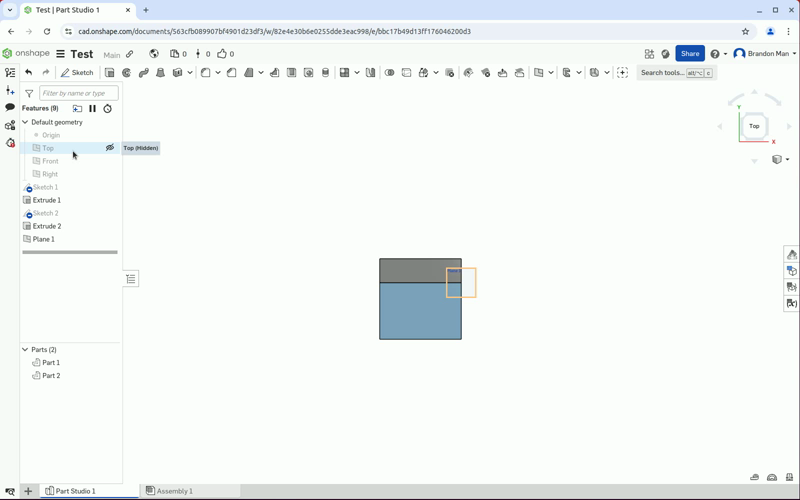
key(shift+s)
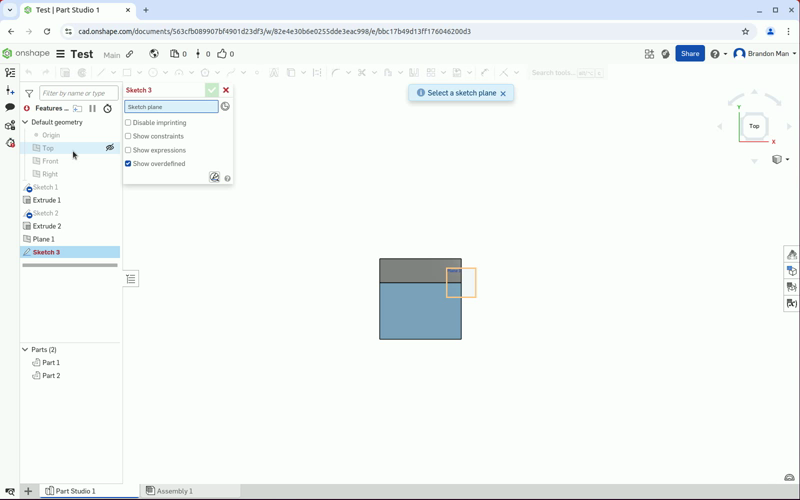
mouse_move(73, 241)
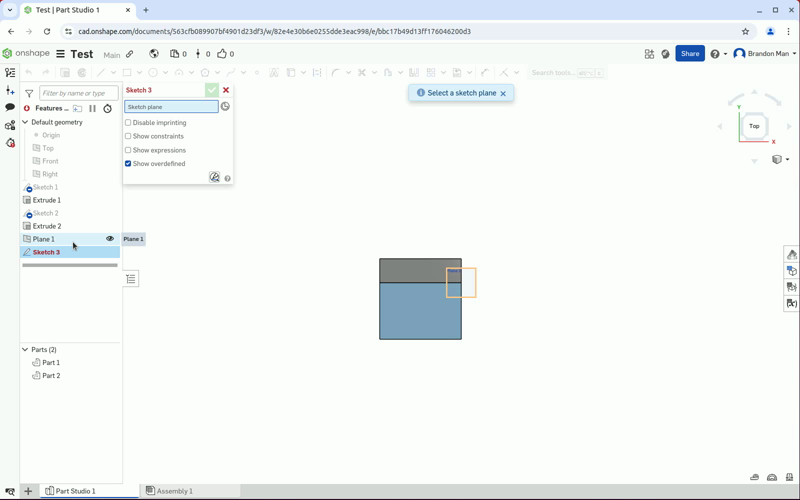
click(73, 241)
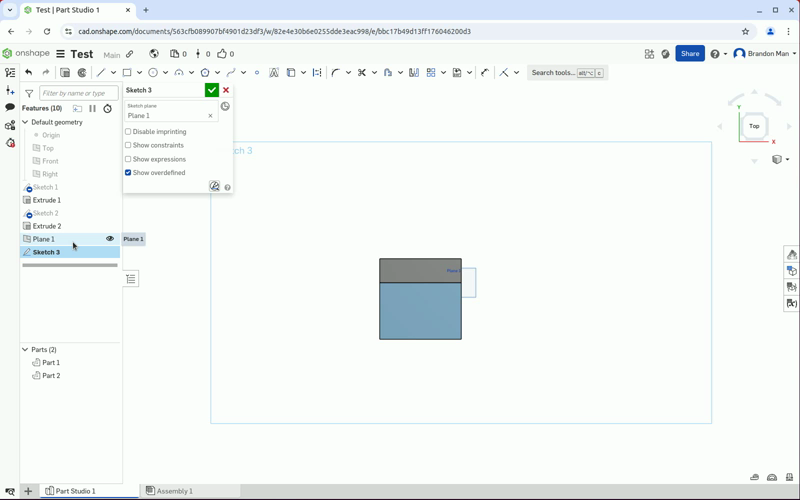
mouse_move(73, 352)
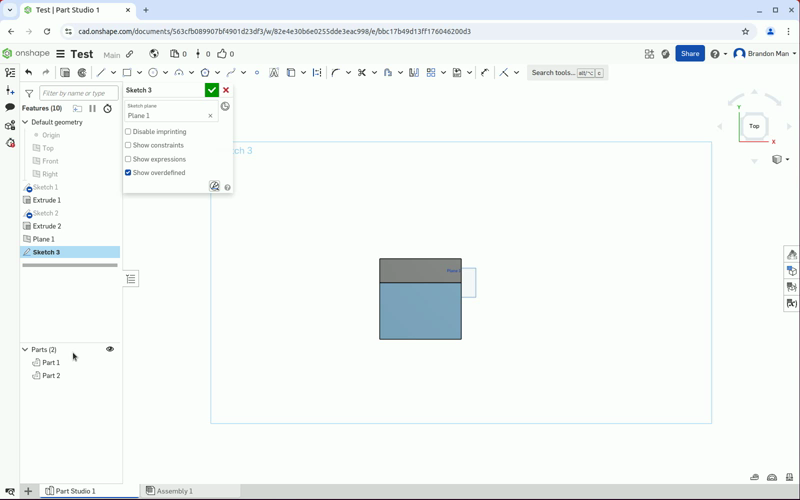
key(y)
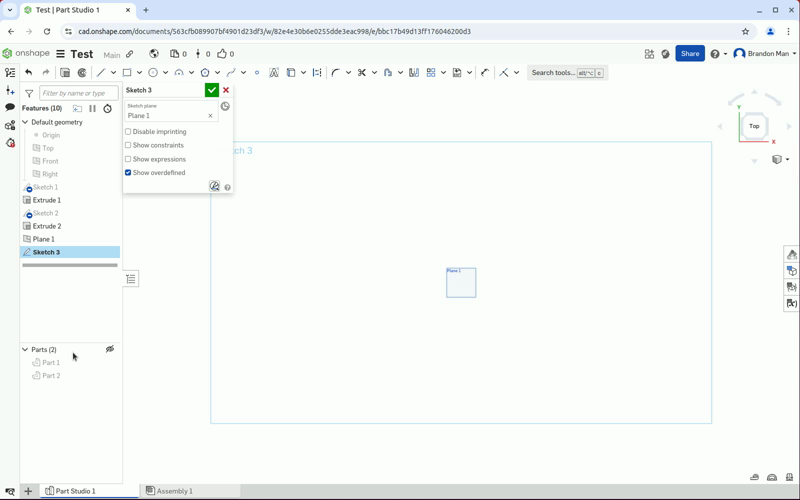
key(l)
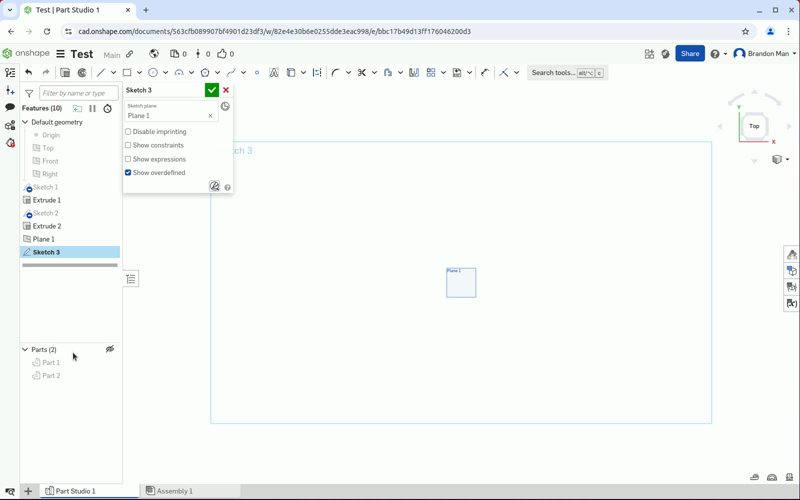
key_down(shift)
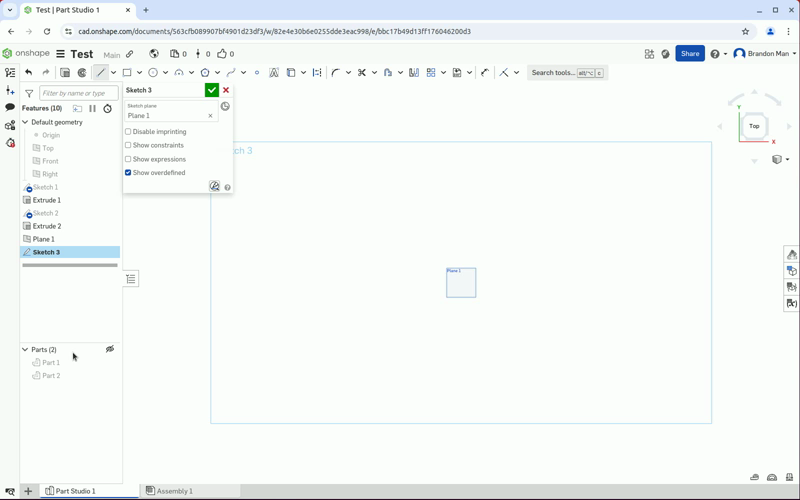
mouse_move(379, 339)
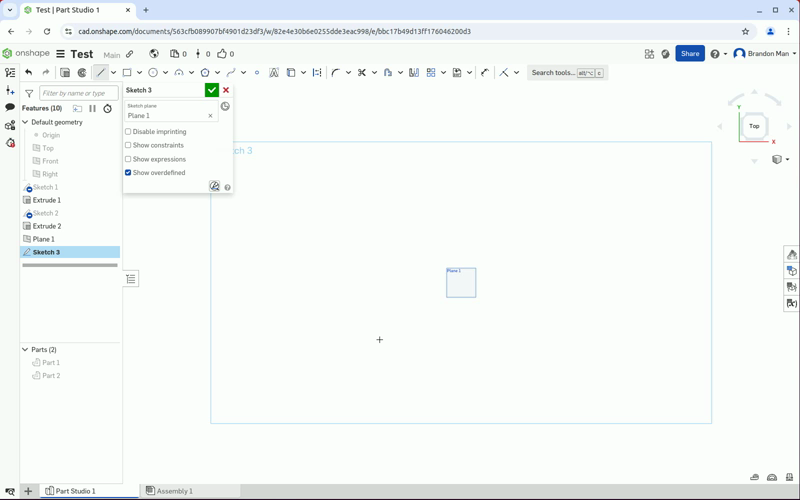
click(379, 339)
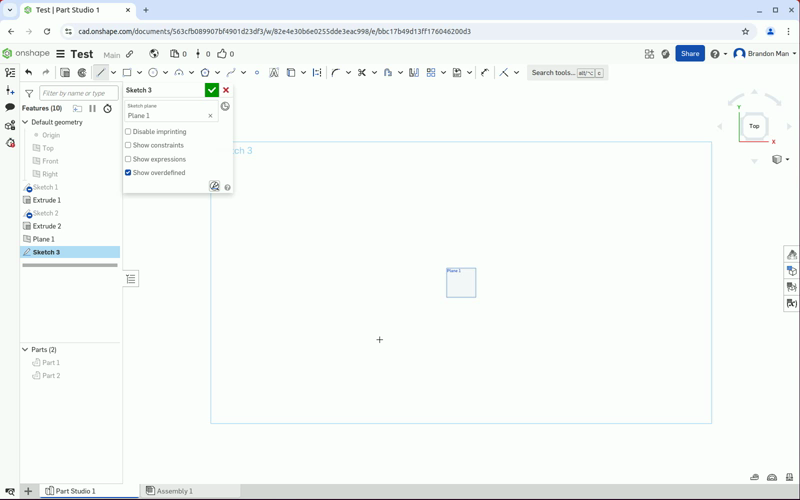
key_up(shift)
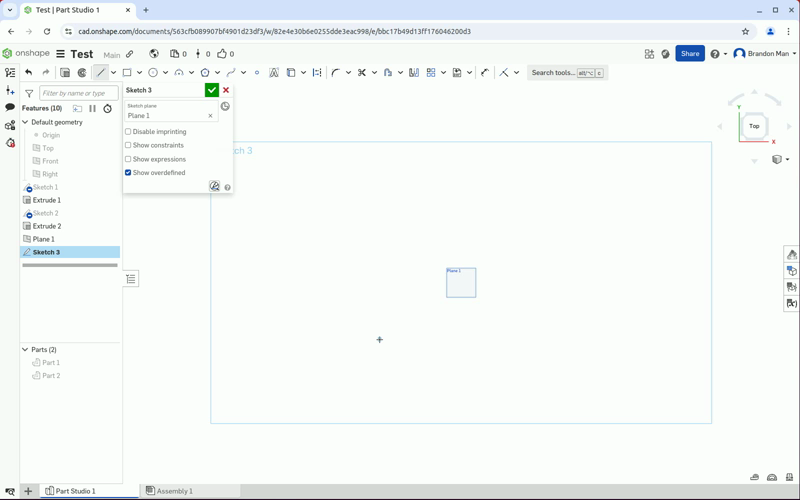
key_down(shift)
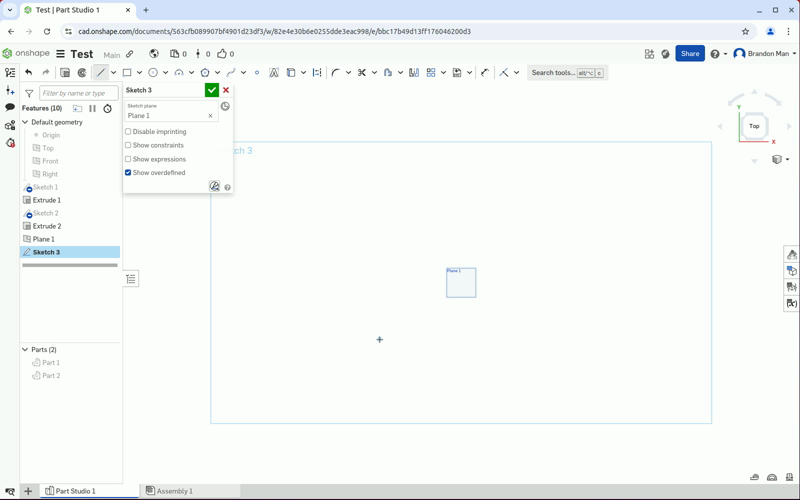
mouse_move(461, 339)
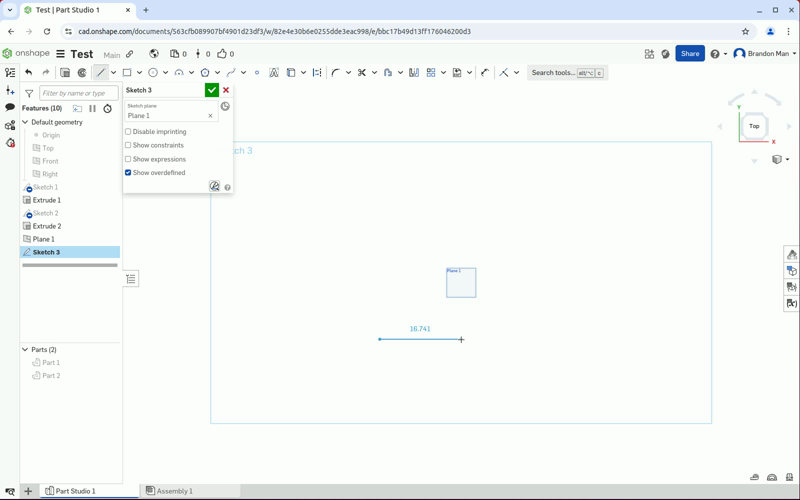
click(461, 339)
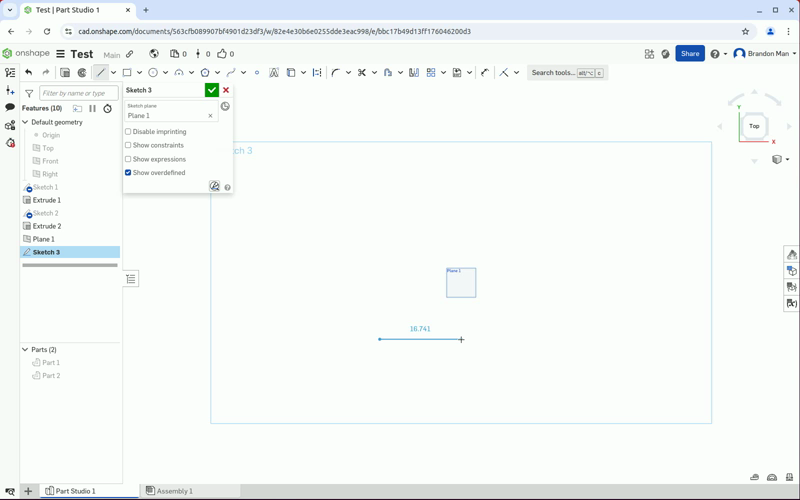
key_up(shift)
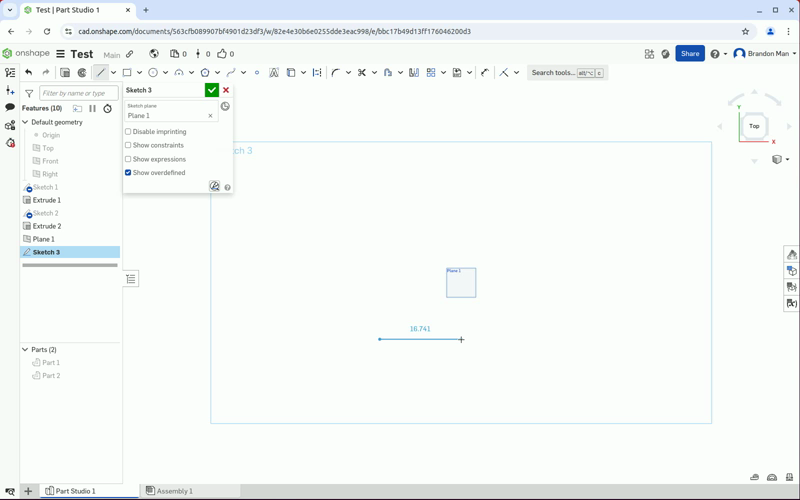
key_down(shift)
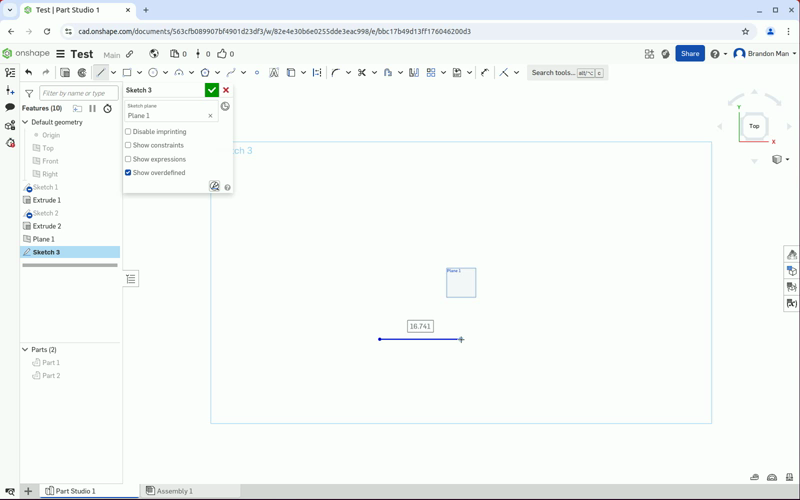
mouse_move(491, 339)
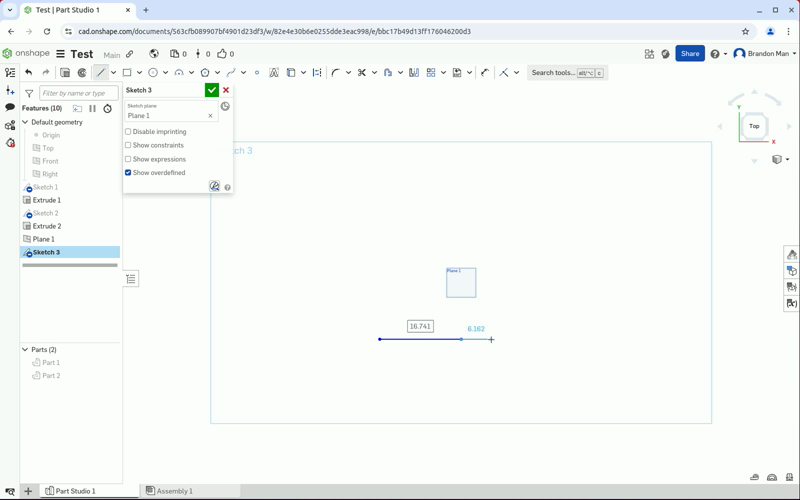
mouse_move(461, 327)
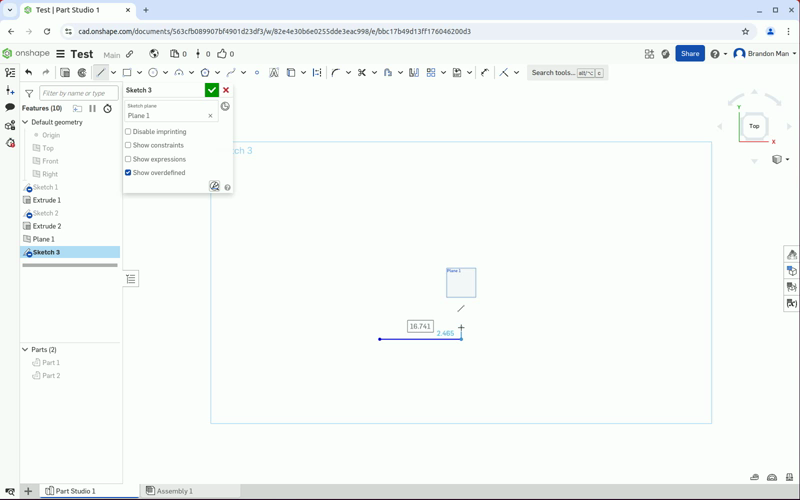
click(461, 327)
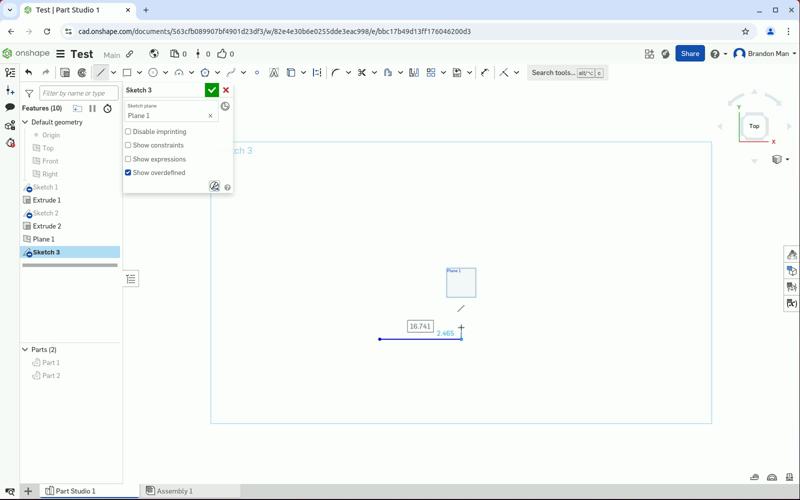
key_up(shift)
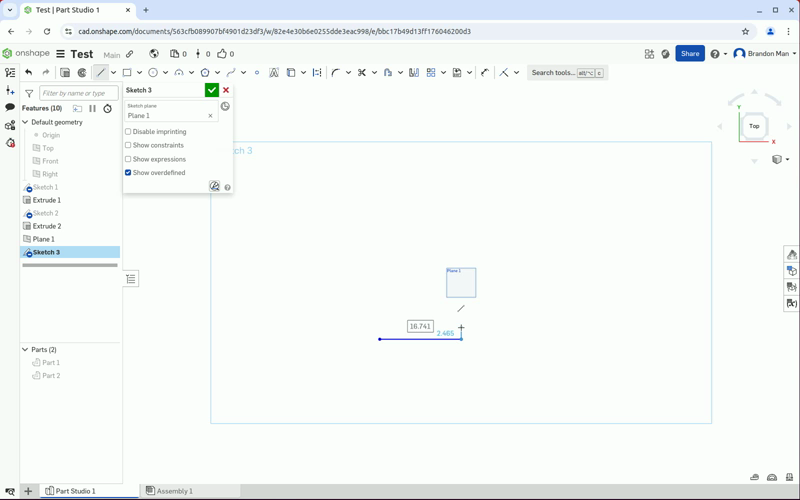
key_down(shift)
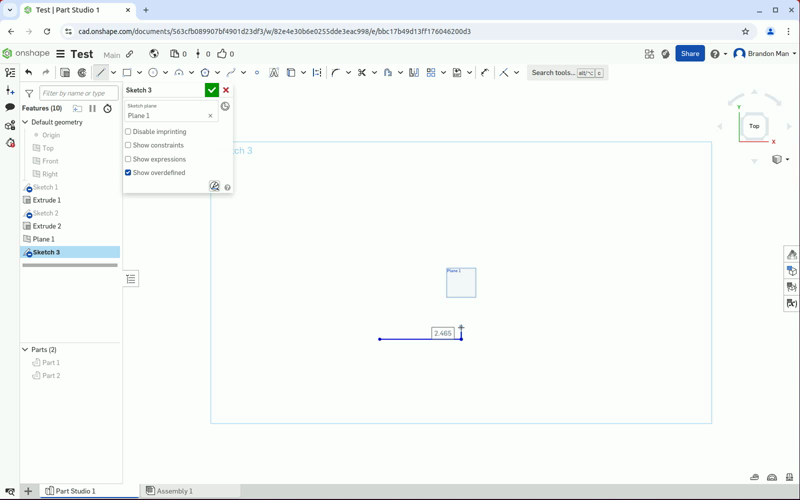
mouse_move(379, 327)
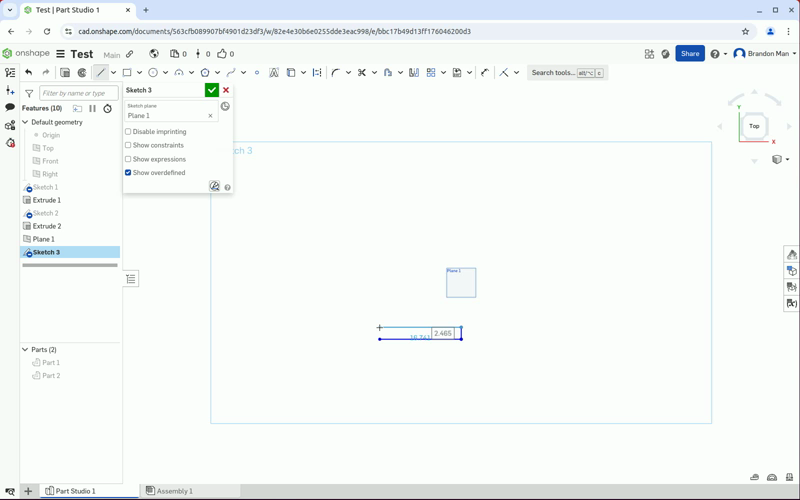
click(379, 327)
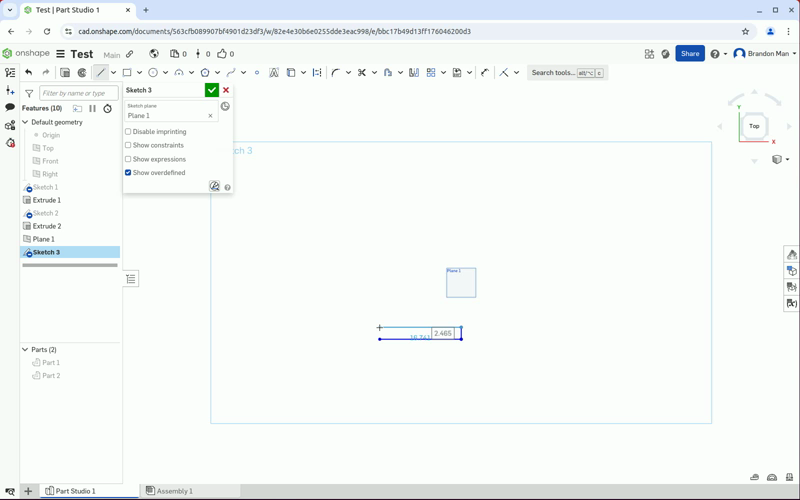
key_up(shift)
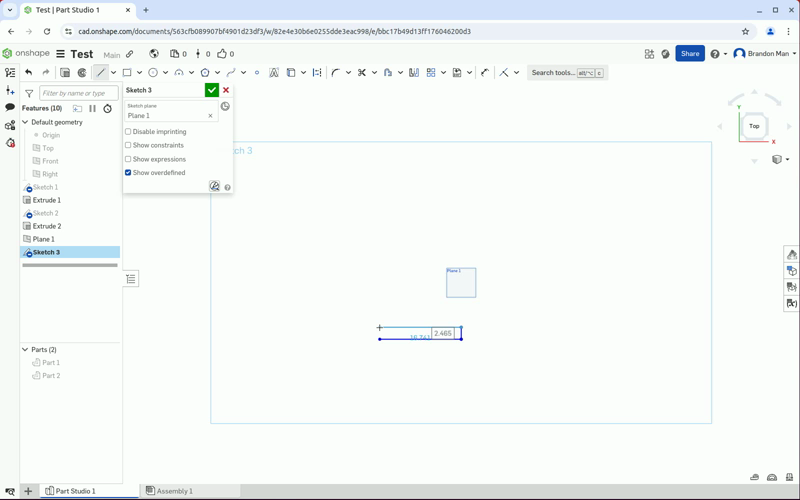
mouse_move(409, 327)
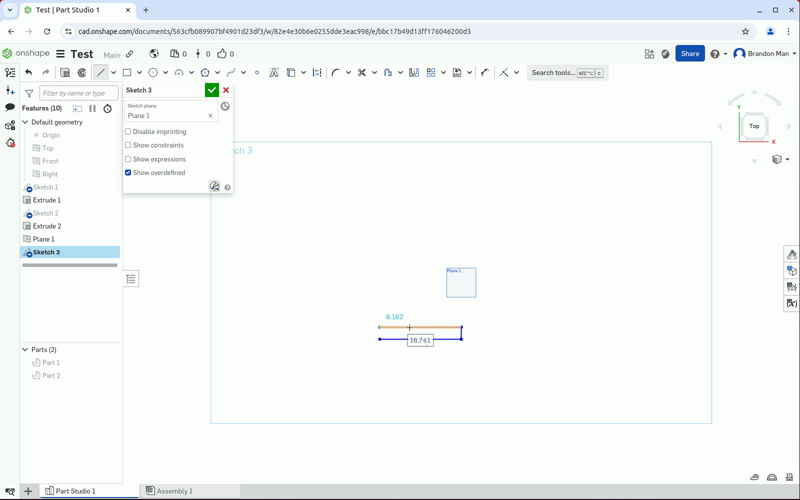
key_down(shift)
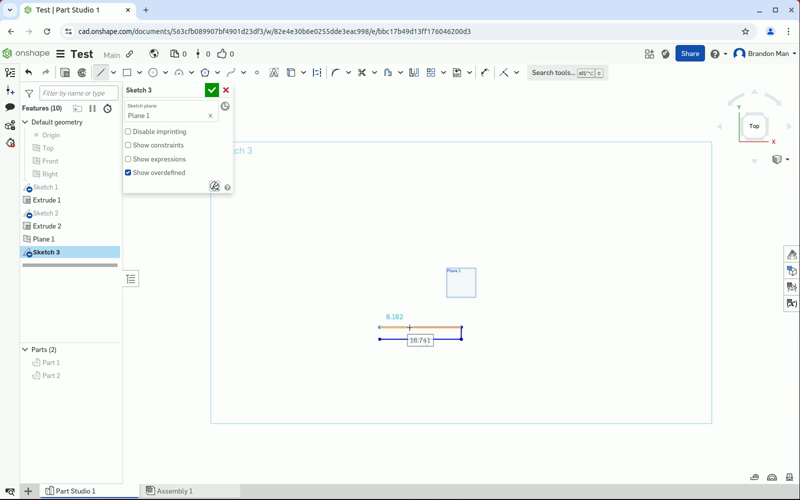
mouse_move(379, 339)
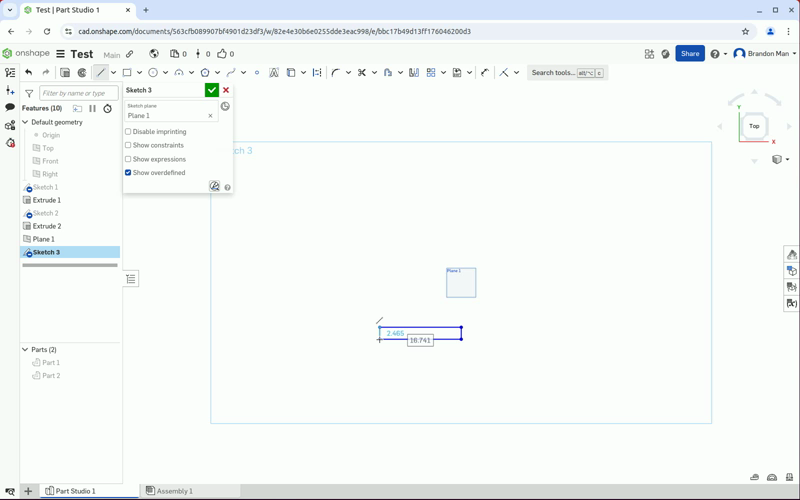
key_up(shift)
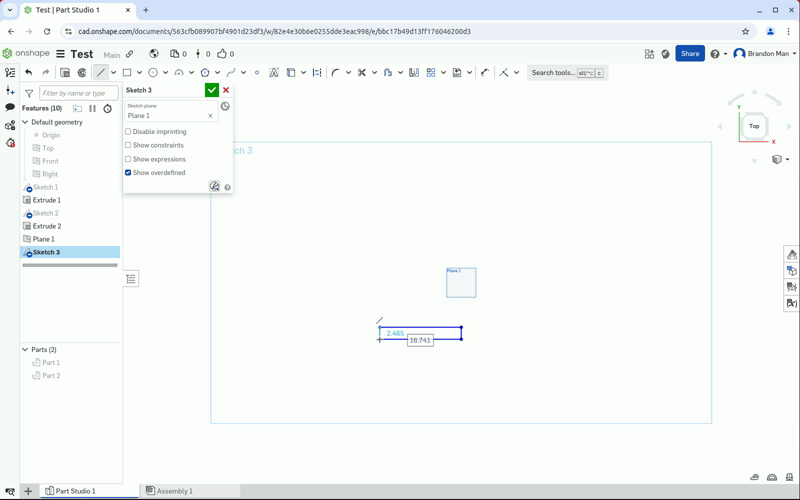
click(379, 339)
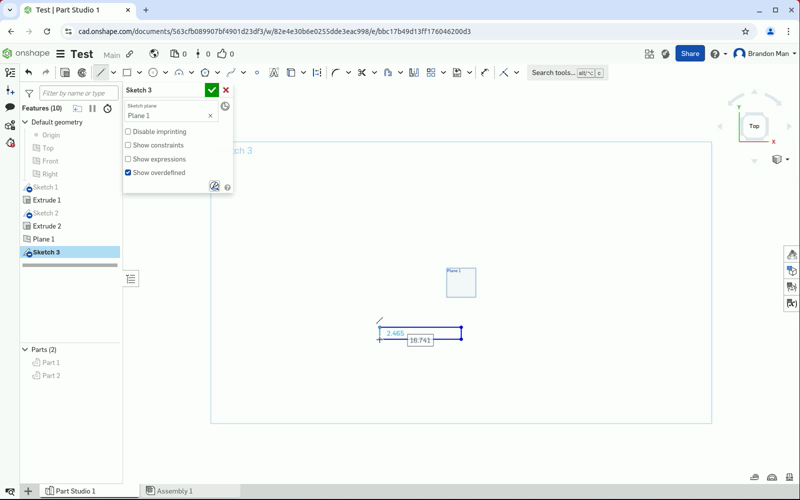
key(esc)
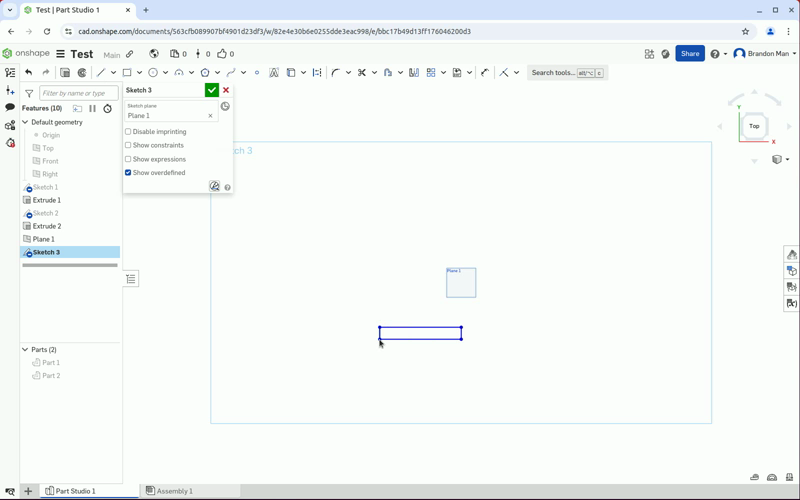
mouse_move(459, 332)
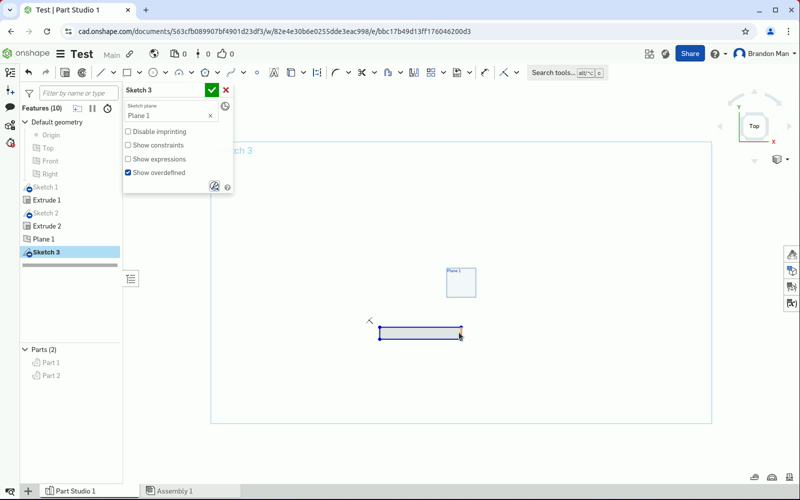
scroll(6)
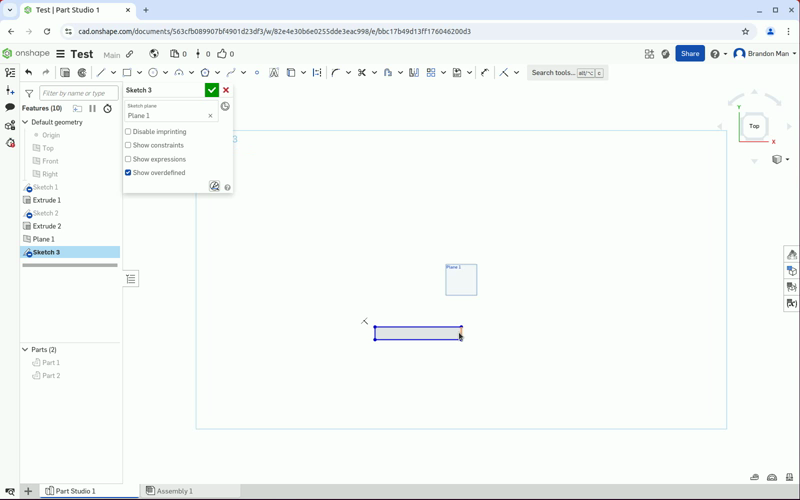
scroll(6)
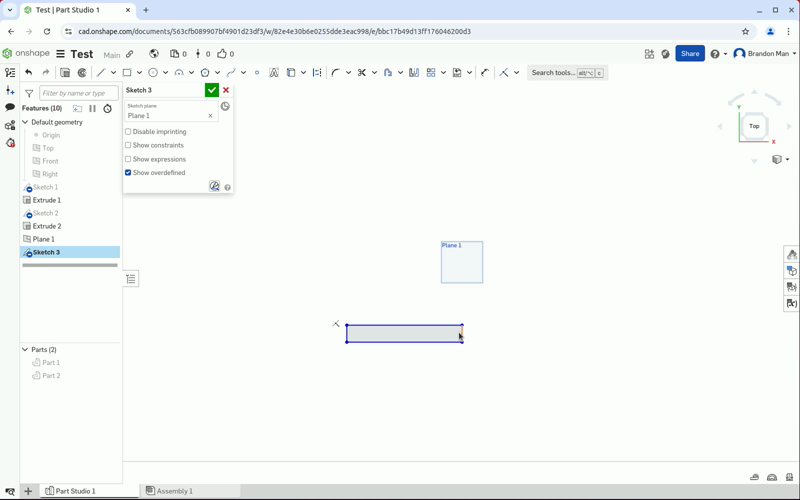
scroll(6)
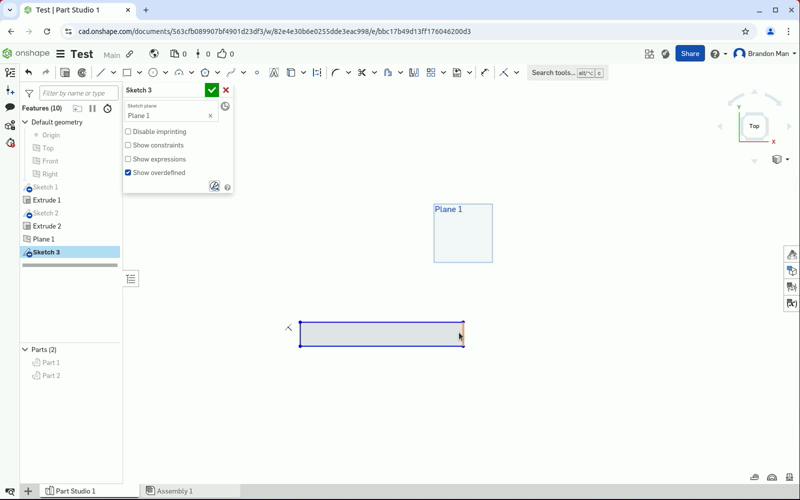
scroll(6)
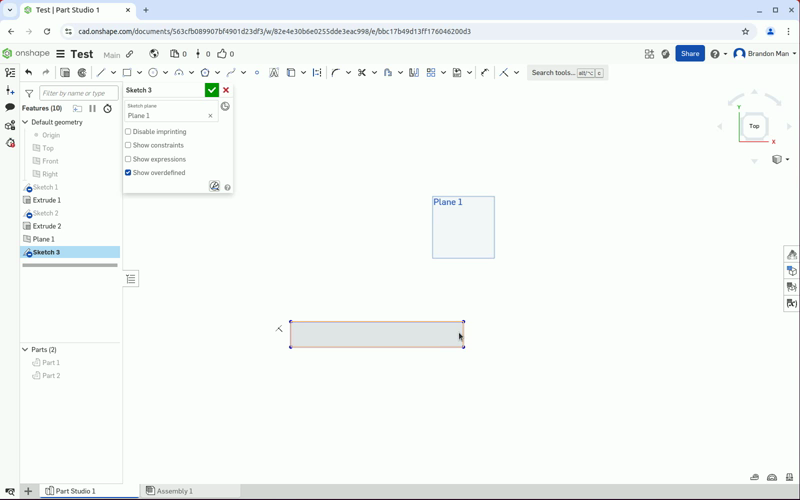
scroll(6)
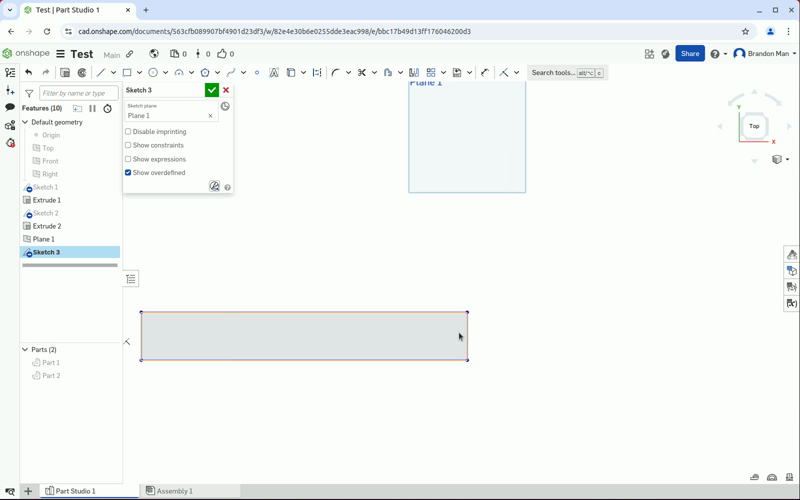
scroll(6)
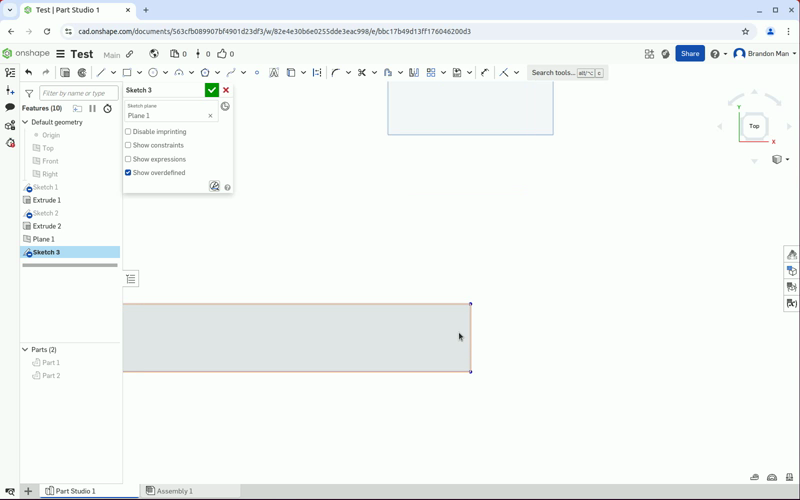
scroll(6)
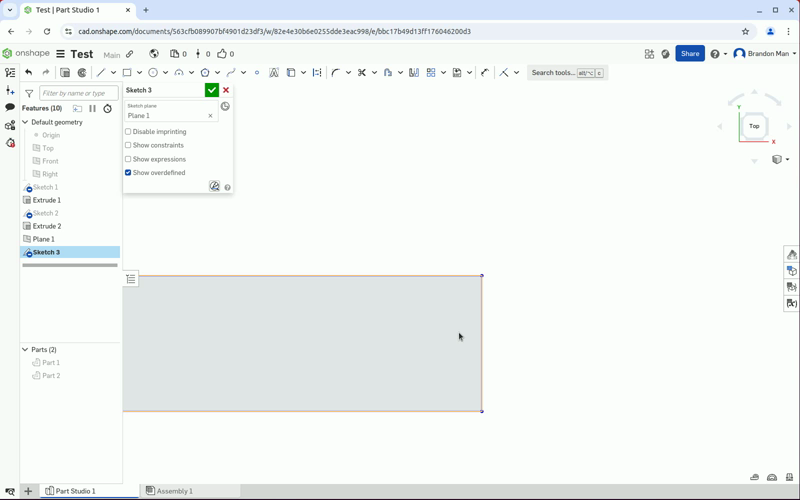
click(459, 332)
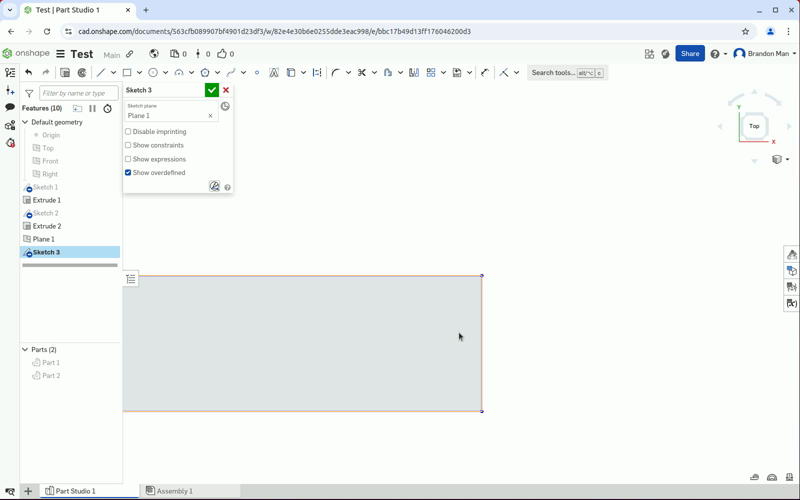
scroll(-6)
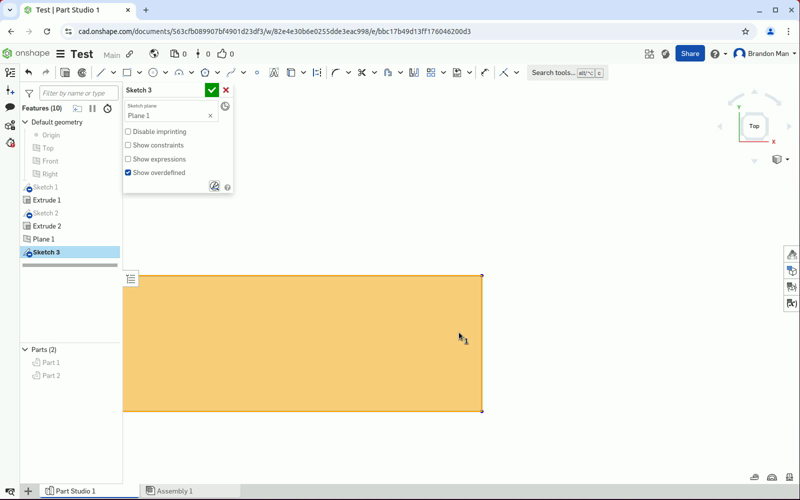
scroll(-6)
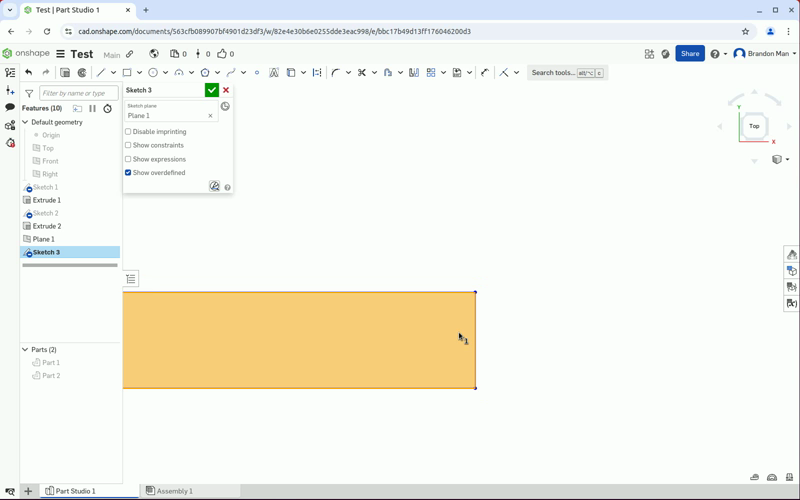
scroll(-6)
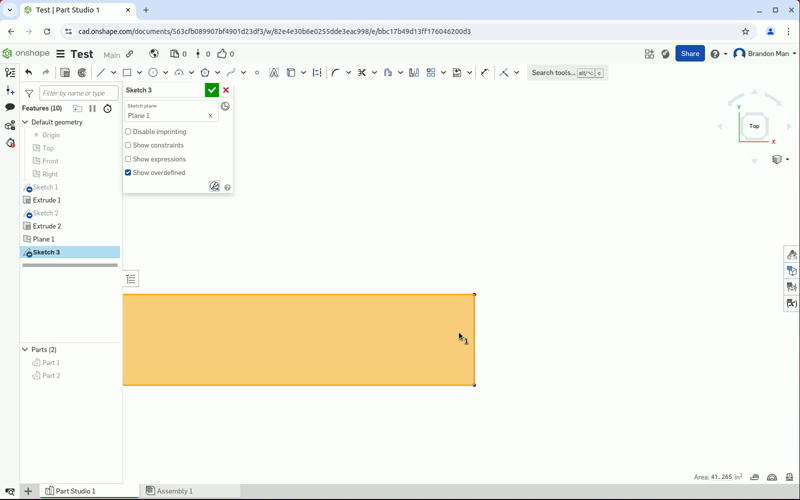
scroll(-6)
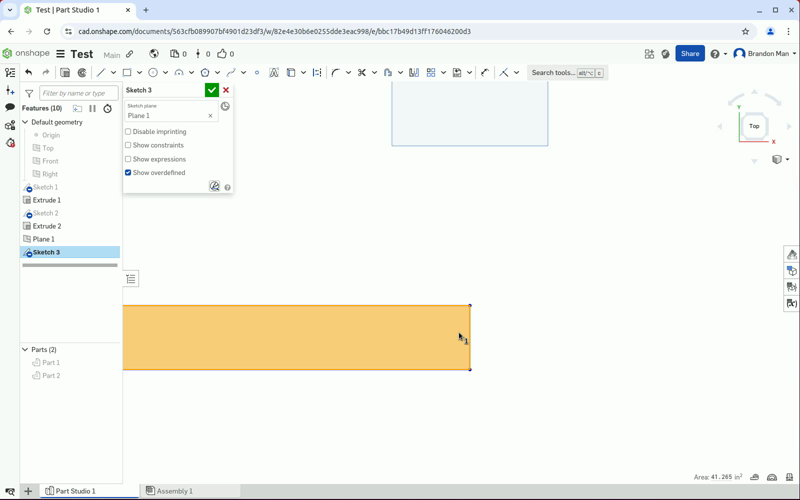
scroll(-6)
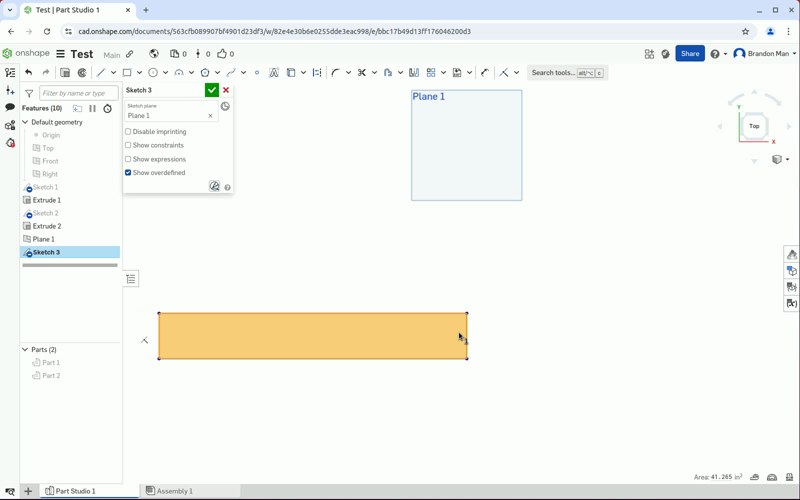
scroll(-6)
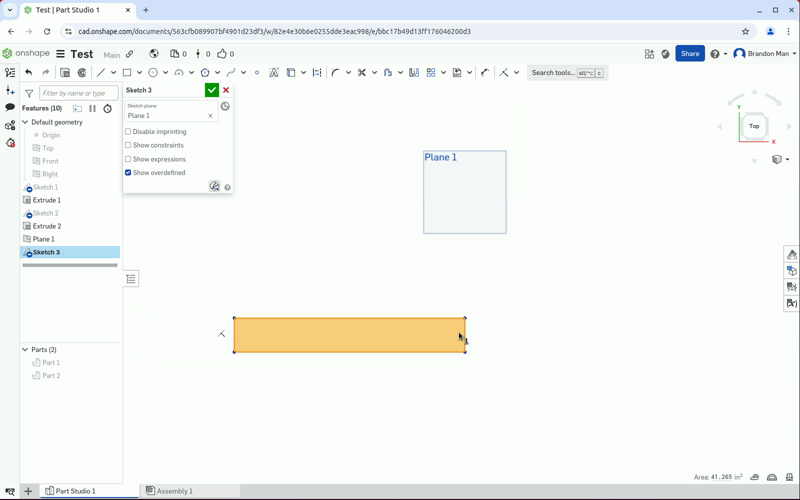
scroll(-6)
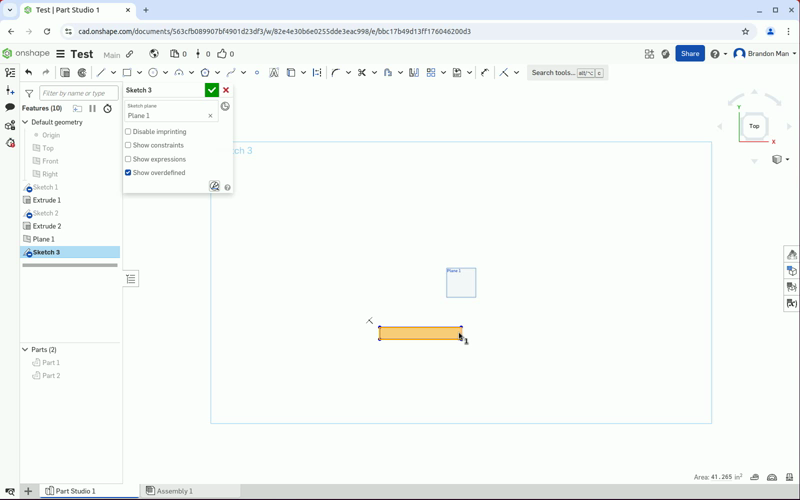
mouse_move(73, 352)
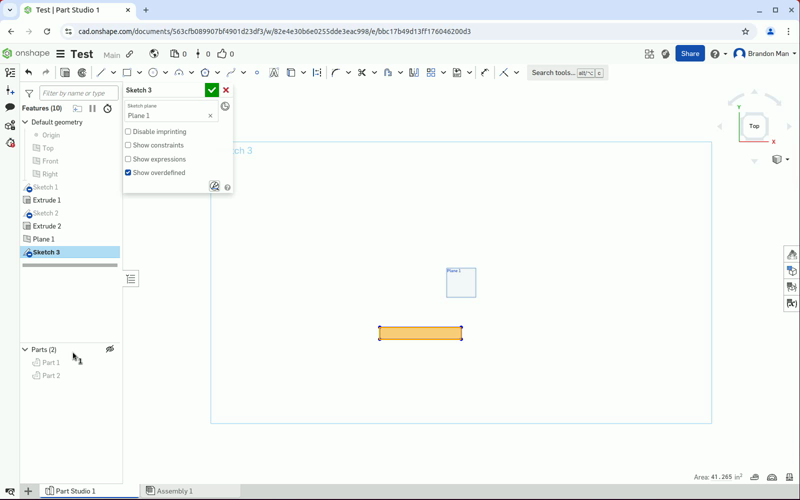
key(shift+y)
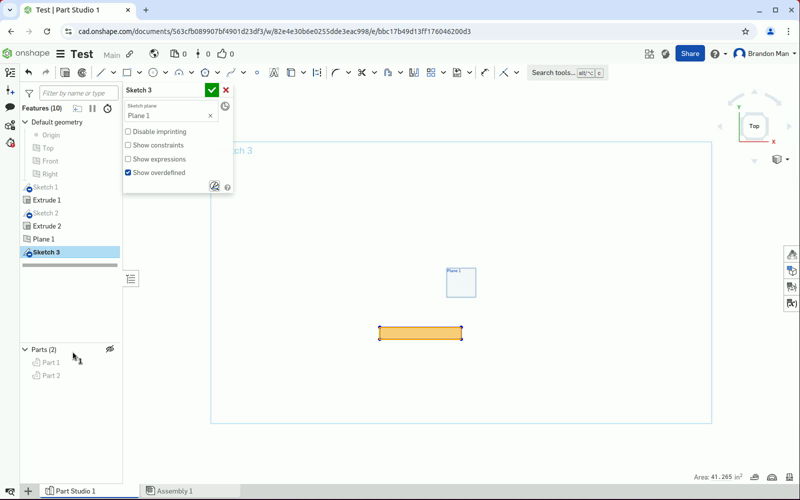
key(shift+e)
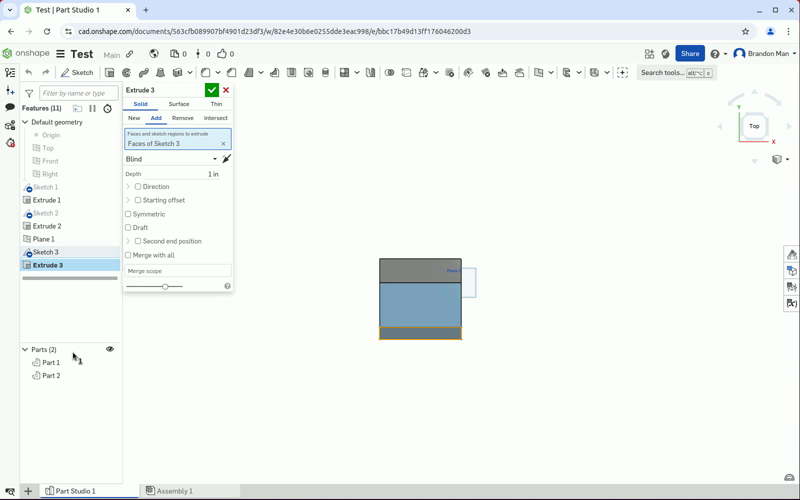
mouse_move(143, 106)
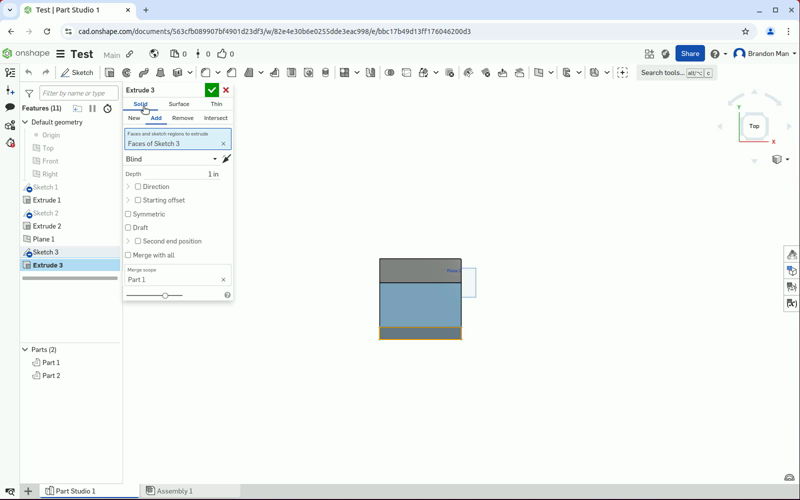
click(143, 106)
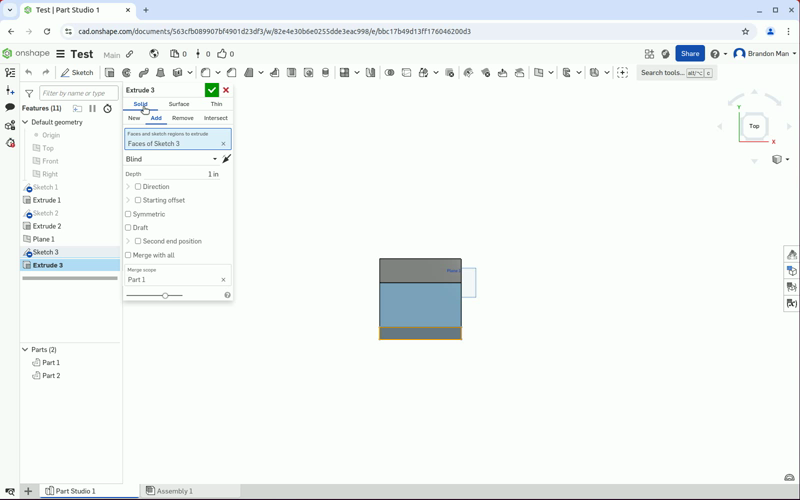
mouse_move(137, 120)
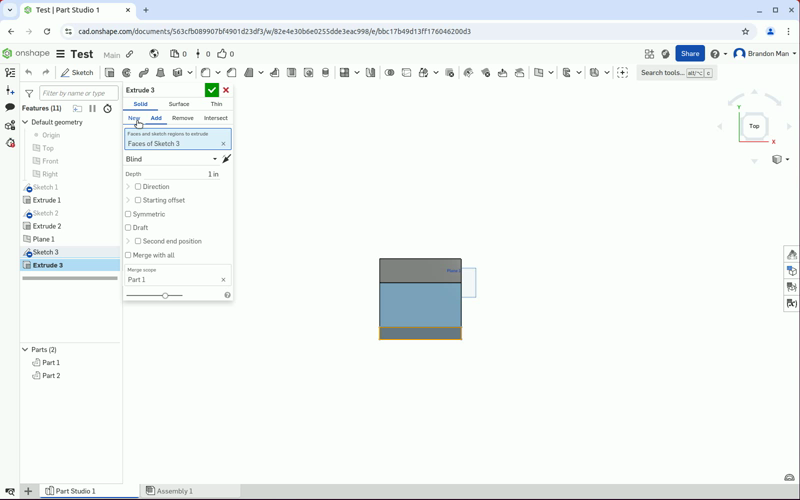
click(137, 120)
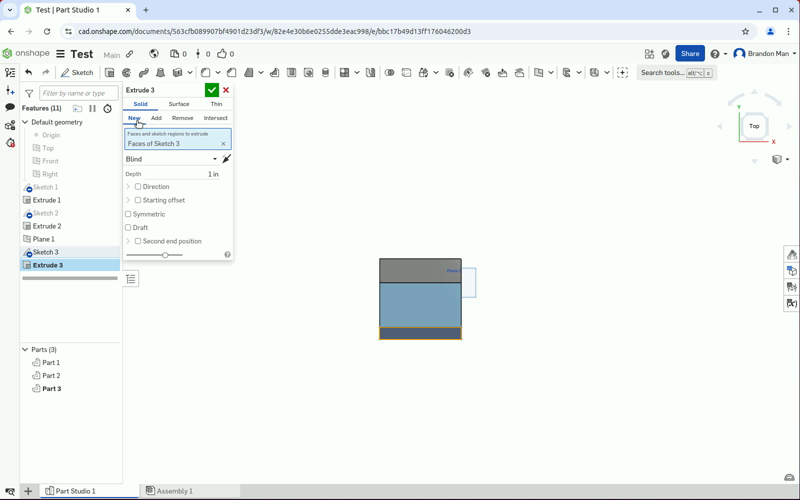
key(tab, 4)
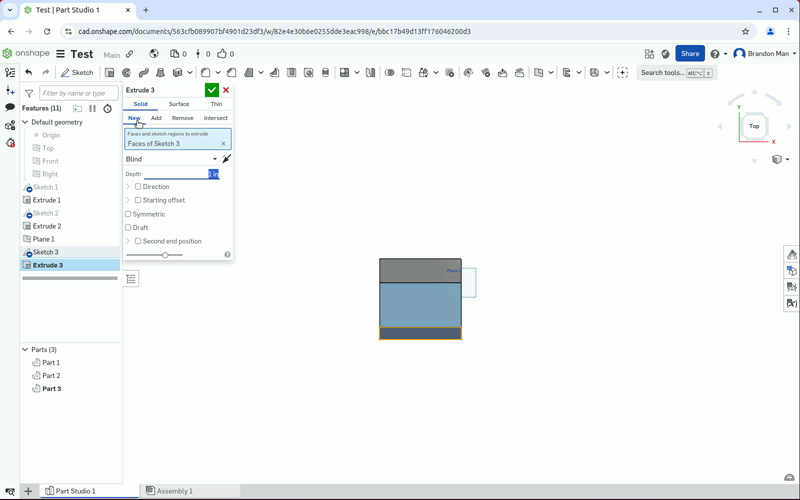
text(16.609)
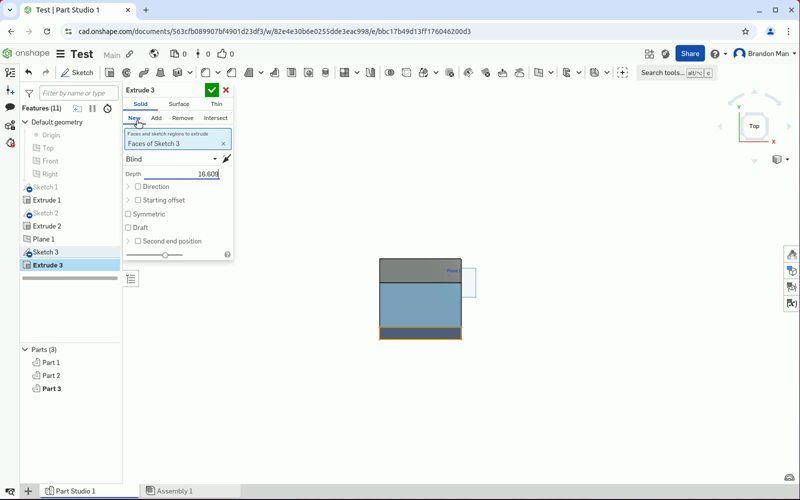
key(enter)
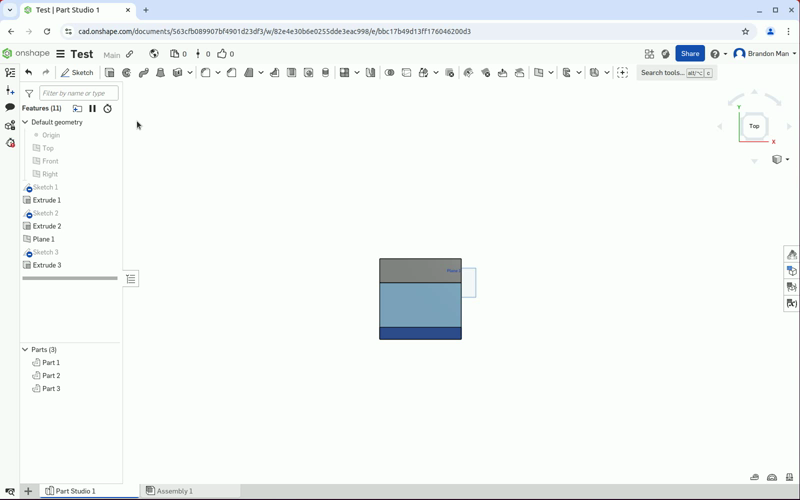
key(shift+h)
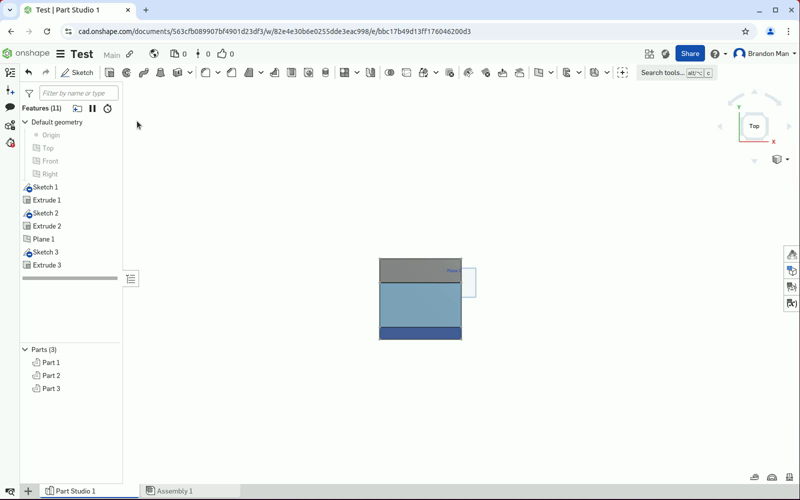
key(shift+h)
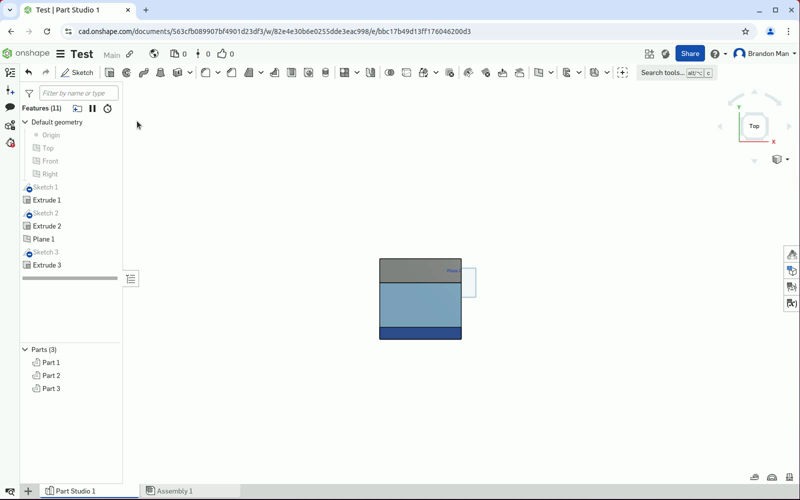
mouse_move(73, 189)
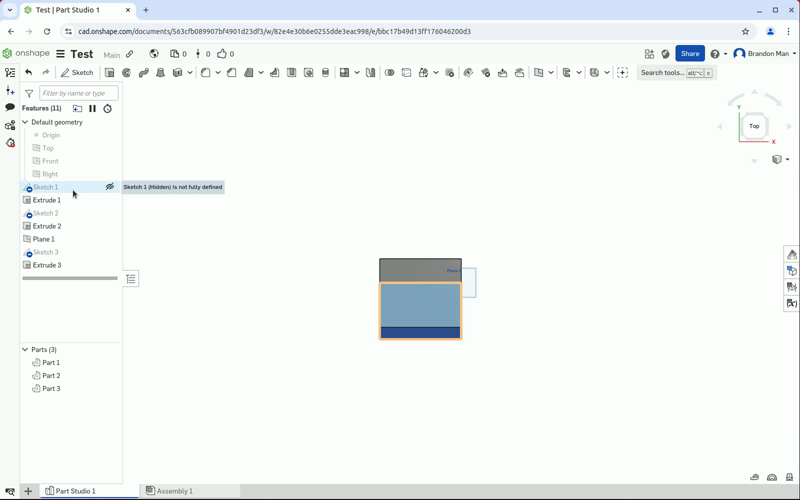
click(73, 189)
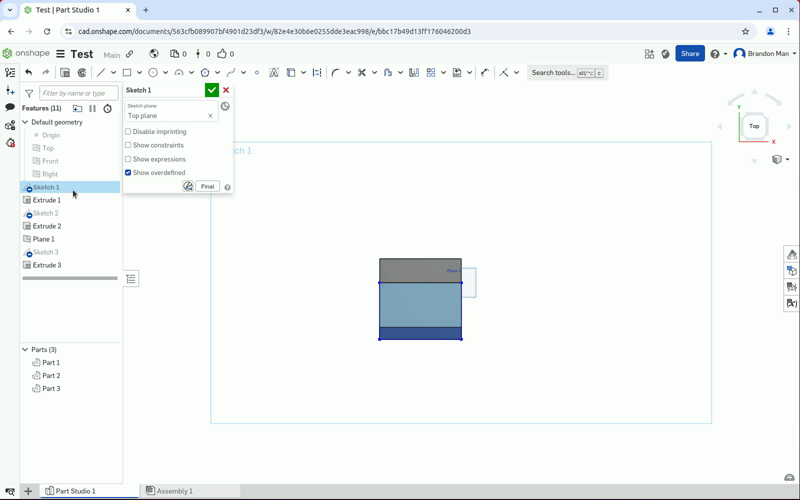
mouse_move(229, 92)
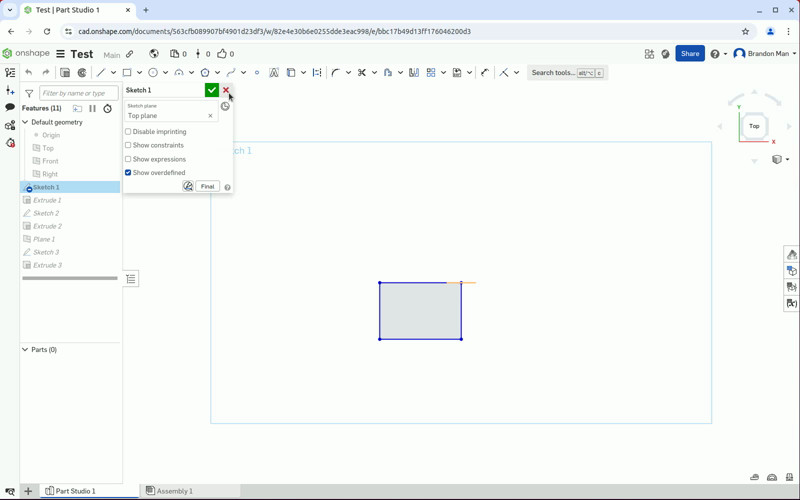
click(229, 92)
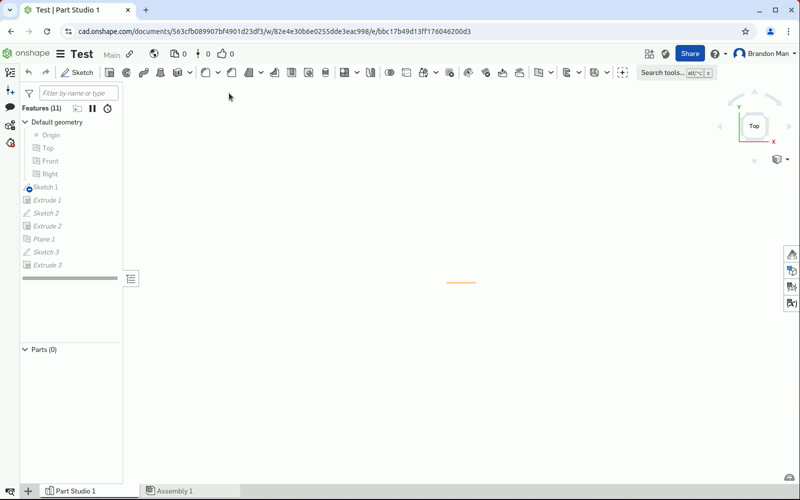
key(shift+s)
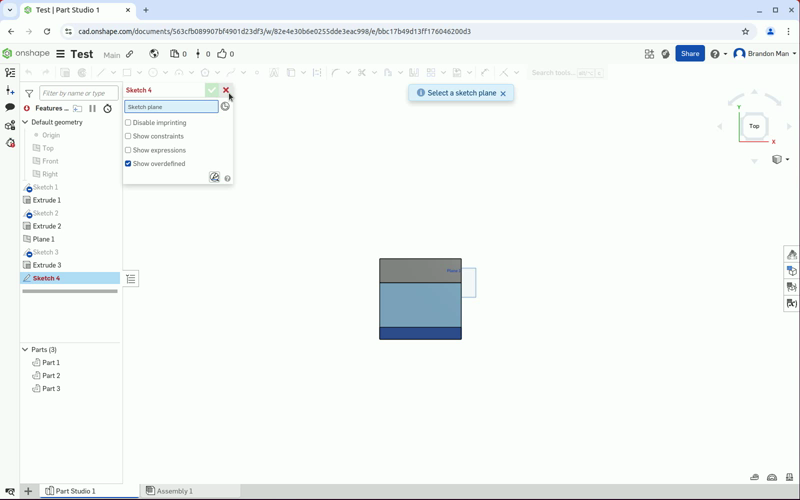
mouse_move(73, 241)
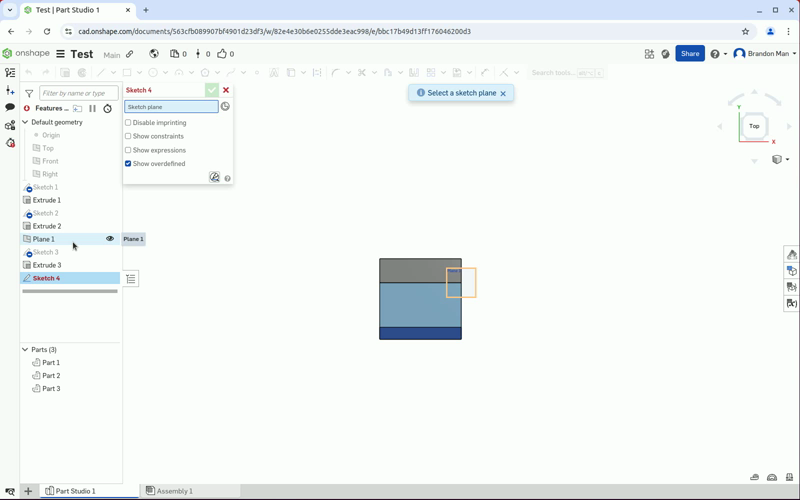
click(73, 241)
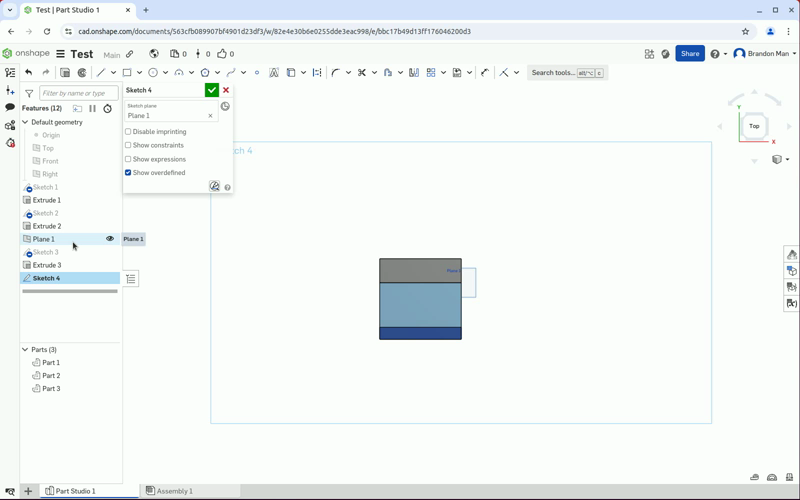
mouse_move(73, 352)
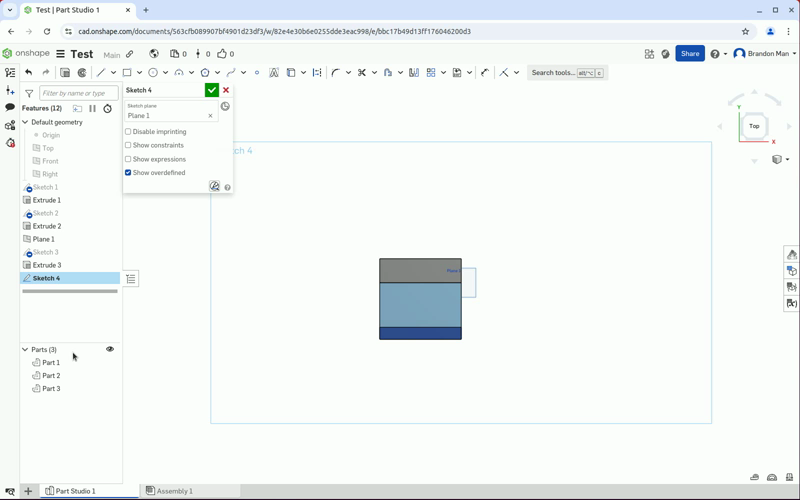
key(y)
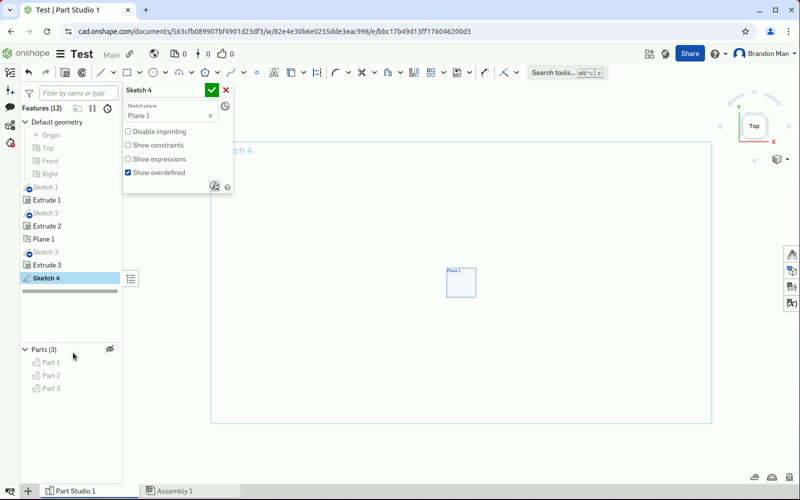
key(l)
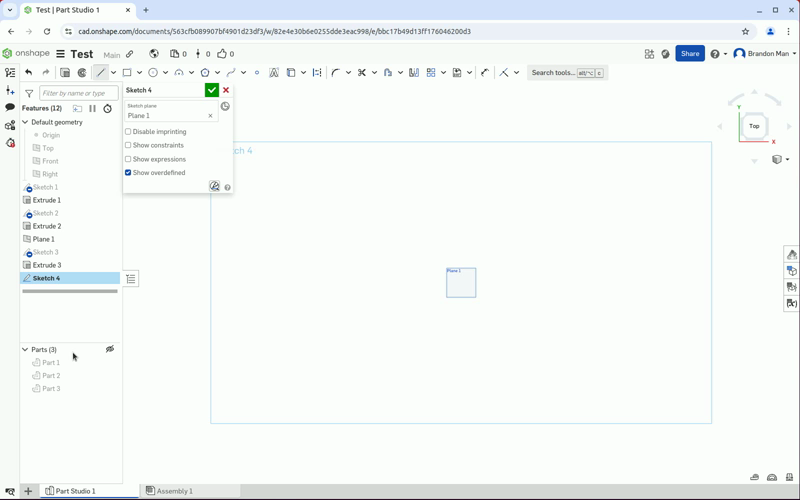
key_down(shift)
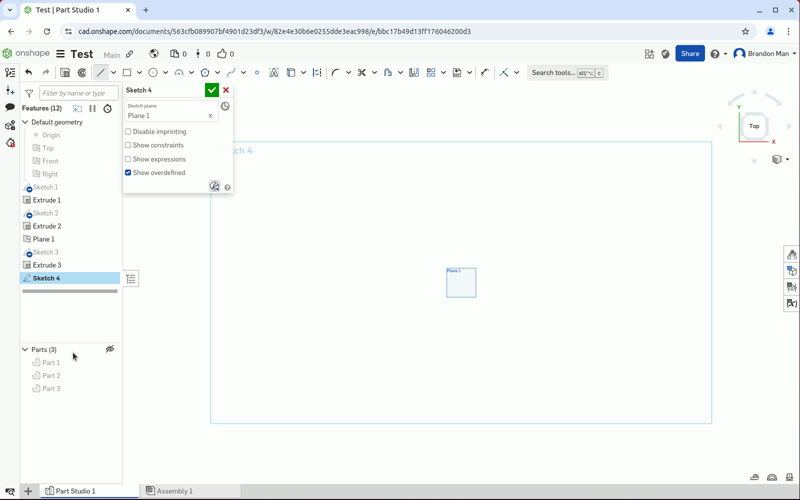
mouse_move(379, 271)
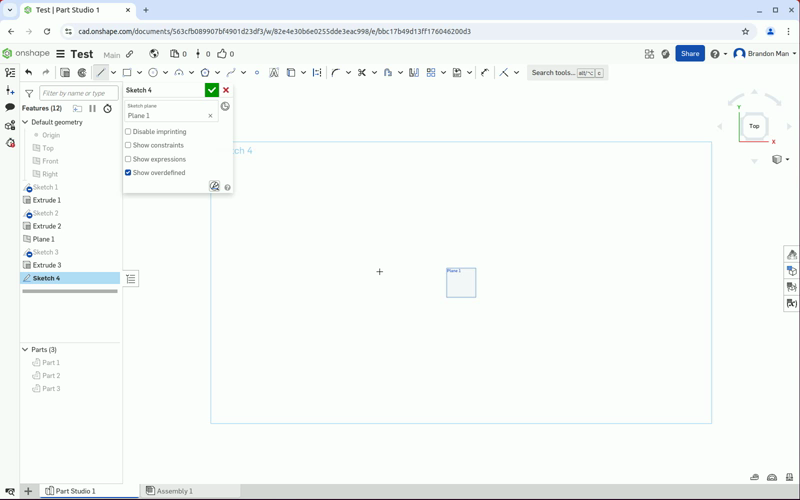
click(379, 271)
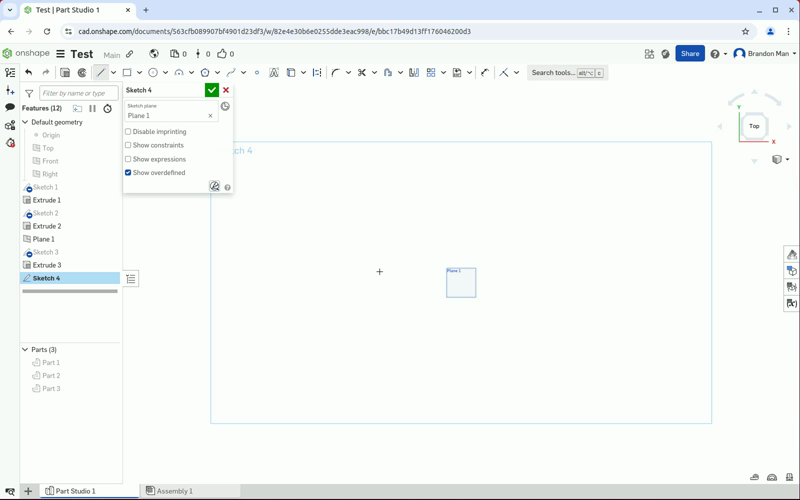
key_up(shift)
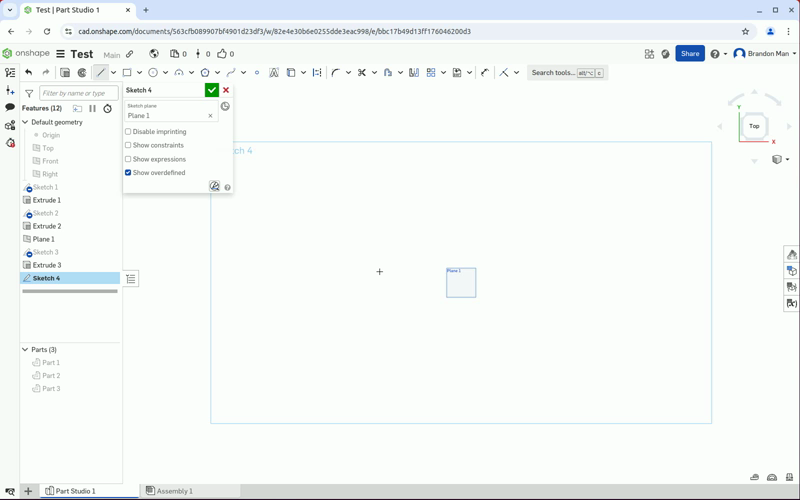
key_down(shift)
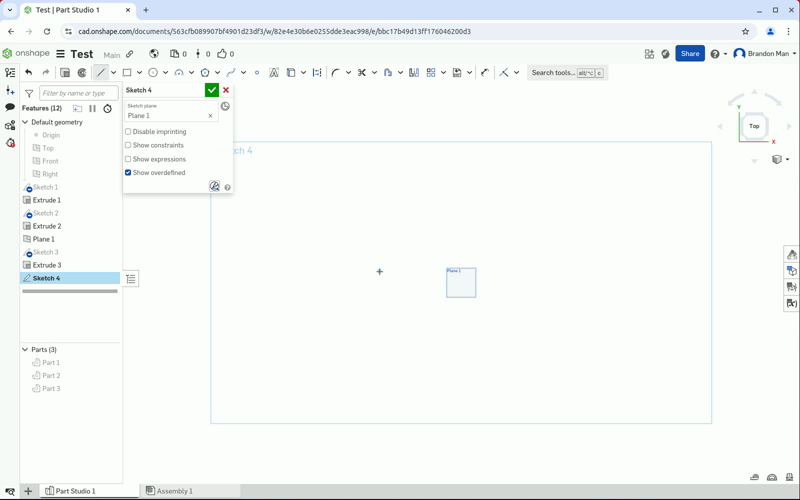
mouse_move(461, 271)
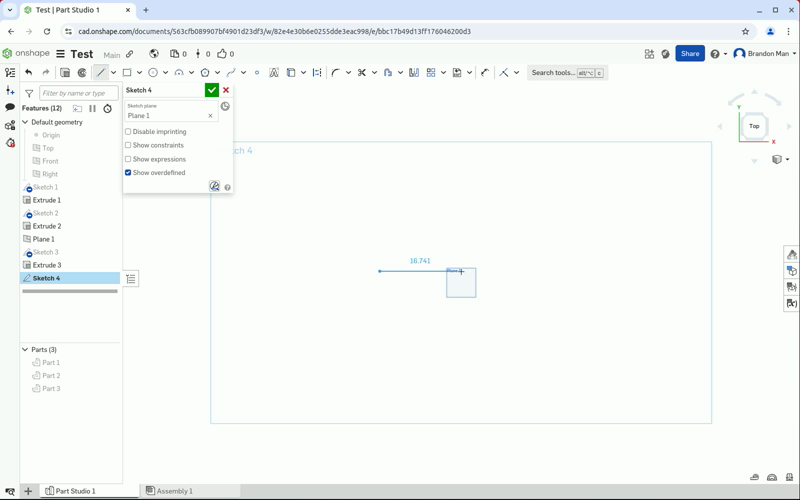
click(461, 271)
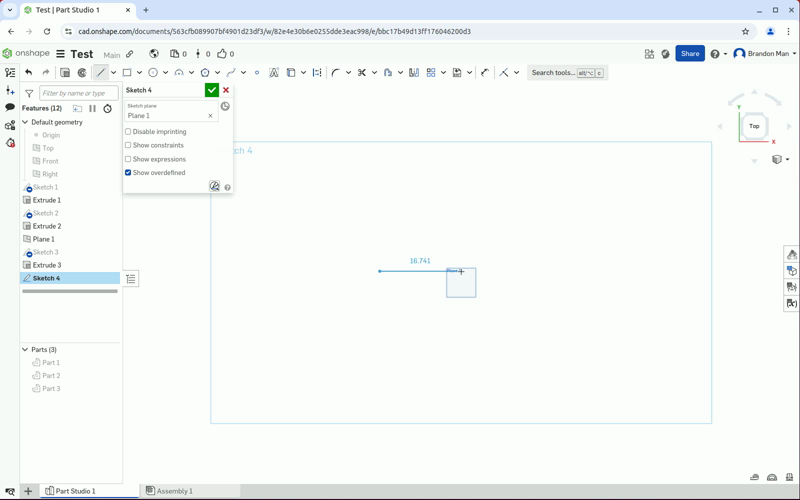
key_up(shift)
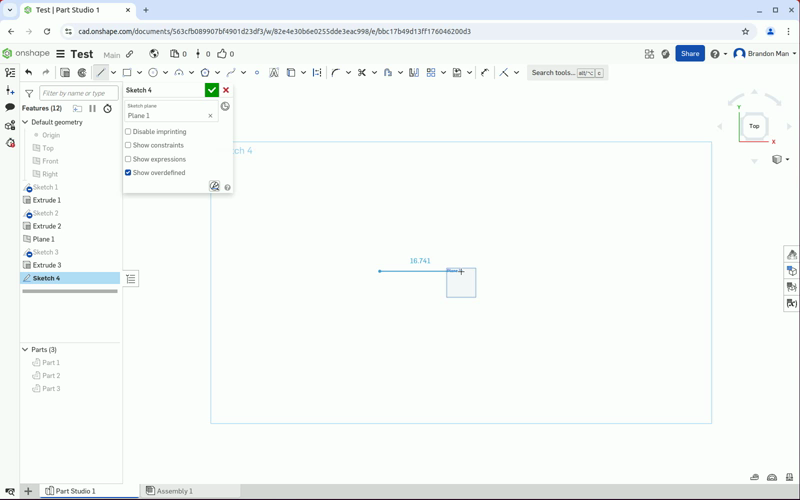
key_down(shift)
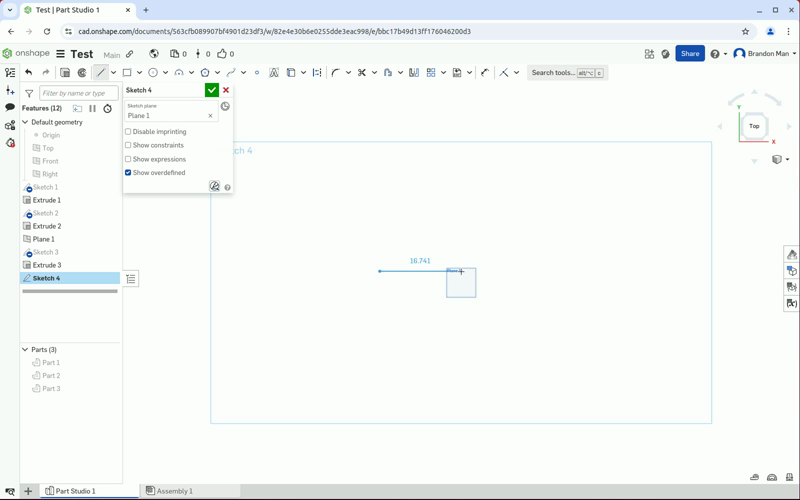
mouse_move(491, 271)
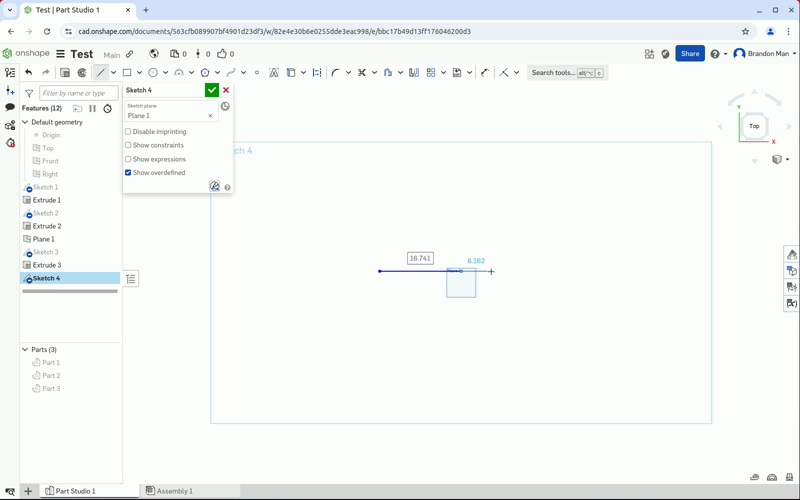
mouse_move(461, 259)
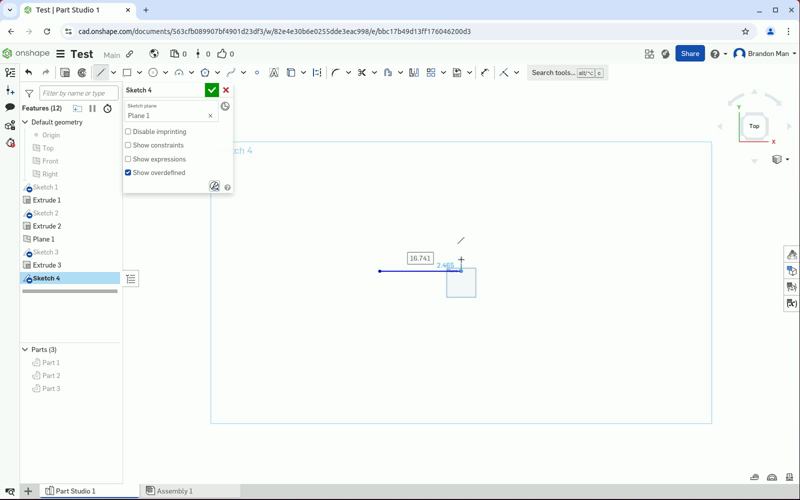
click(461, 259)
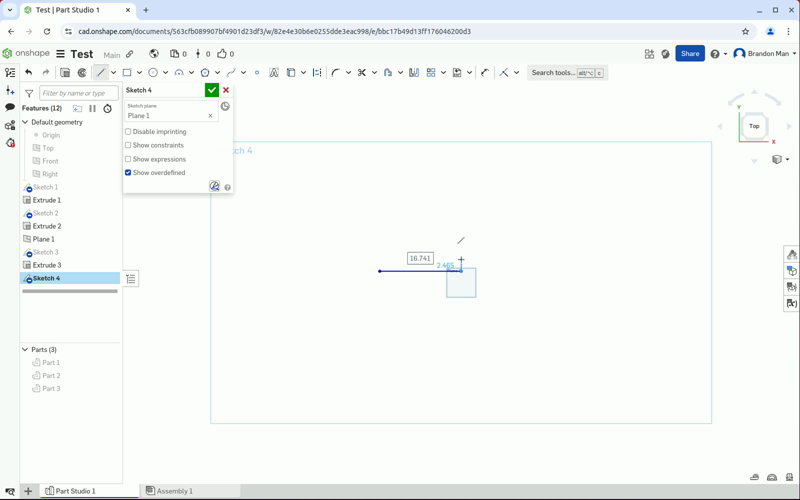
key_up(shift)
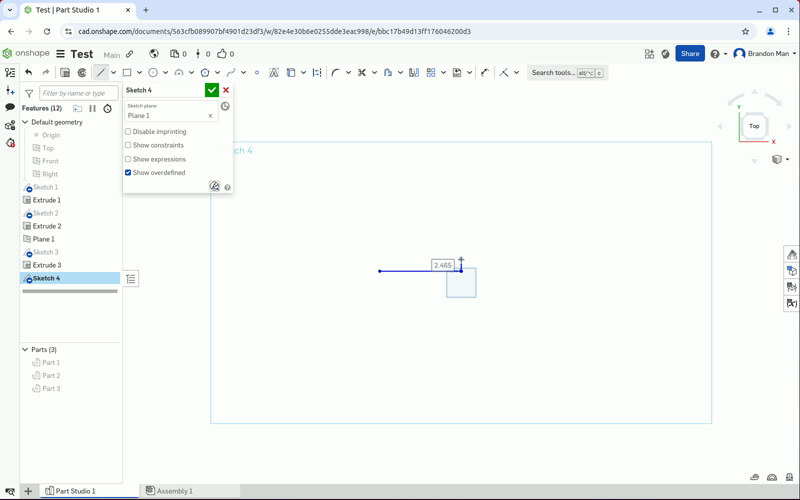
key_down(shift)
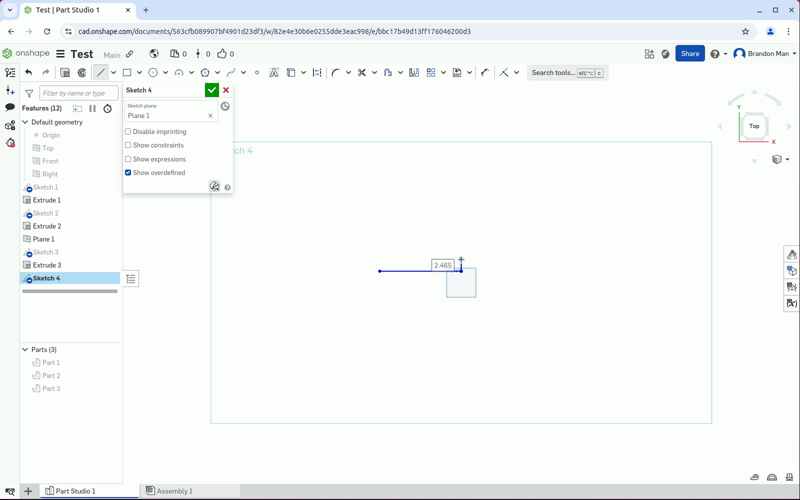
mouse_move(379, 259)
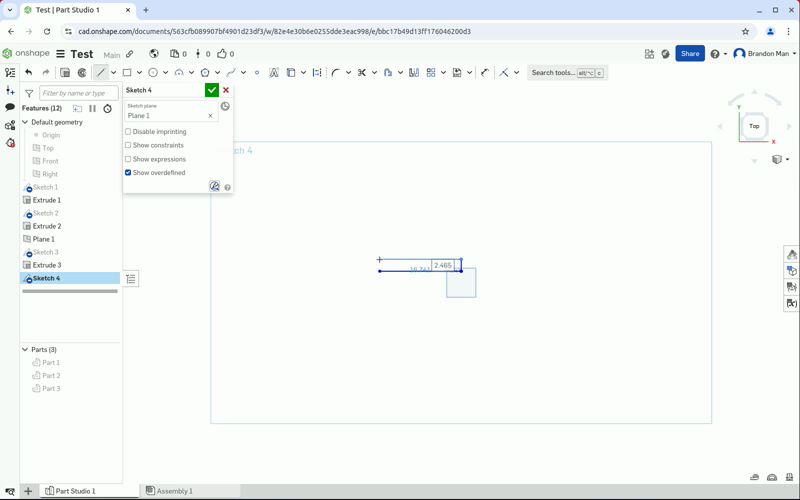
click(379, 259)
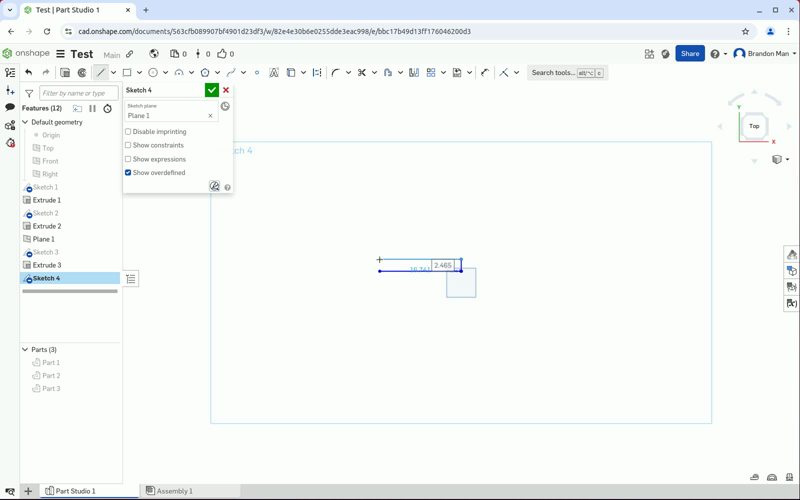
key_up(shift)
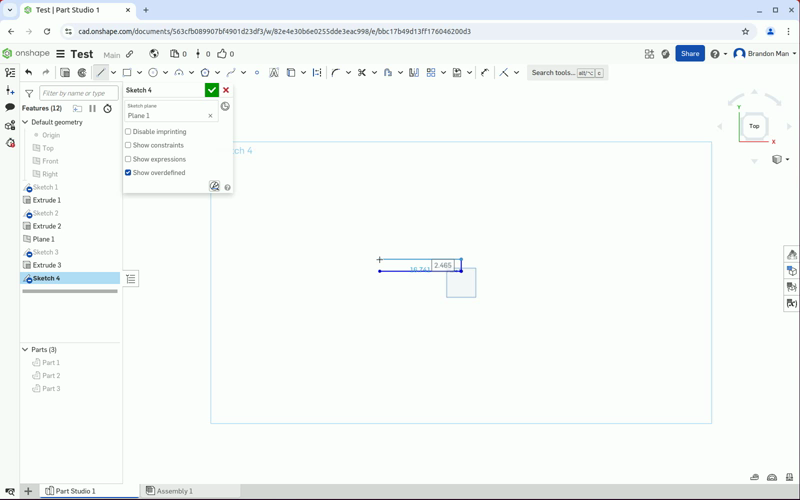
mouse_move(409, 259)
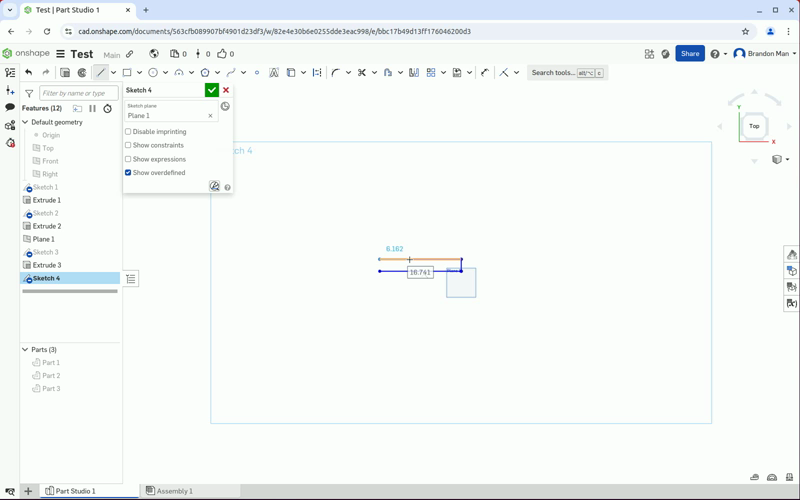
key_down(shift)
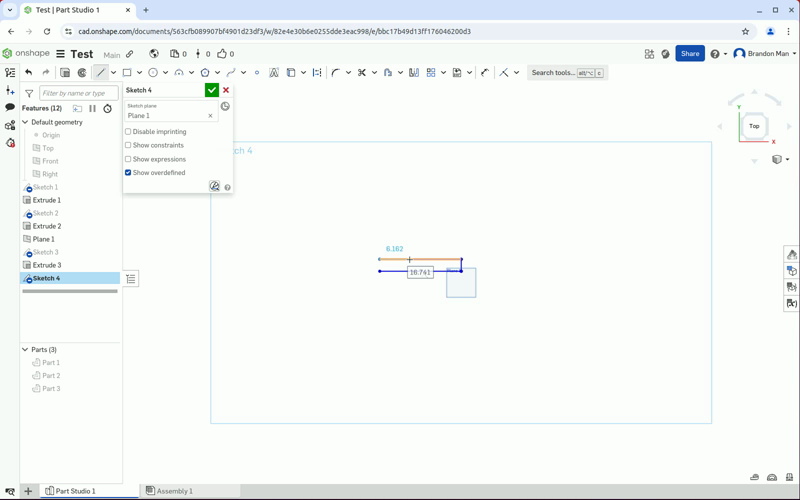
mouse_move(379, 271)
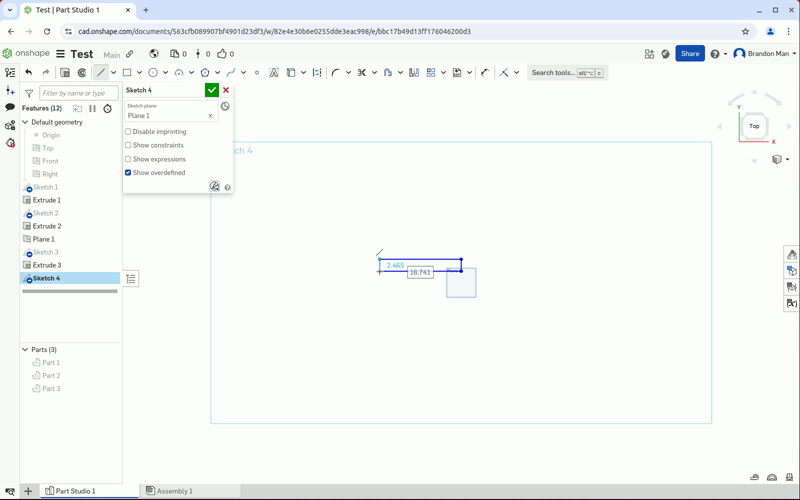
key_up(shift)
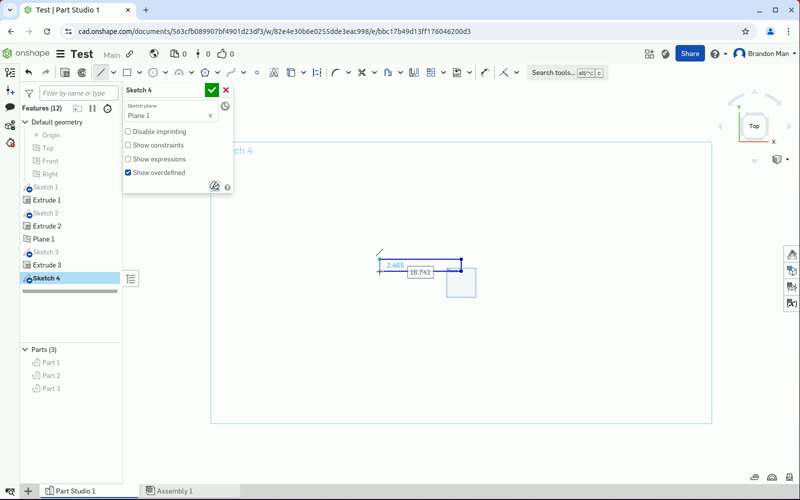
click(379, 271)
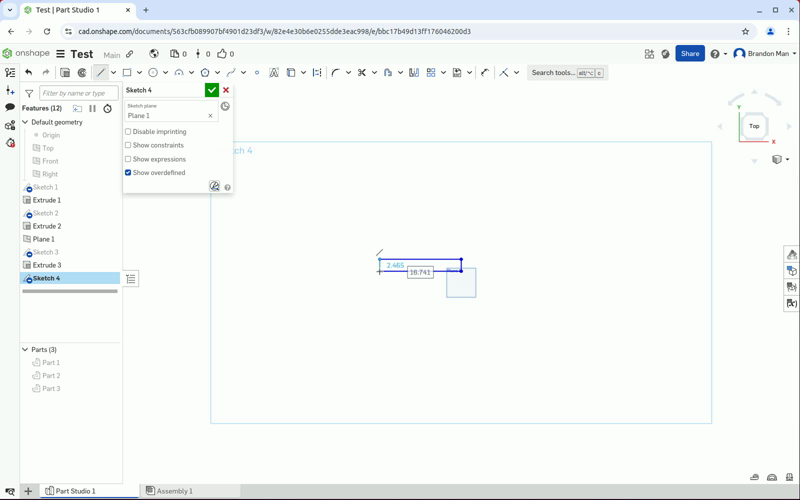
key(esc)
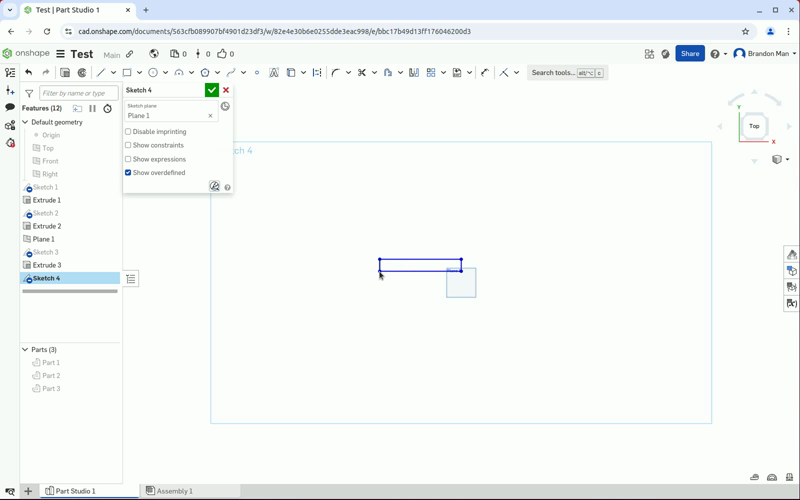
mouse_move(452, 264)
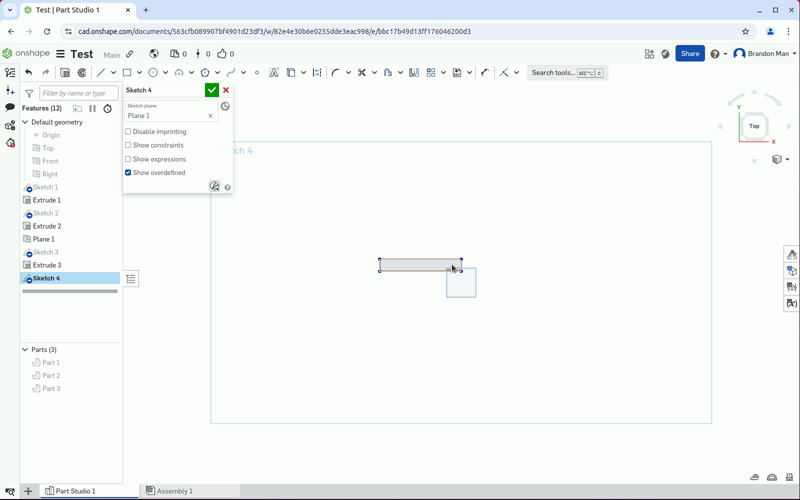
scroll(6)
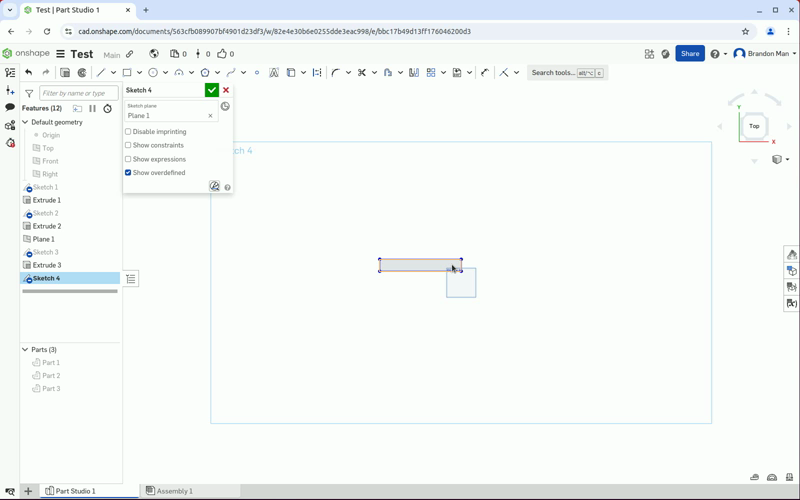
scroll(6)
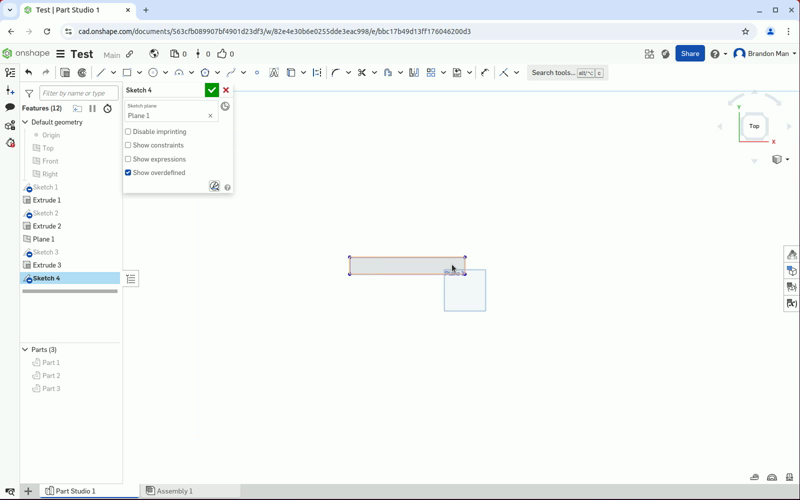
scroll(6)
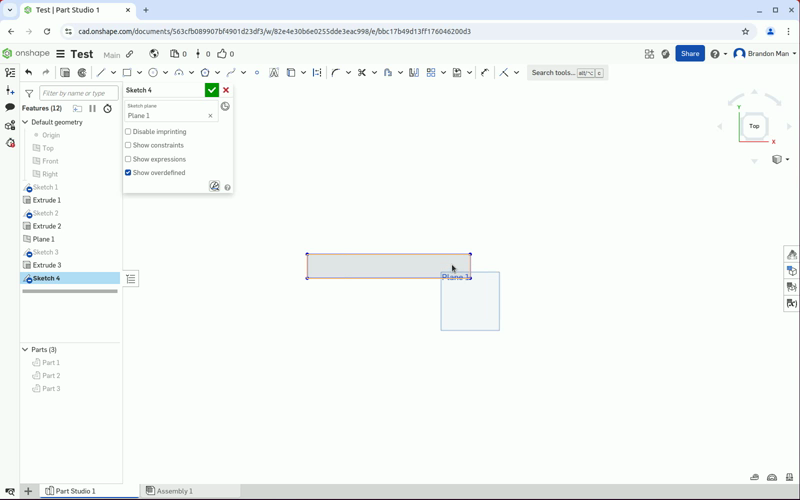
scroll(6)
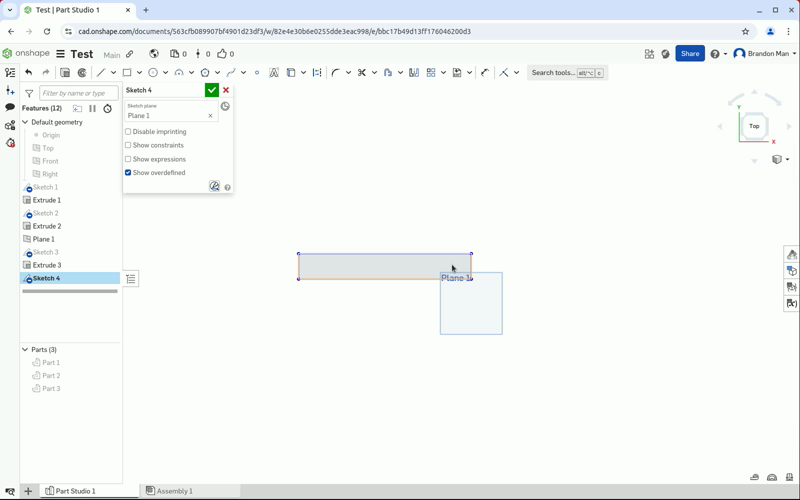
scroll(6)
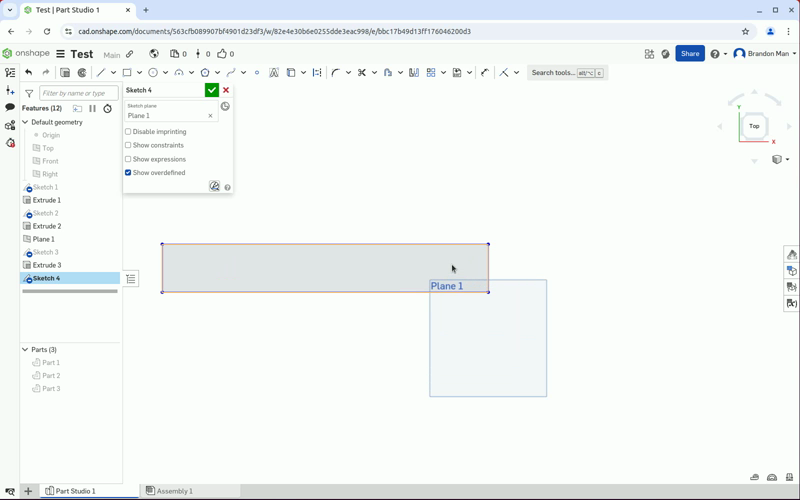
scroll(6)
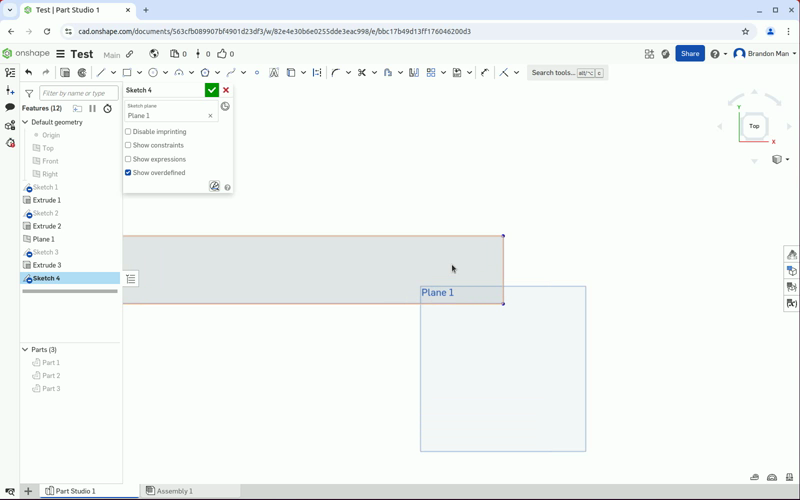
scroll(6)
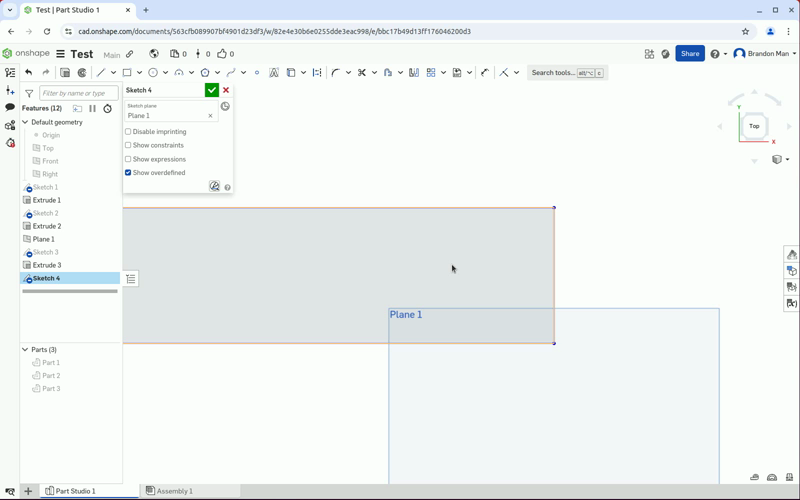
click(452, 264)
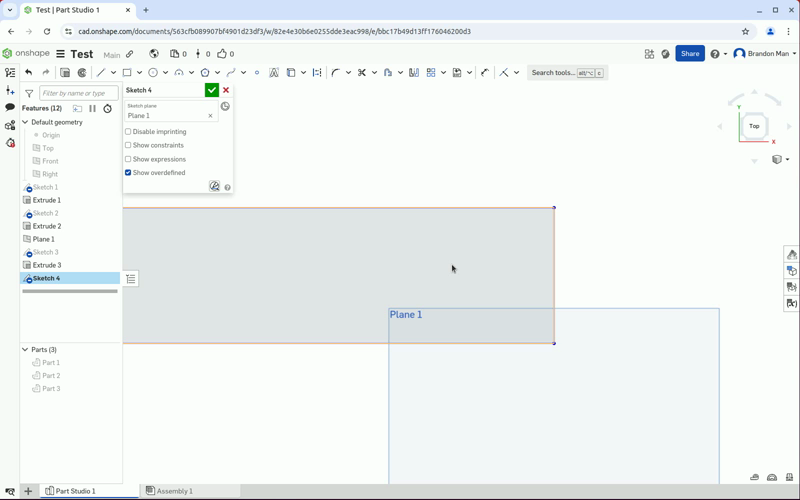
scroll(-6)
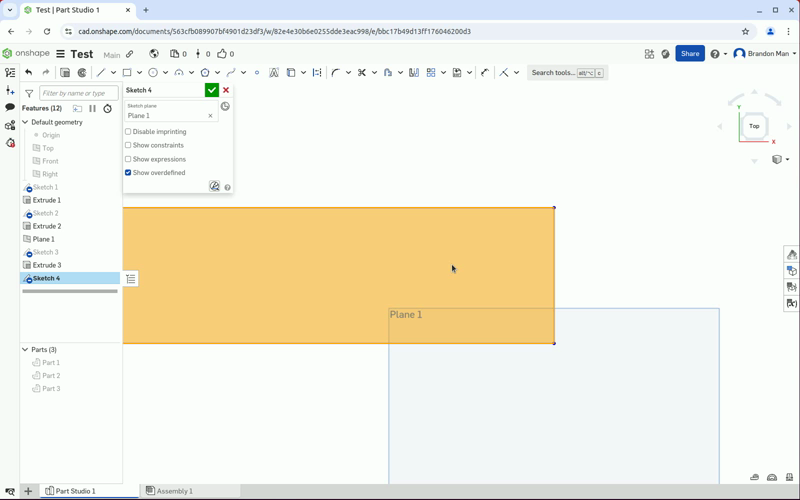
scroll(-6)
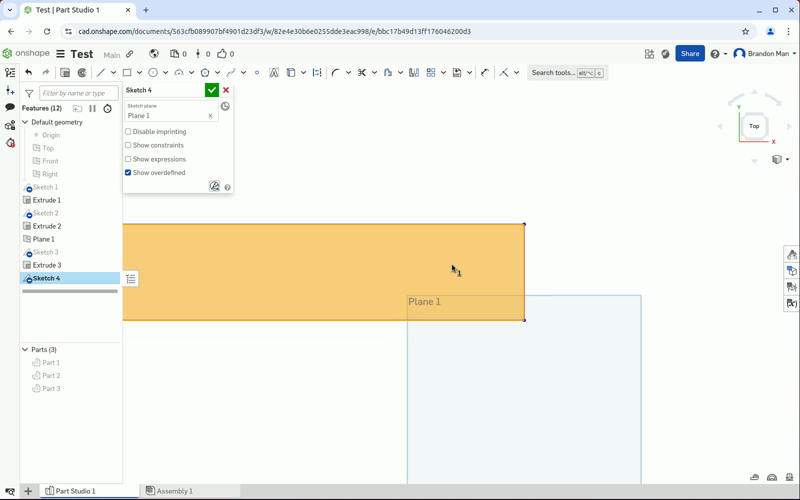
scroll(-6)
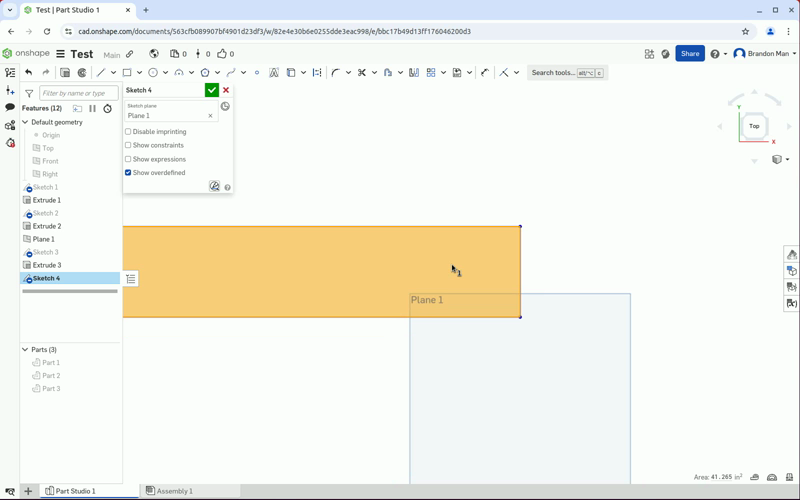
scroll(-6)
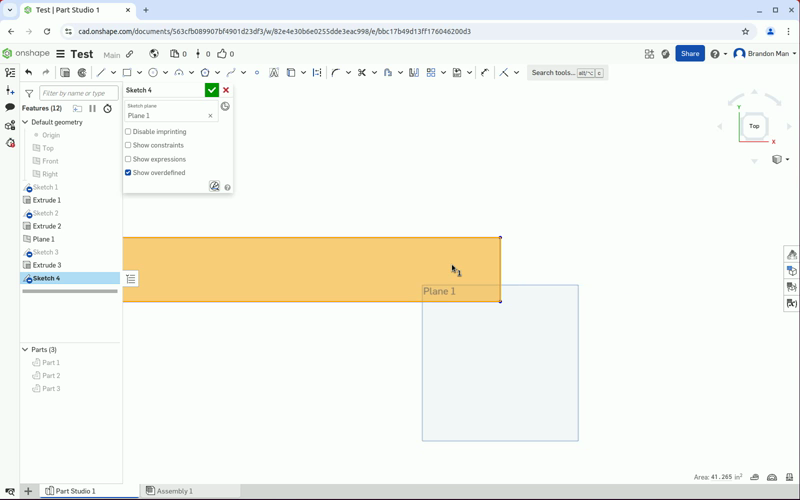
scroll(-6)
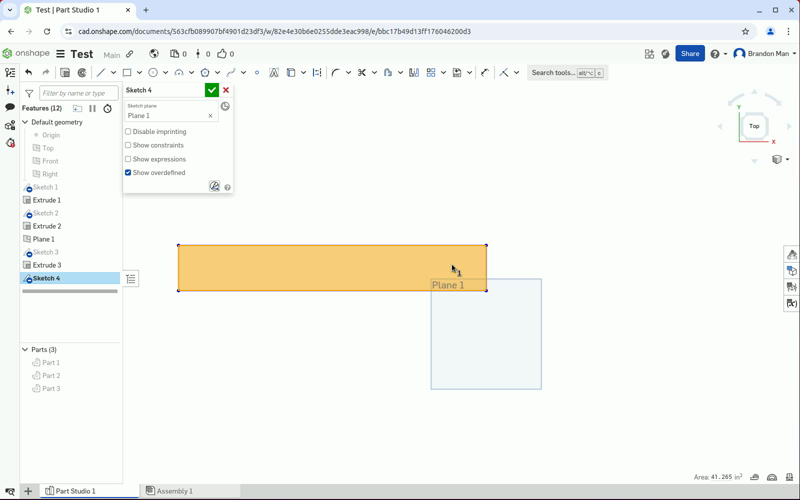
scroll(-6)
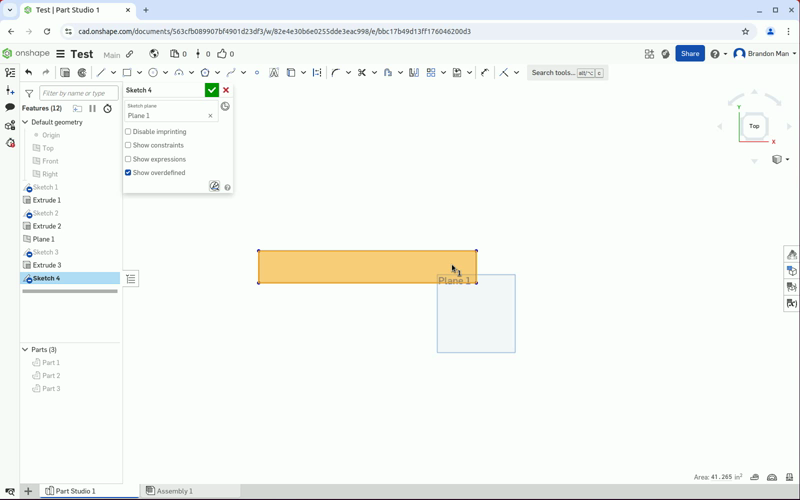
scroll(-6)
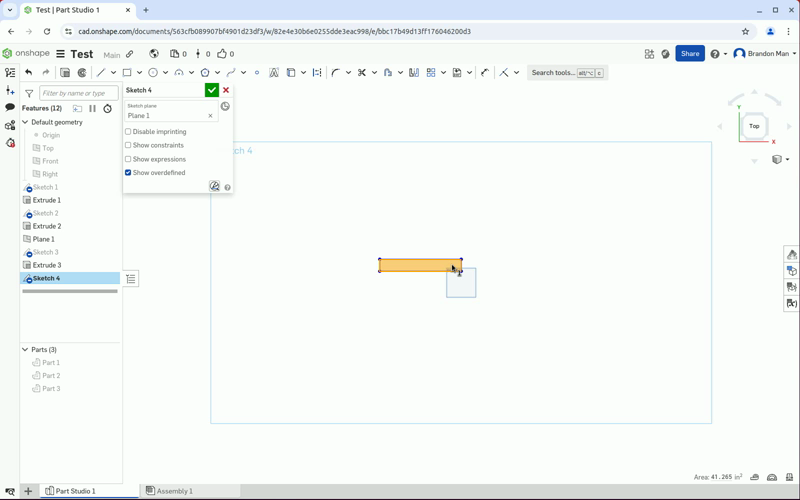
mouse_move(73, 352)
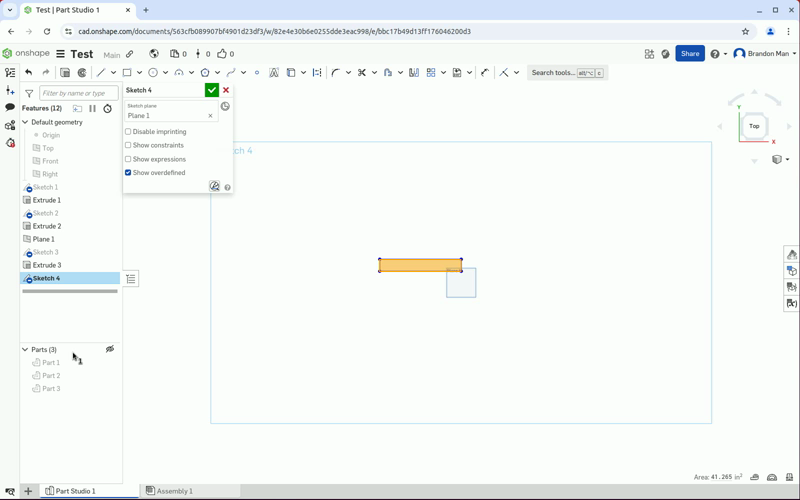
key(shift+y)
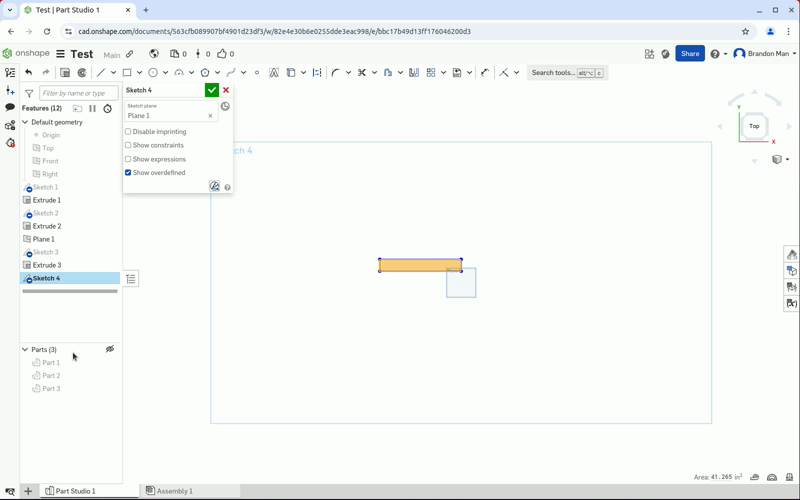
key(shift+e)
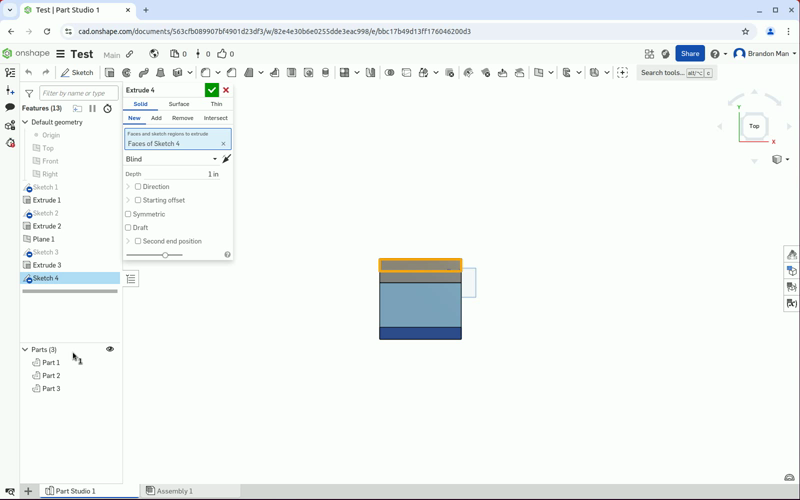
mouse_move(143, 106)
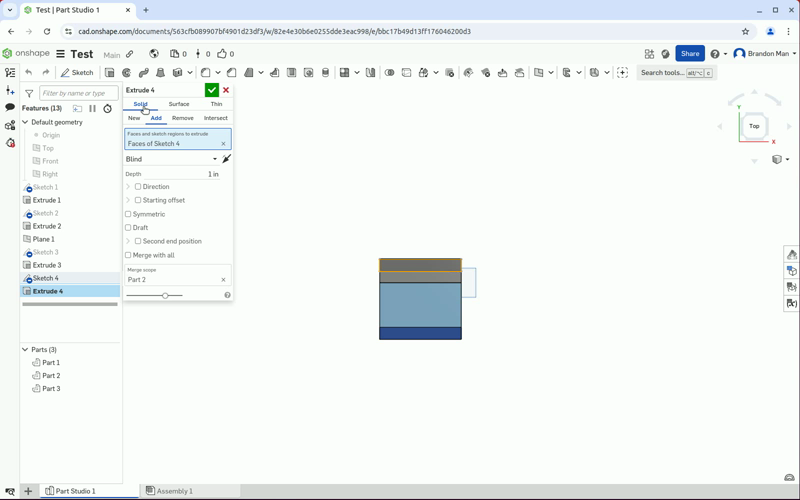
click(143, 106)
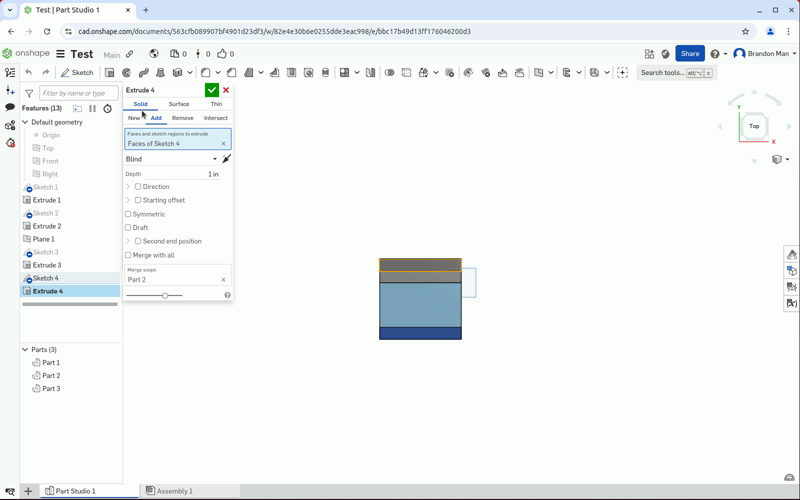
mouse_move(137, 120)
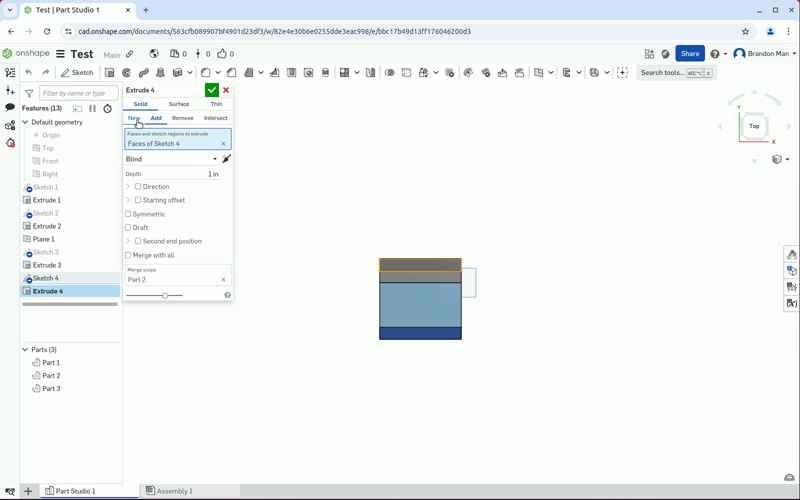
click(137, 120)
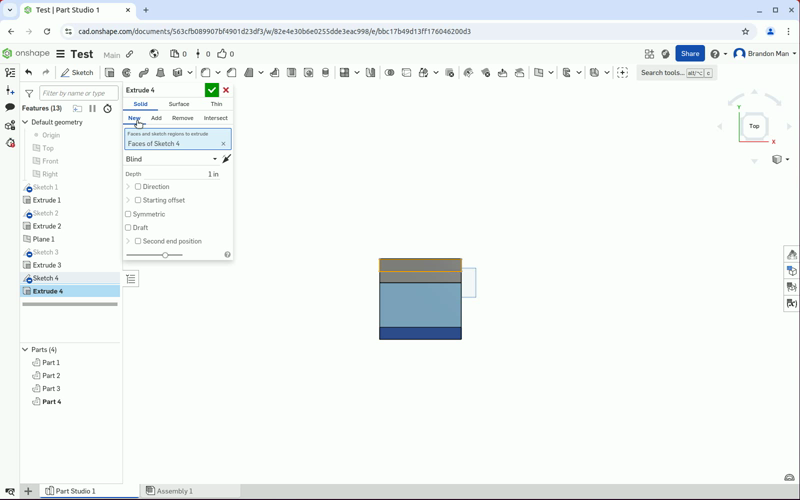
key(tab, 4)
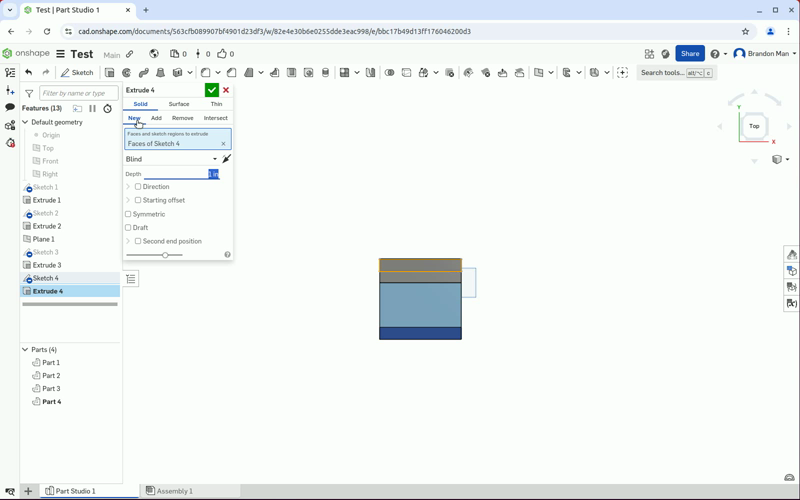
text(16.609)
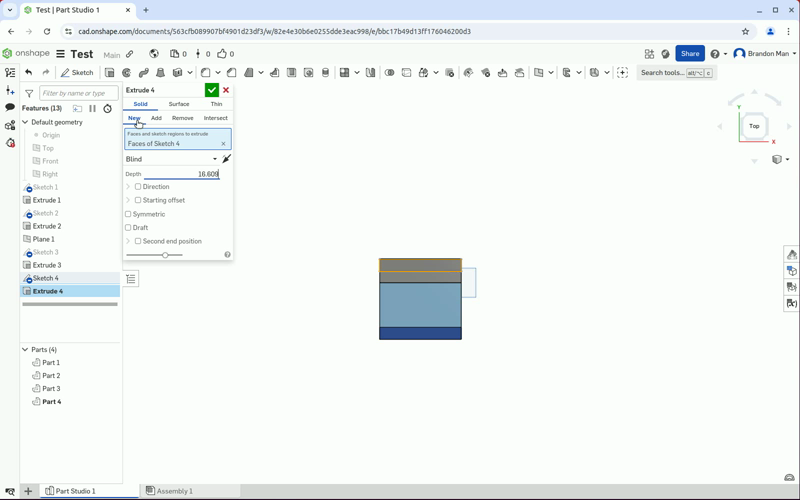
key(enter)
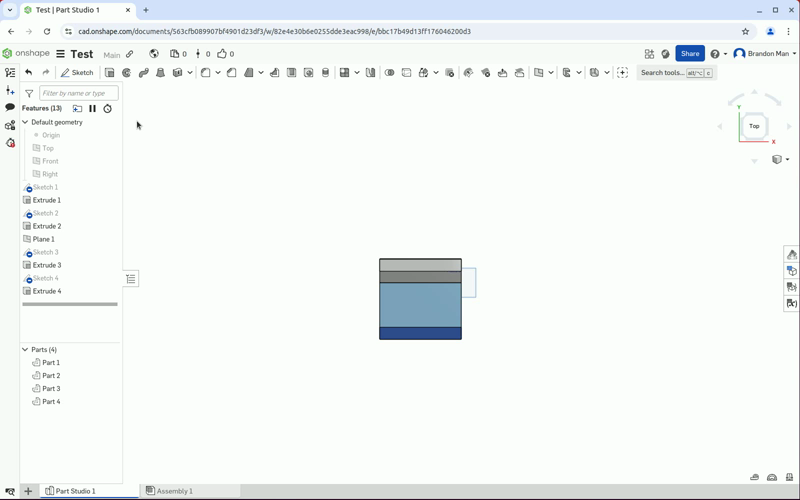
key(shift+h)
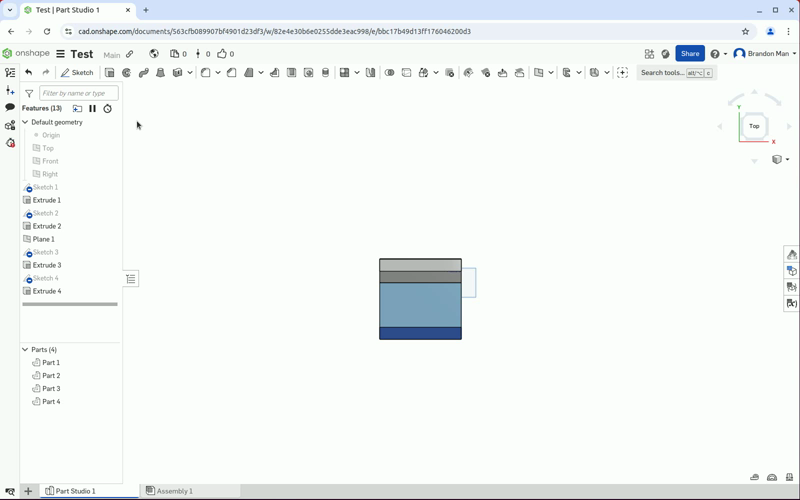
key(shift+h)
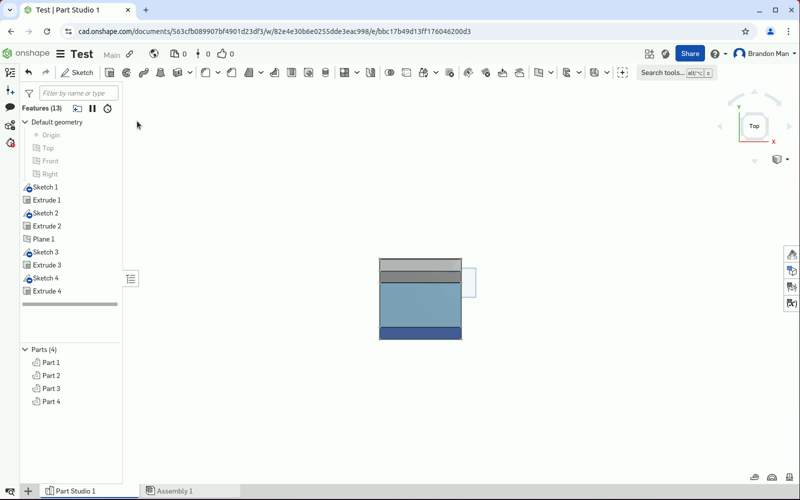
key(shift+7)
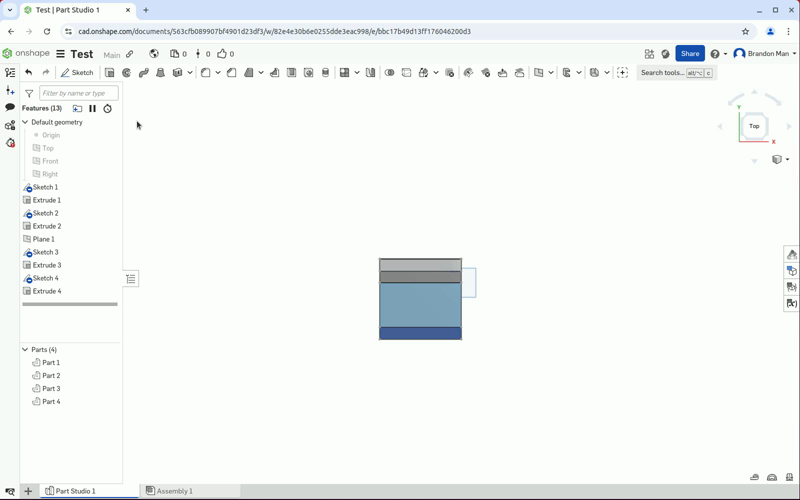
key(up, 3)
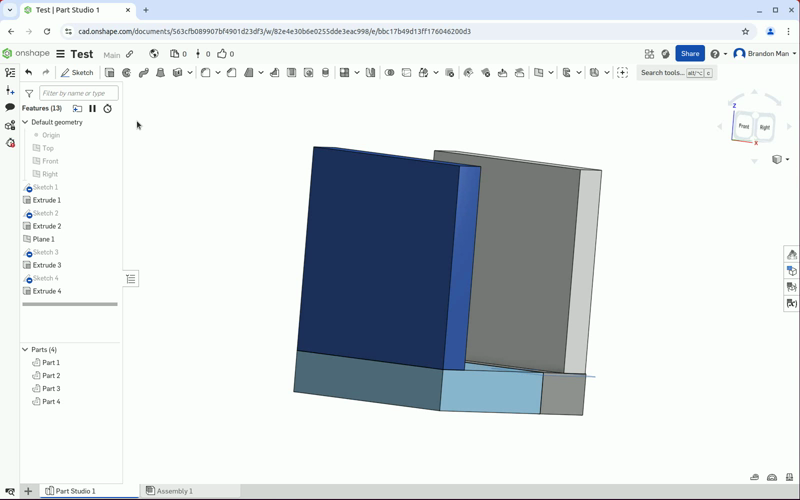
key(left, 3)
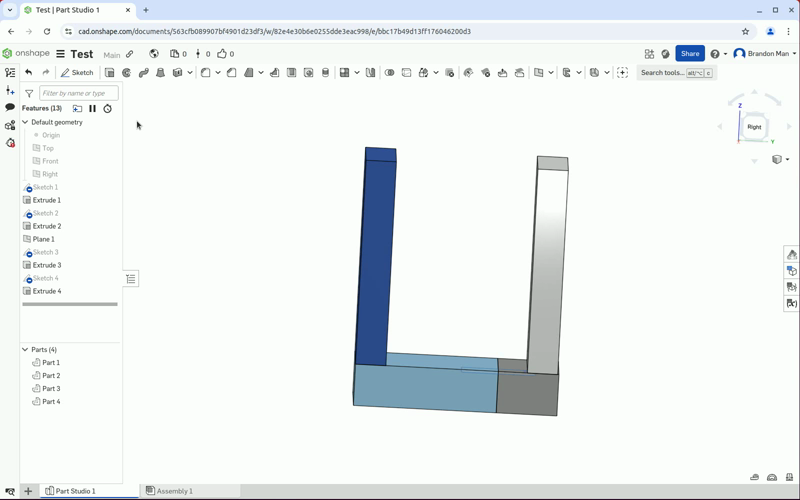
key(right, 3)
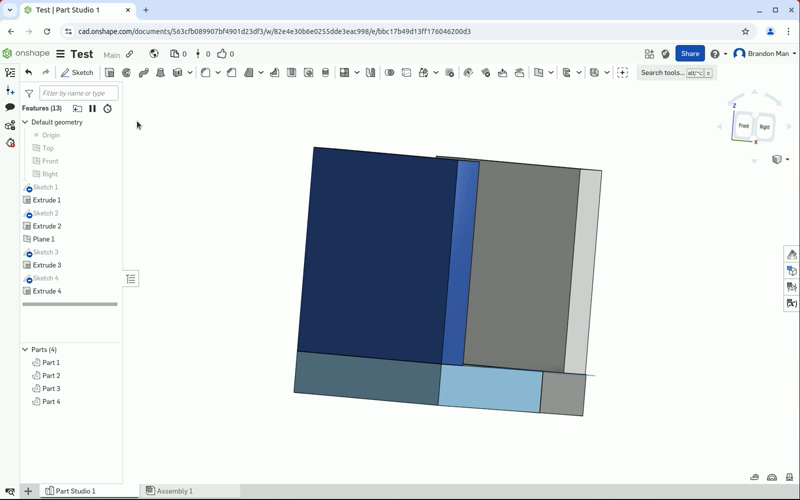
key(down, 3)
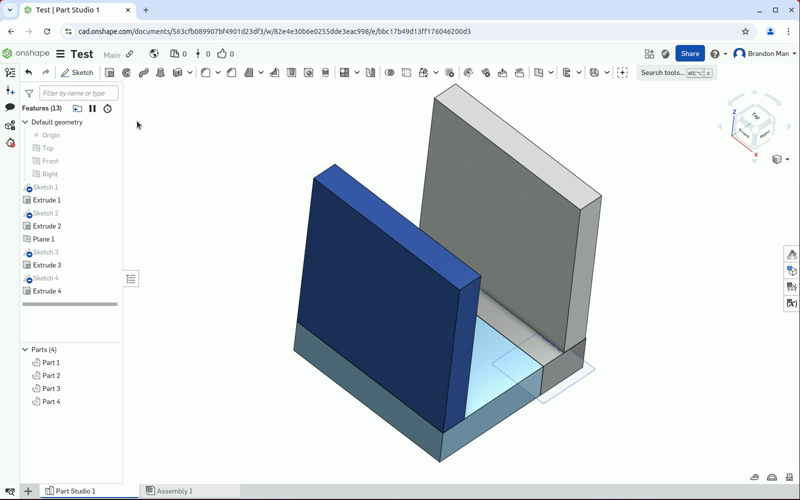
mouse_move(73, 189)
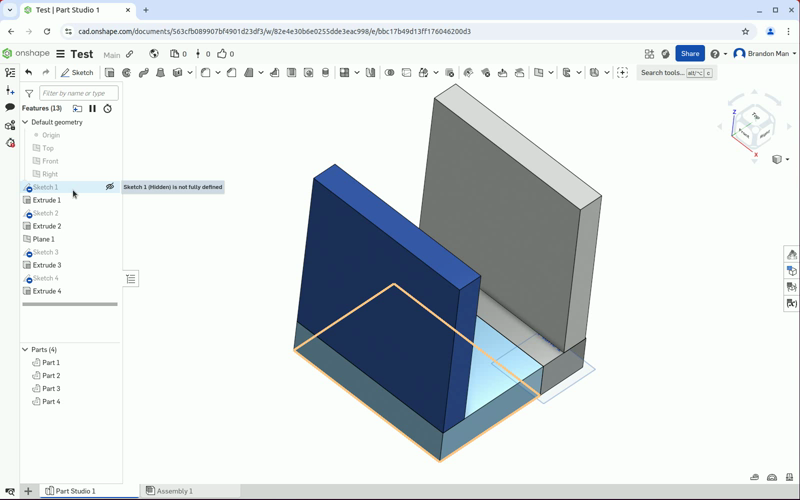
click(73, 189)